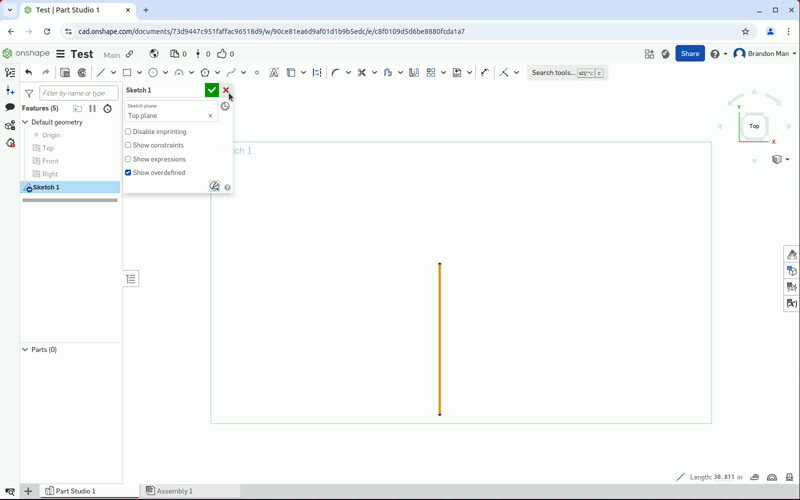
key(shift+h)
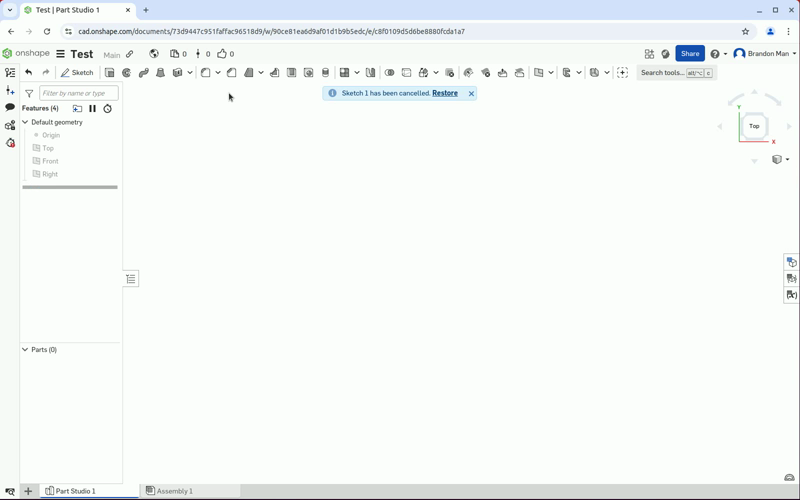
mouse_move(73, 352)
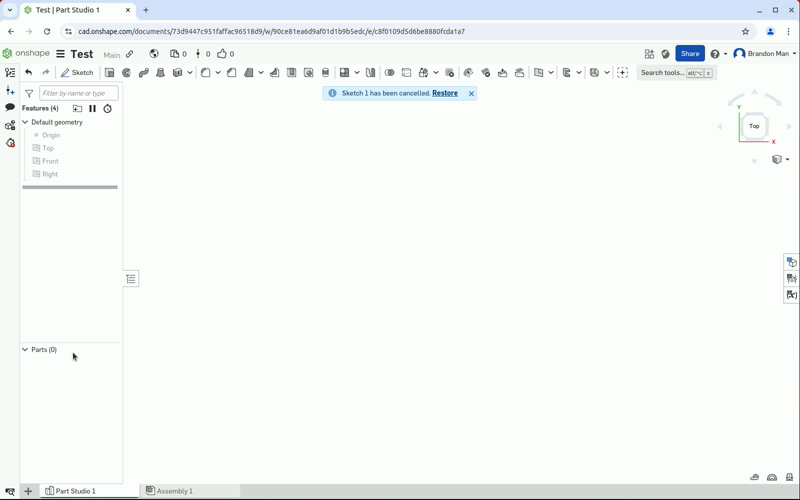
key(y)
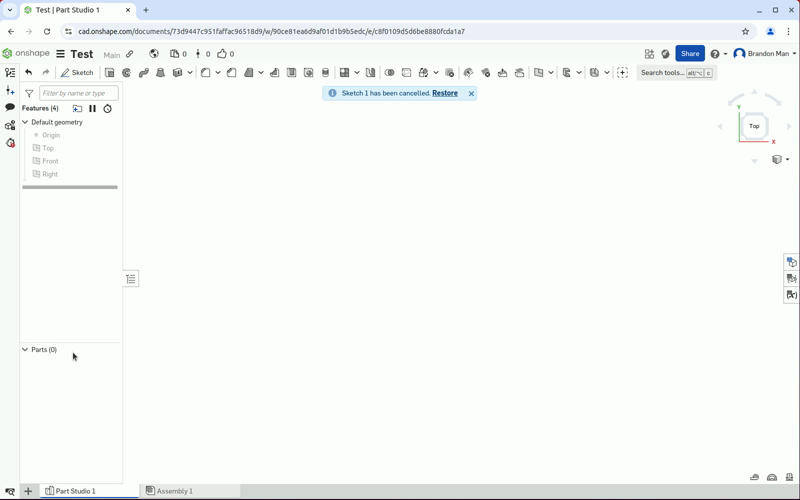
key(shift+p)
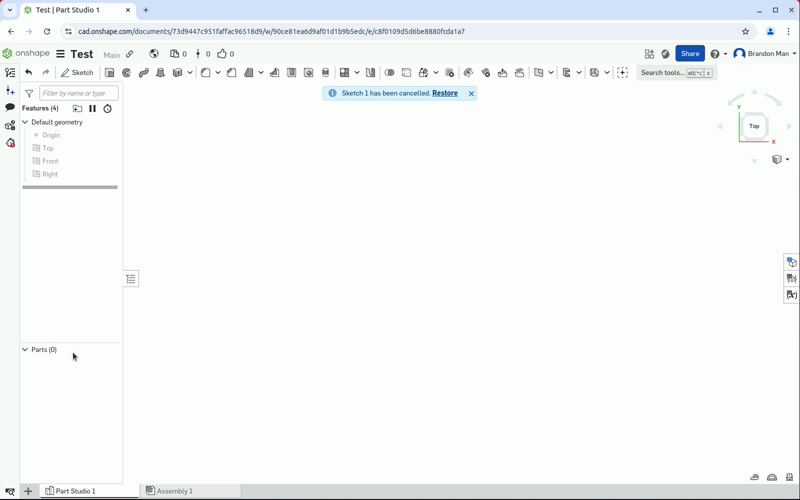
key(space)
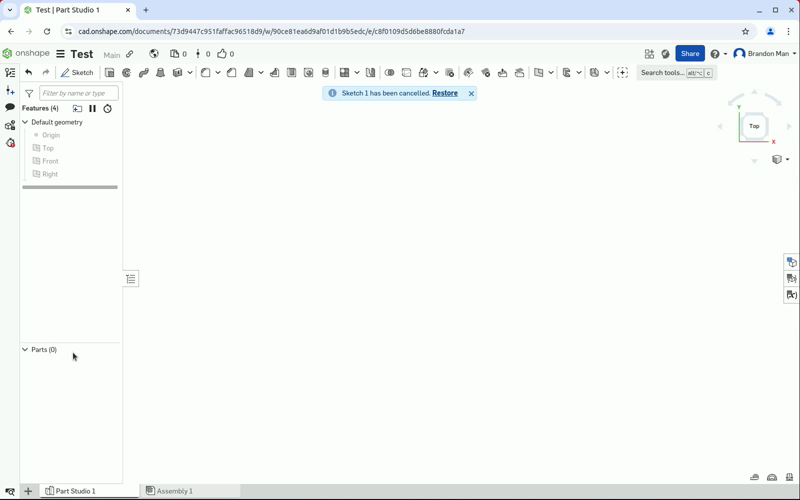
key_down(shift)
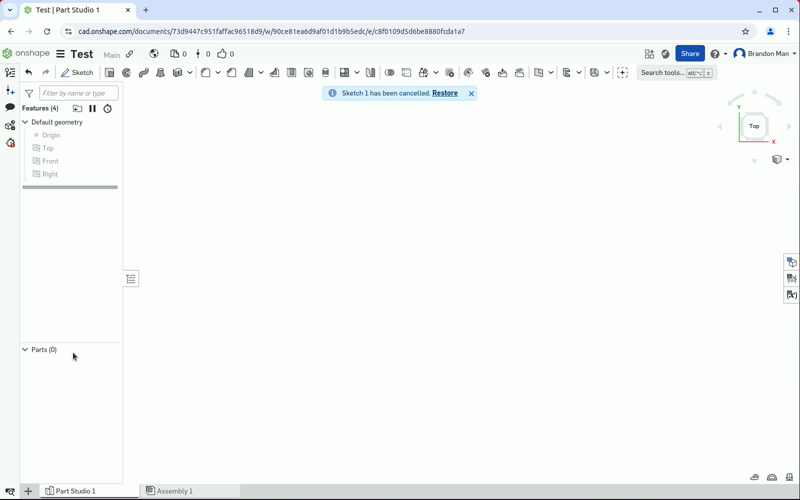
key(up)
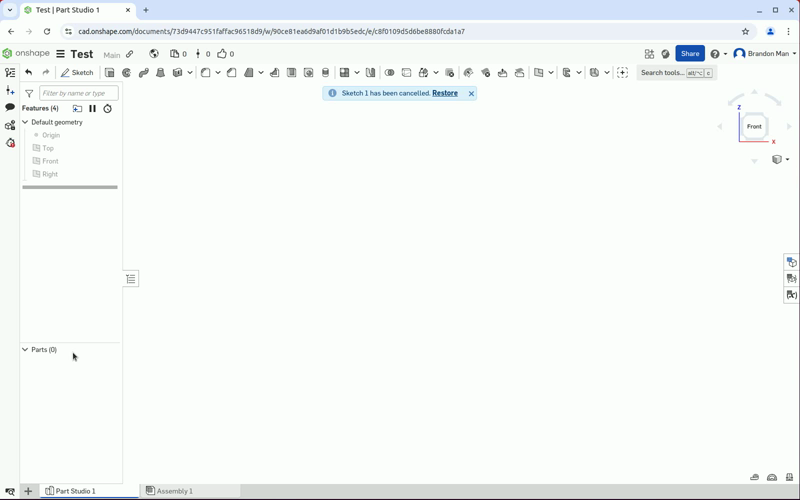
key_up(shift)
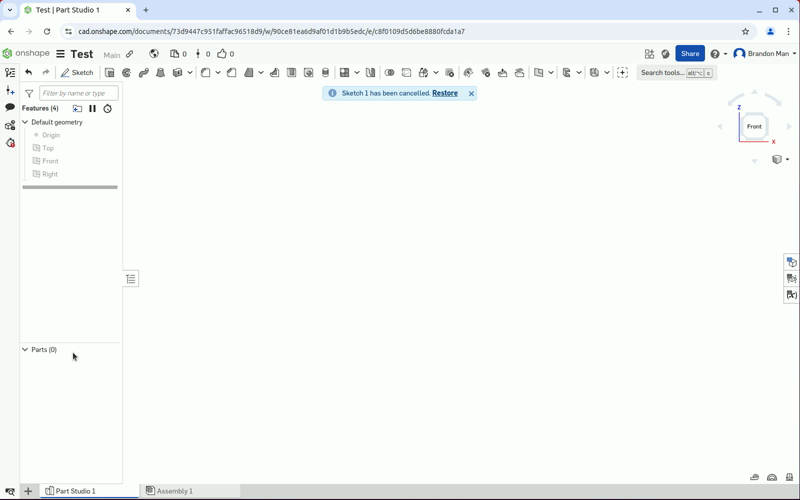
mouse_move(73, 352)
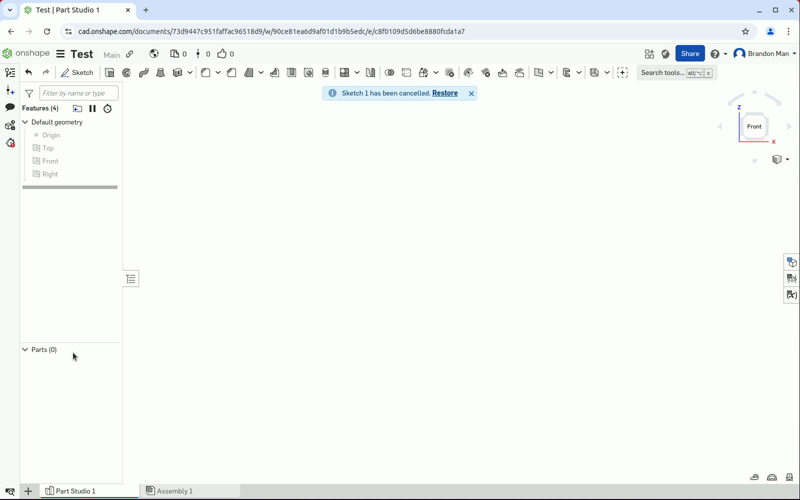
key(shift+y)
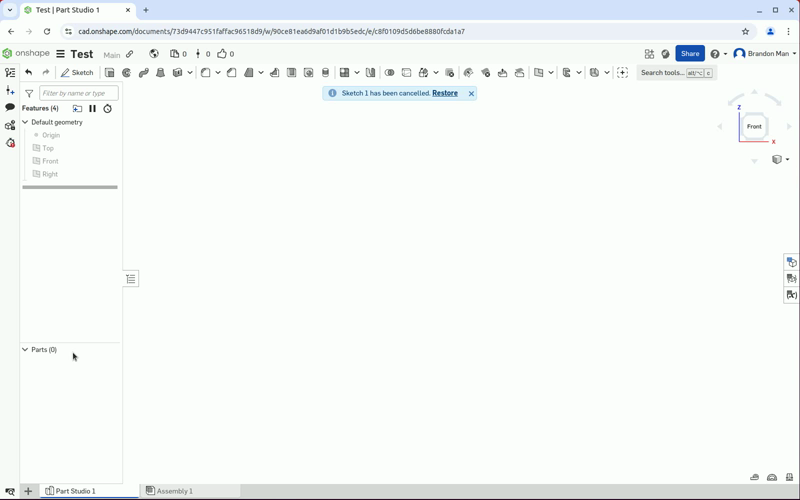
key(shift+s)
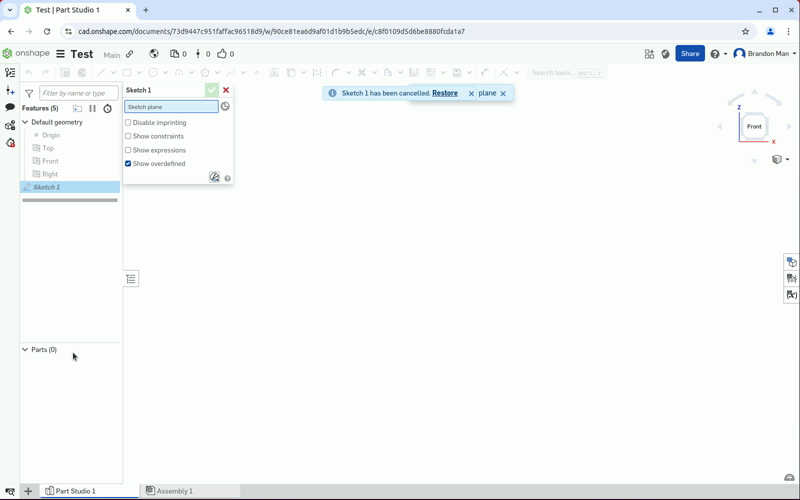
mouse_move(73, 163)
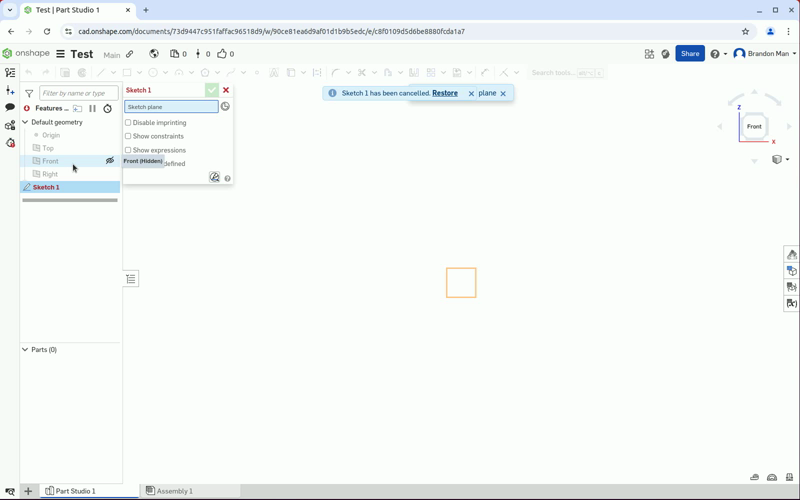
click(73, 163)
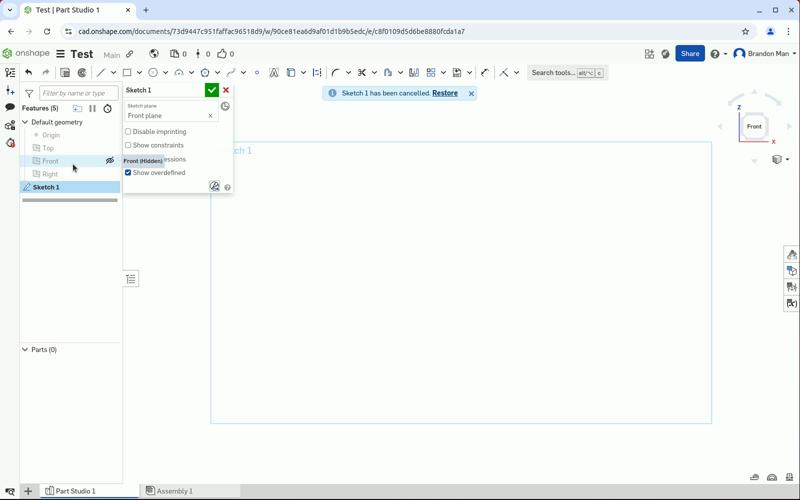
mouse_move(73, 352)
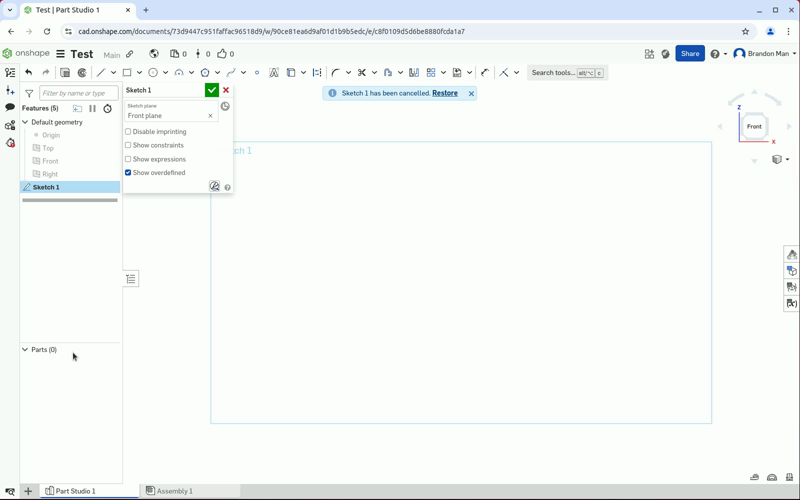
key(y)
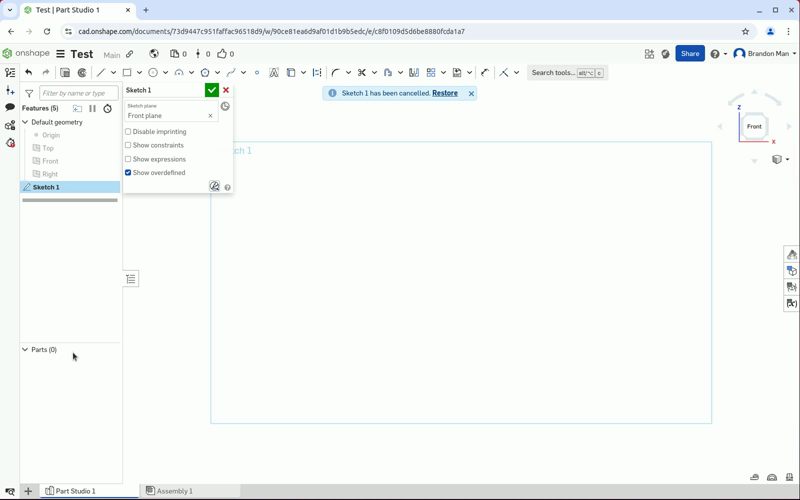
key(l)
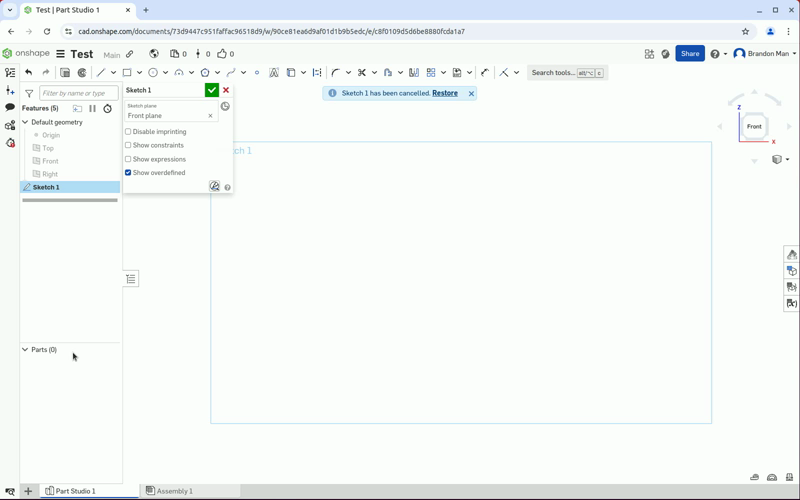
key_down(shift)
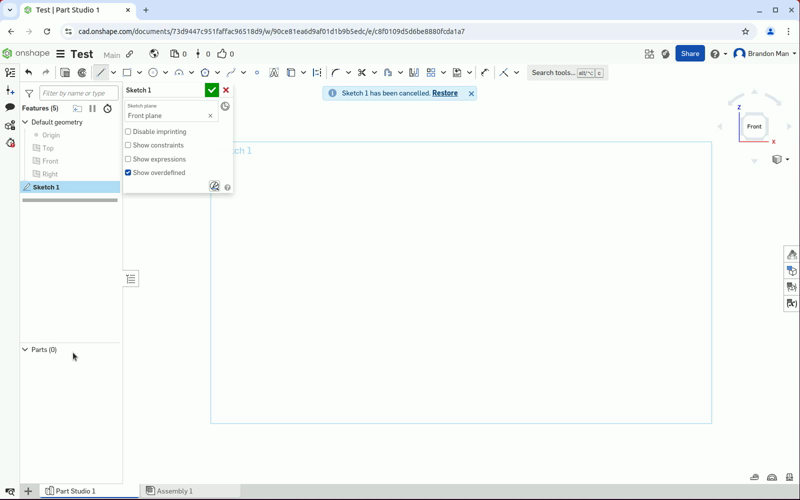
mouse_move(439, 295)
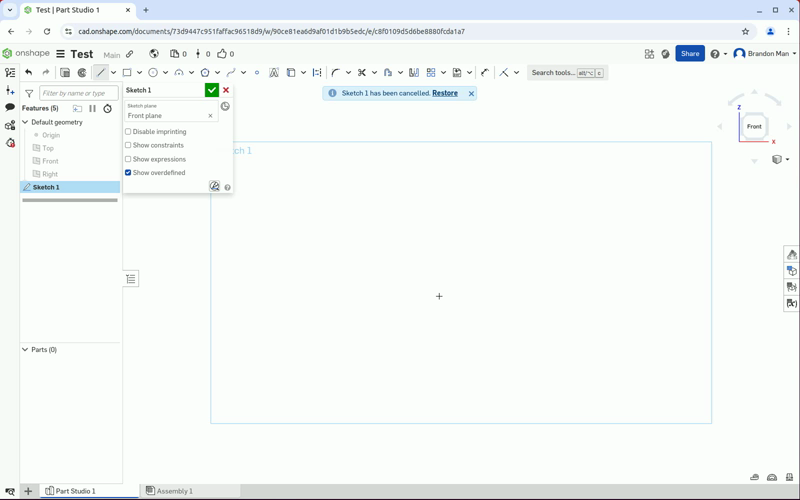
click(439, 295)
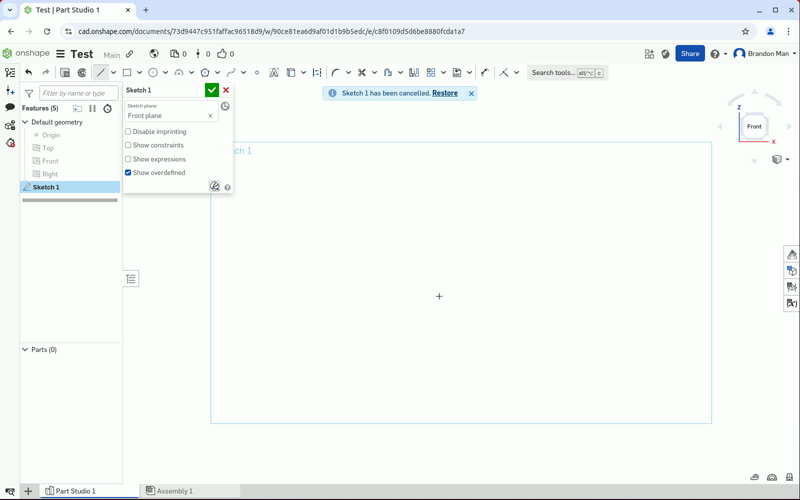
key_up(shift)
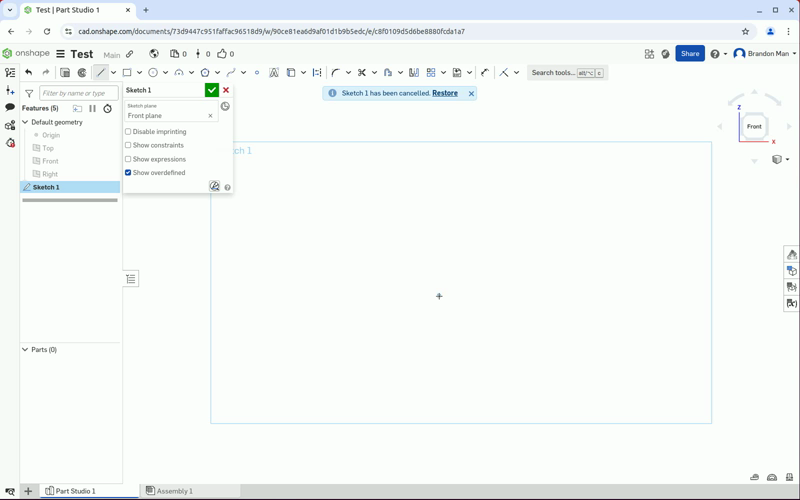
key_down(shift)
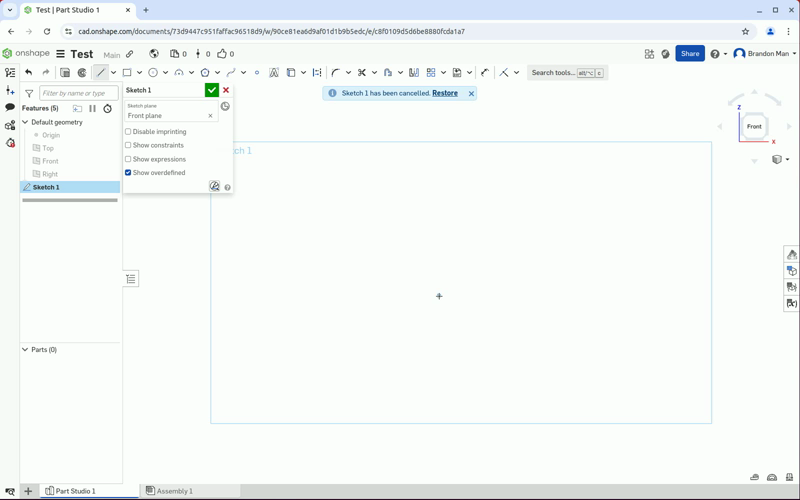
mouse_move(469, 295)
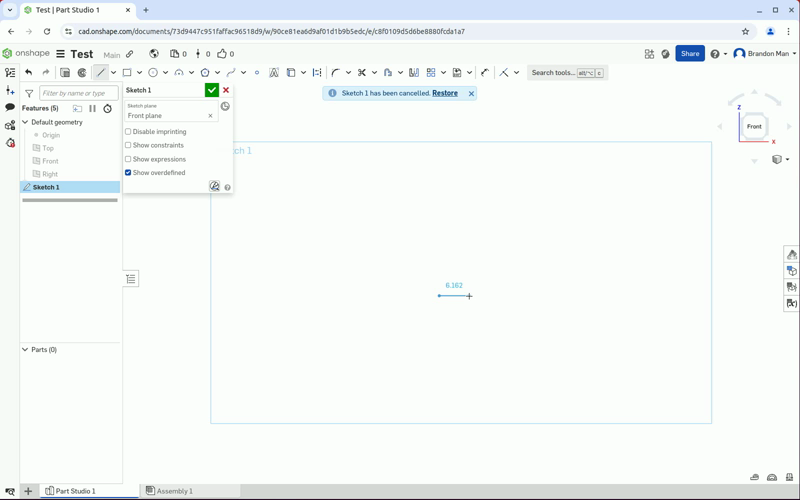
mouse_move(442, 295)
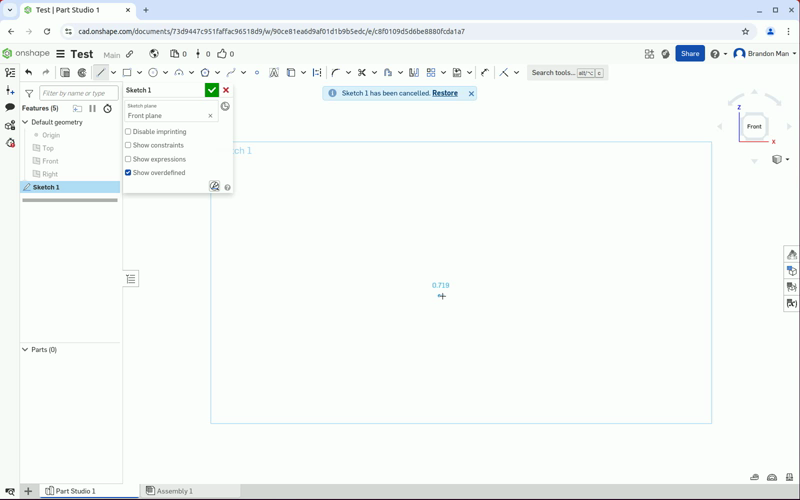
scroll(6)
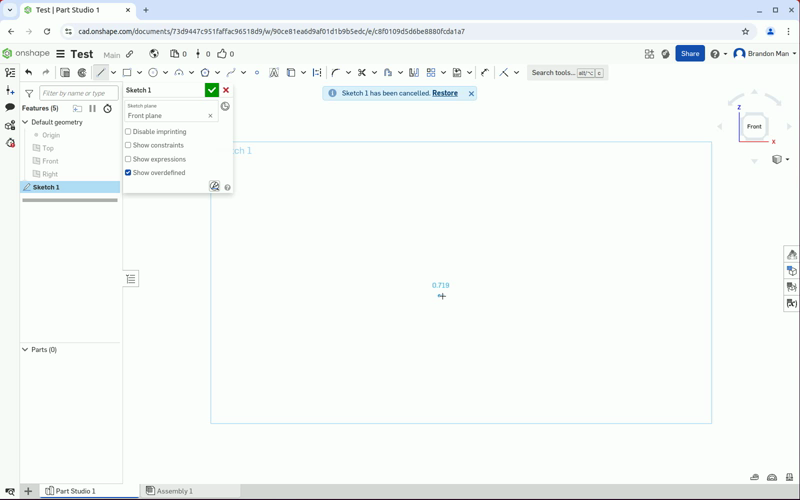
scroll(6)
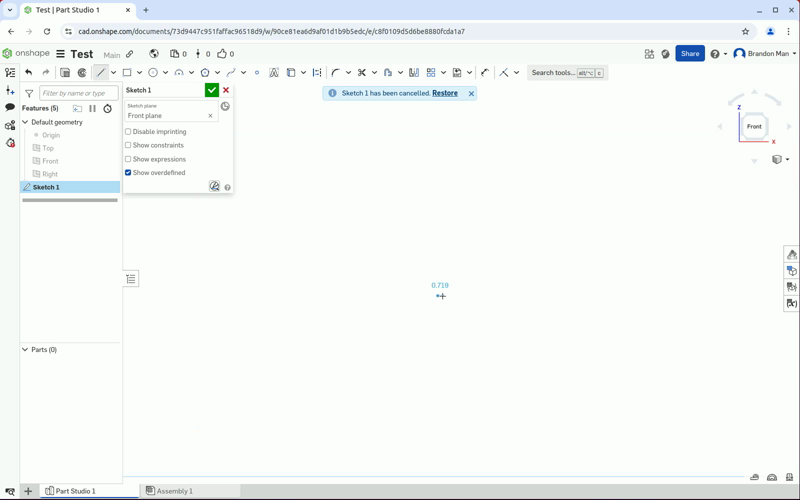
scroll(6)
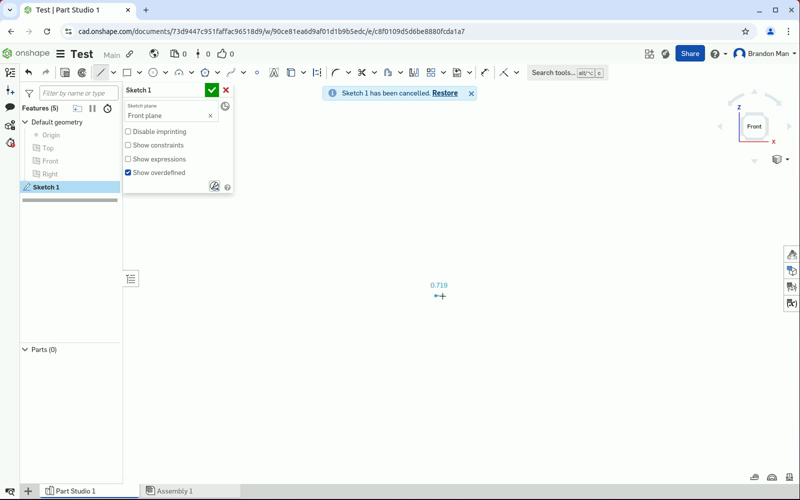
scroll(6)
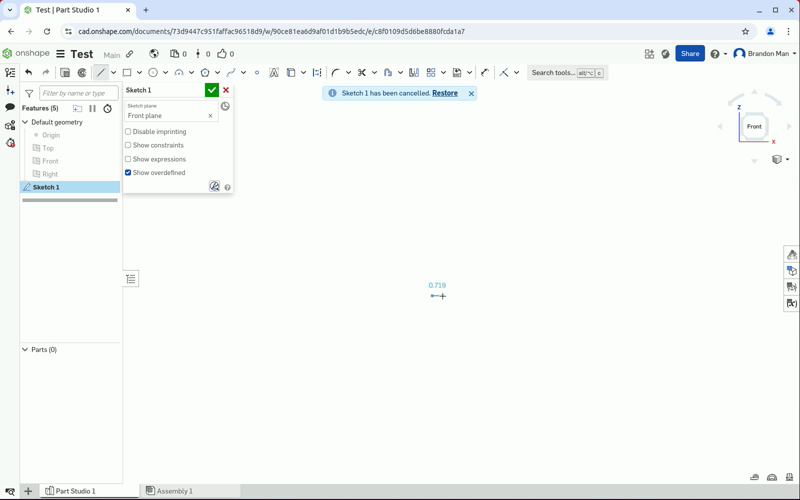
scroll(6)
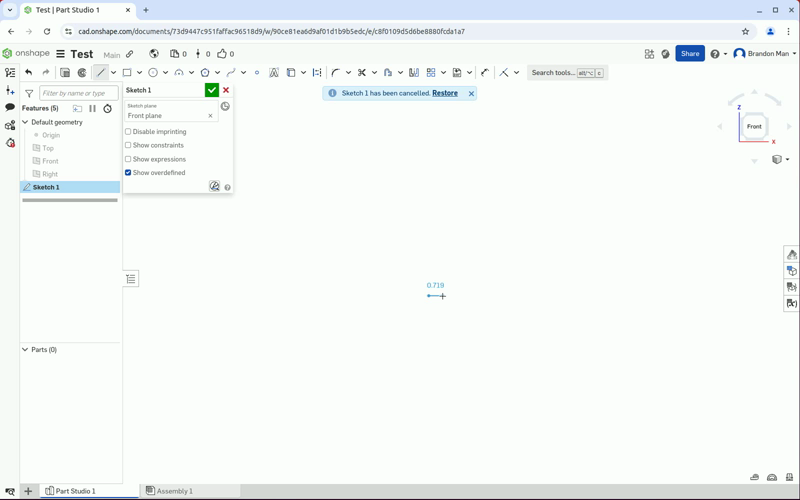
scroll(6)
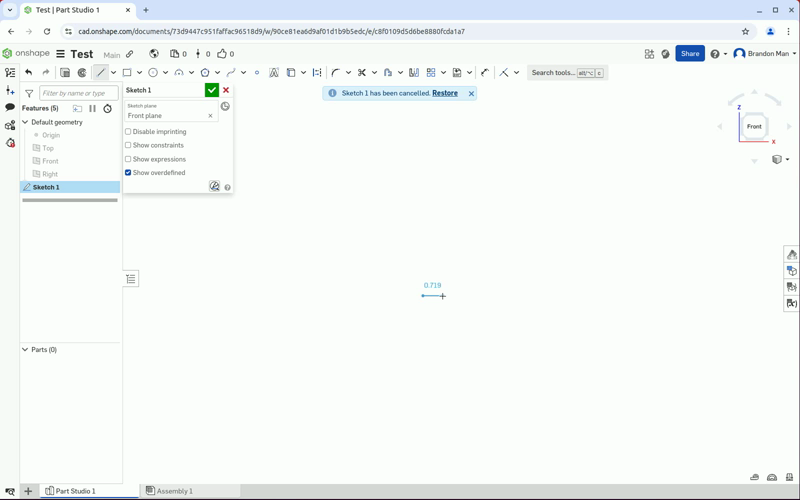
scroll(6)
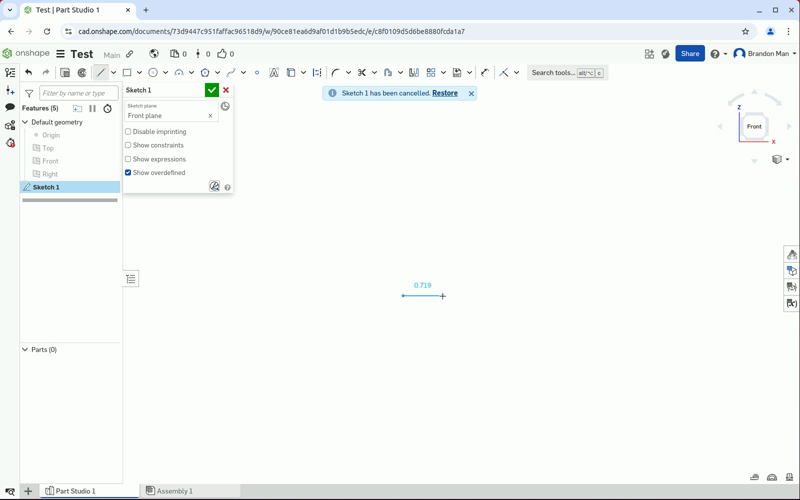
click(442, 295)
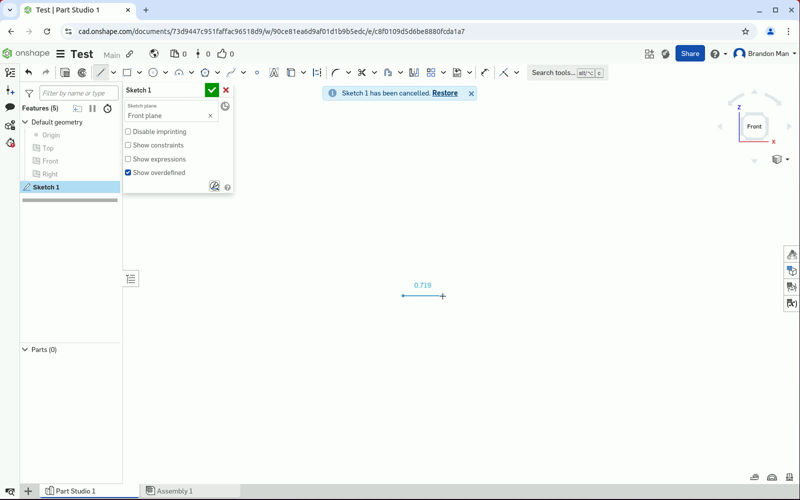
scroll(-6)
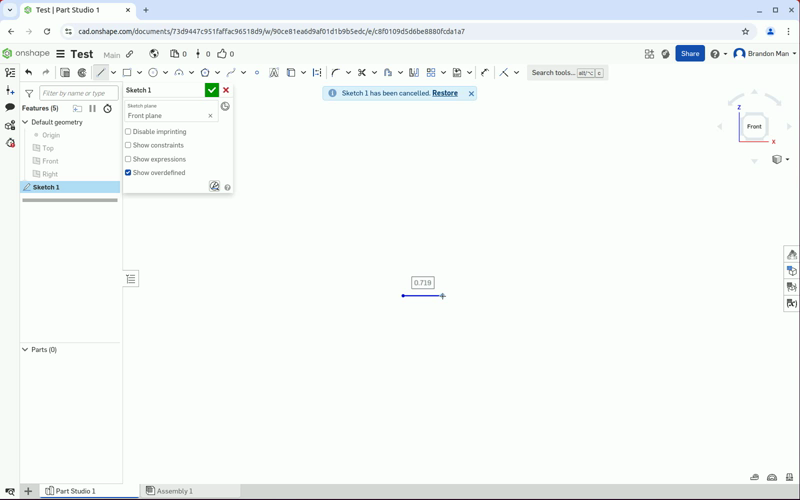
scroll(-6)
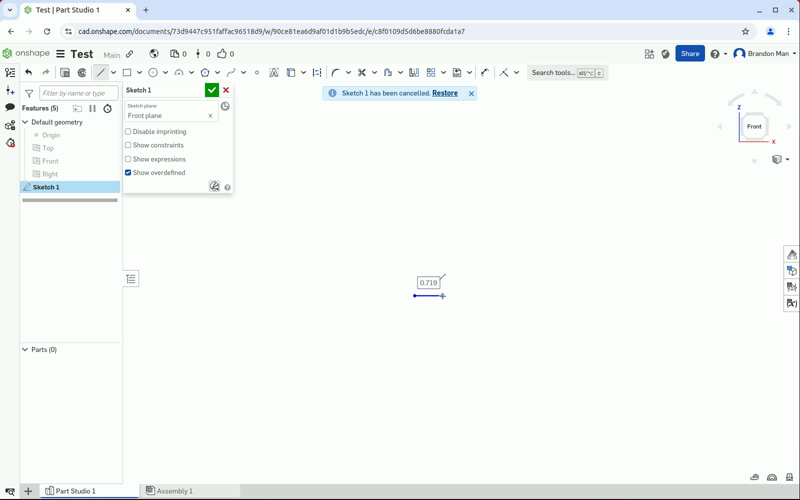
scroll(-6)
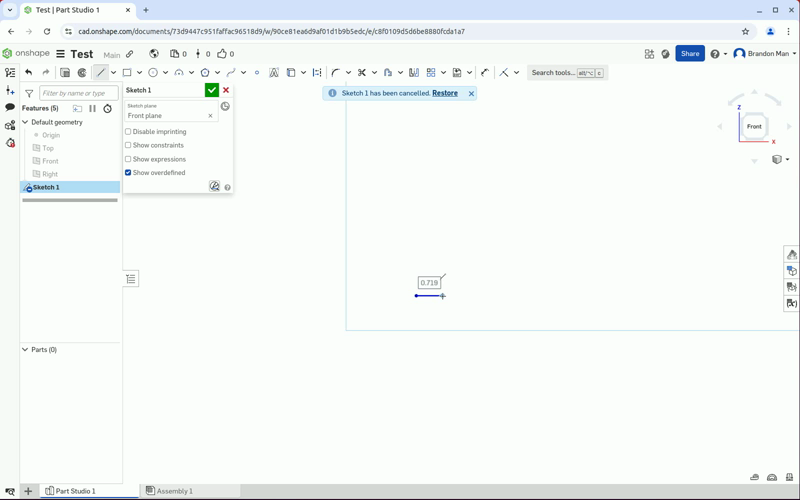
scroll(-6)
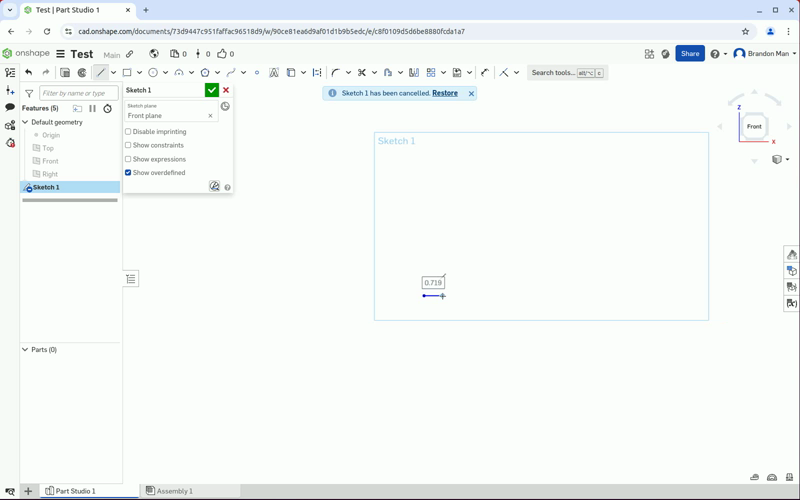
scroll(-6)
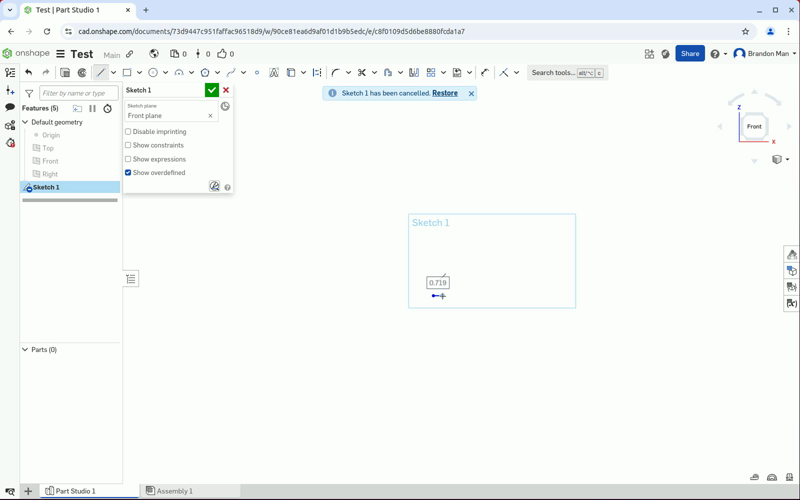
scroll(-6)
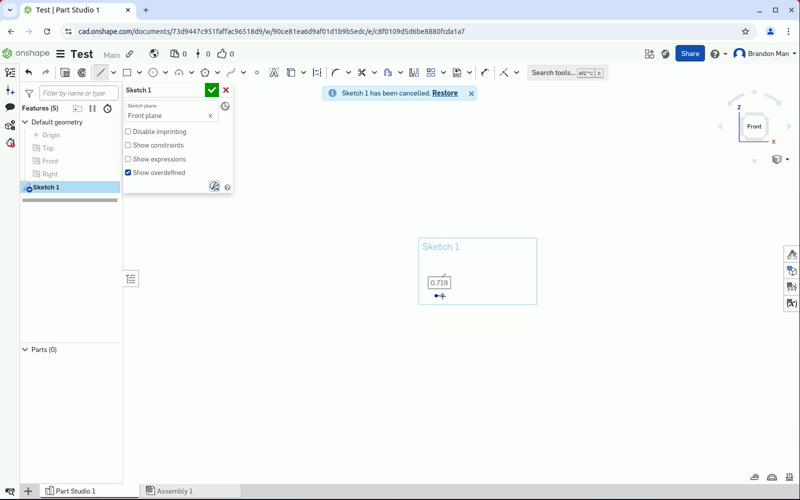
scroll(-6)
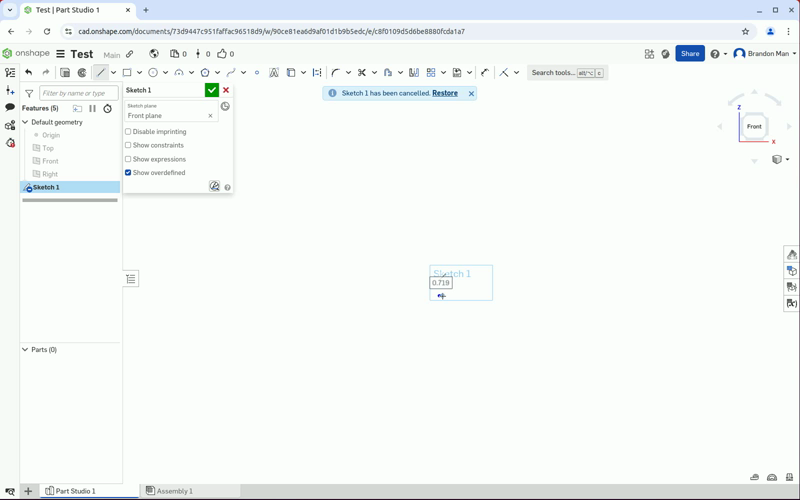
key_up(shift)
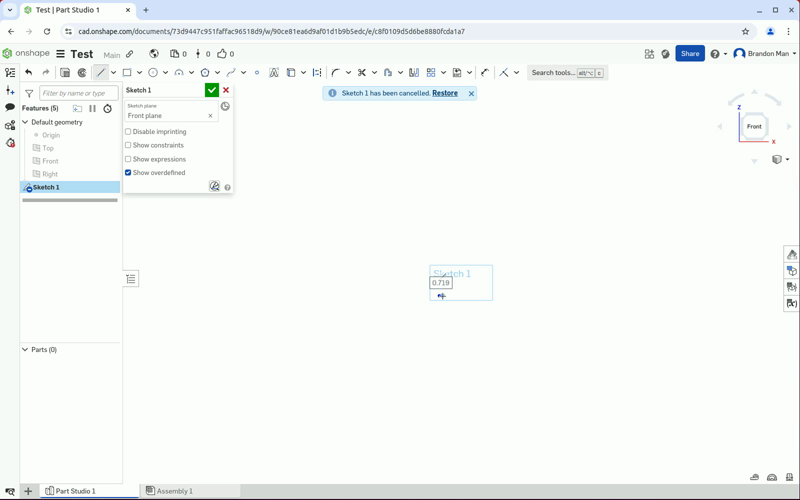
key_down(shift)
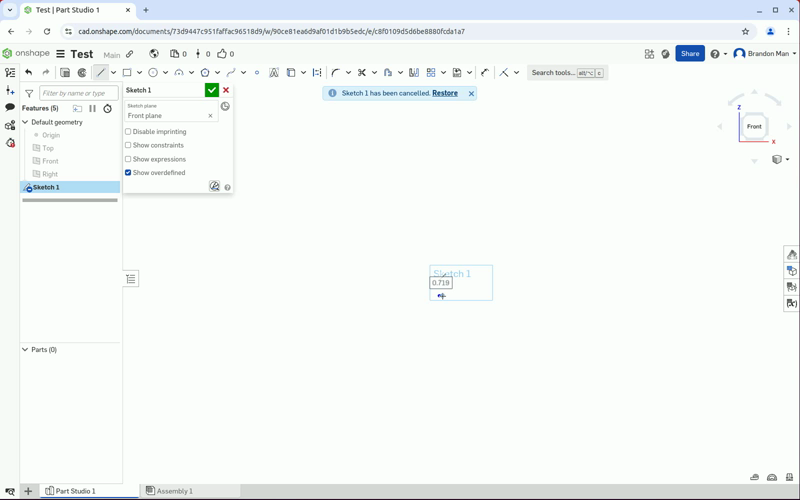
mouse_move(472, 295)
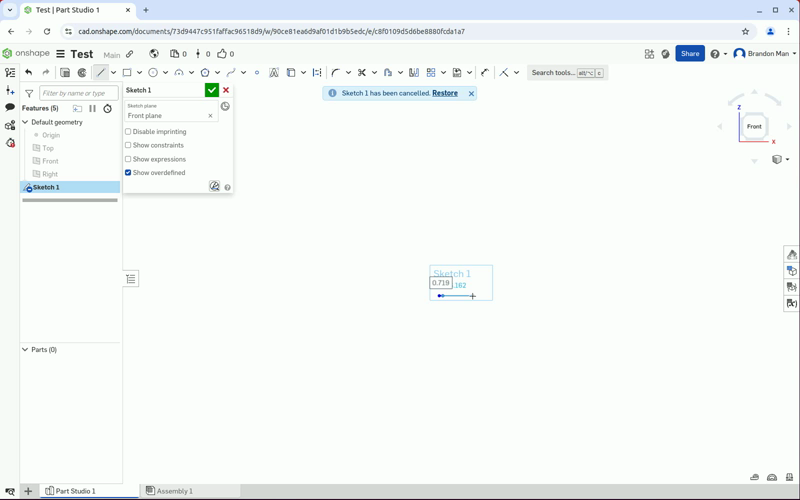
mouse_move(442, 292)
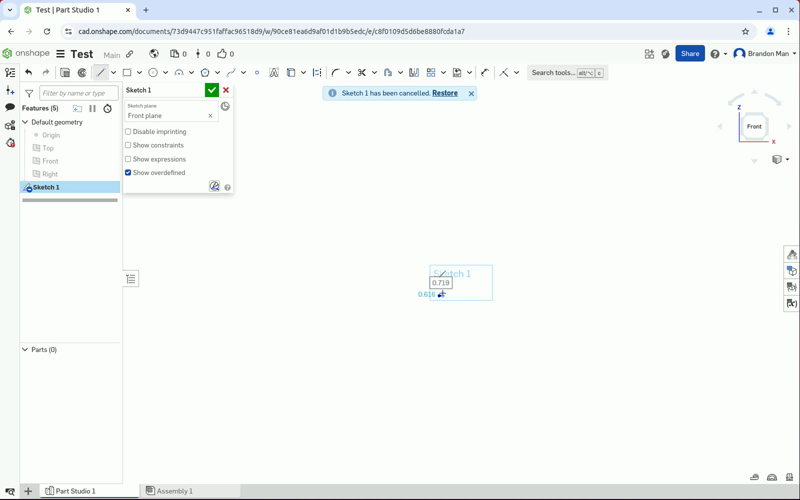
scroll(6)
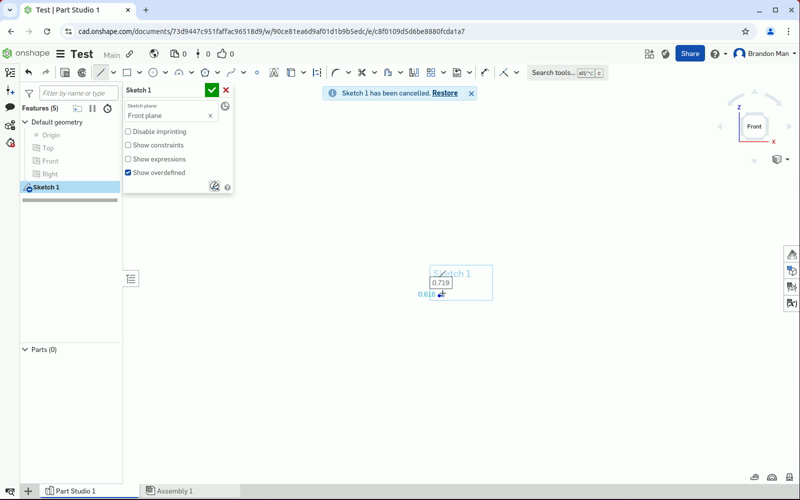
scroll(6)
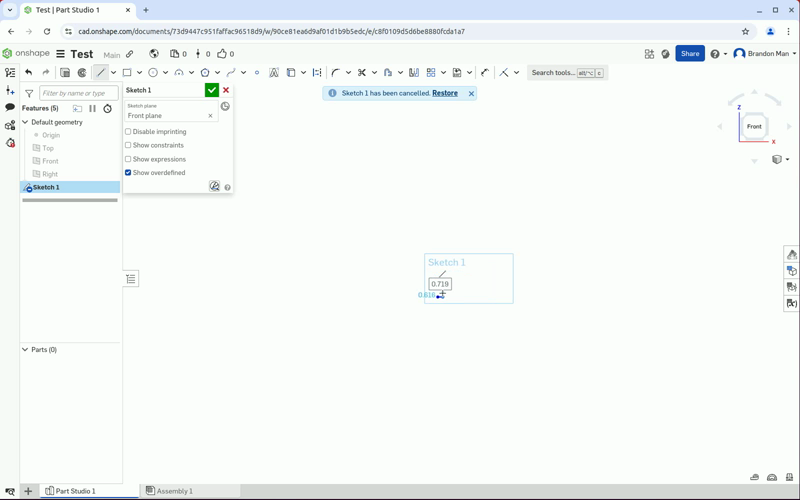
scroll(6)
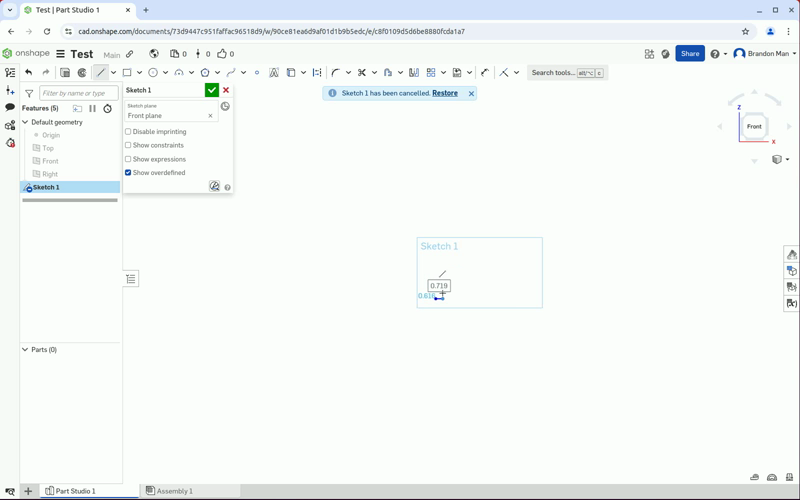
scroll(6)
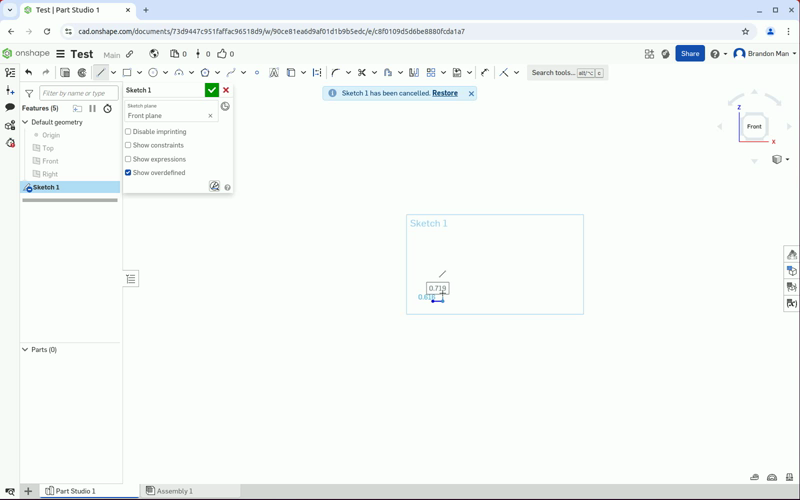
scroll(6)
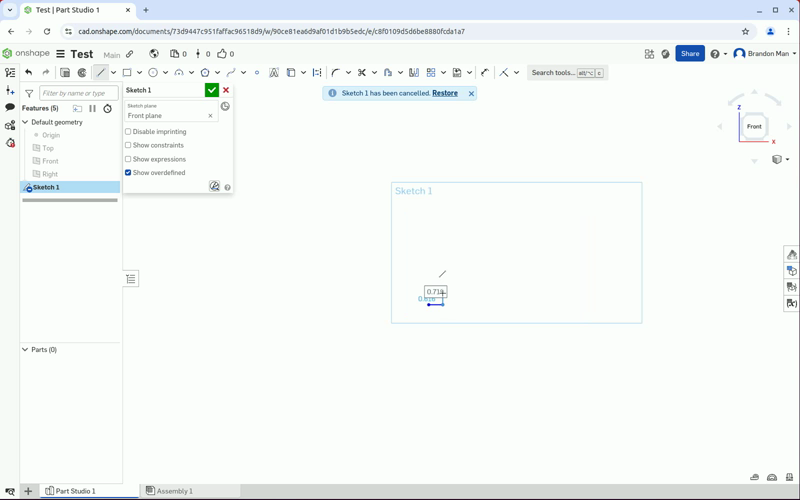
scroll(6)
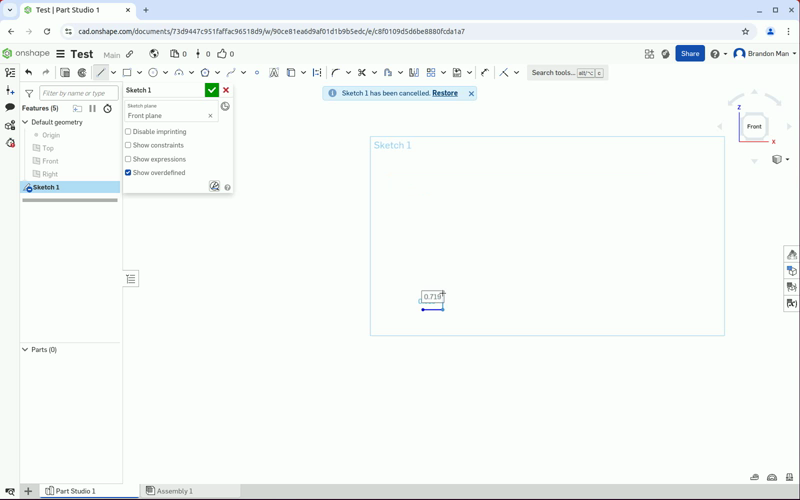
scroll(6)
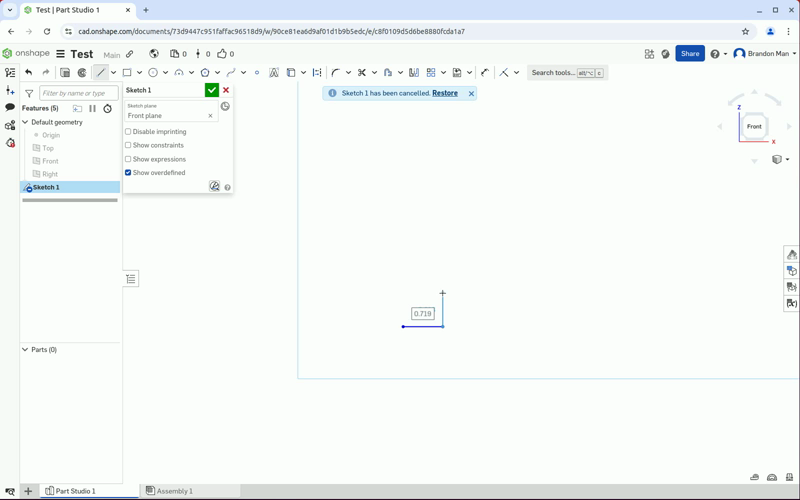
click(442, 292)
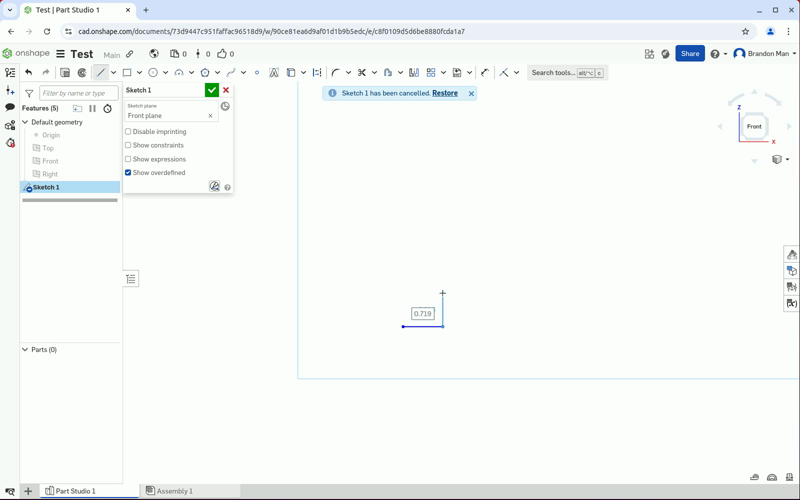
scroll(-6)
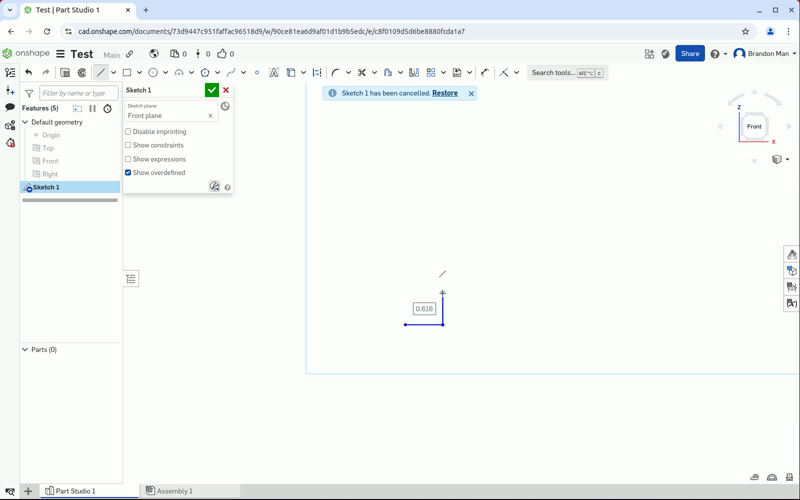
scroll(-6)
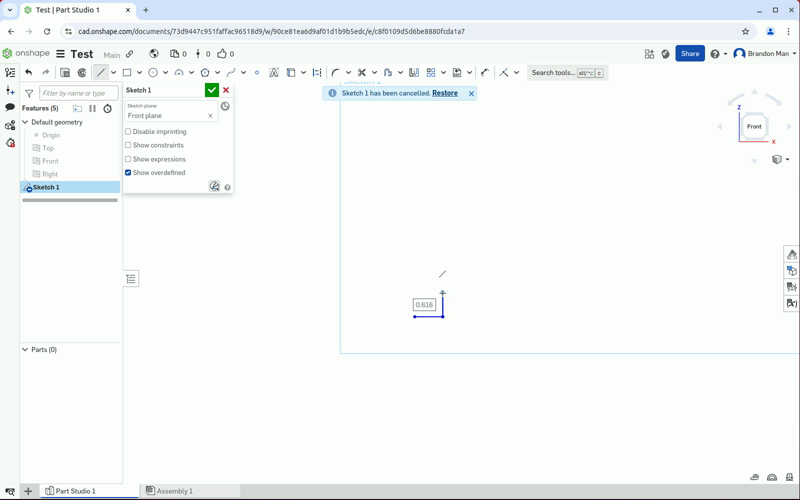
scroll(-6)
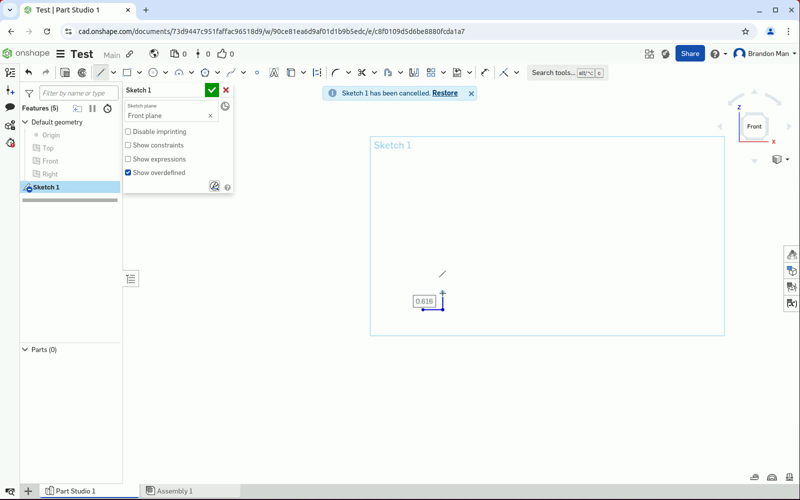
scroll(-6)
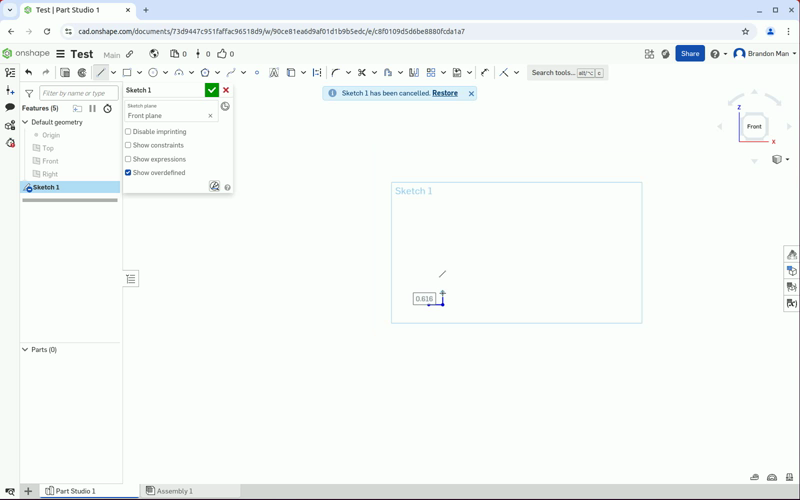
scroll(-6)
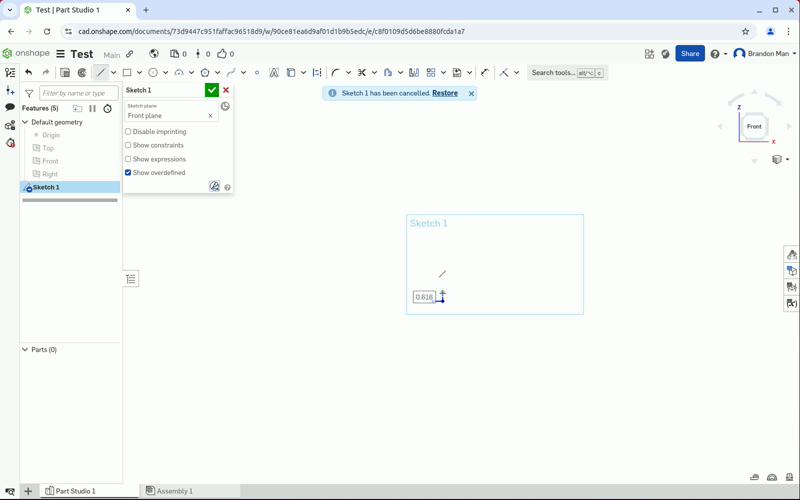
scroll(-6)
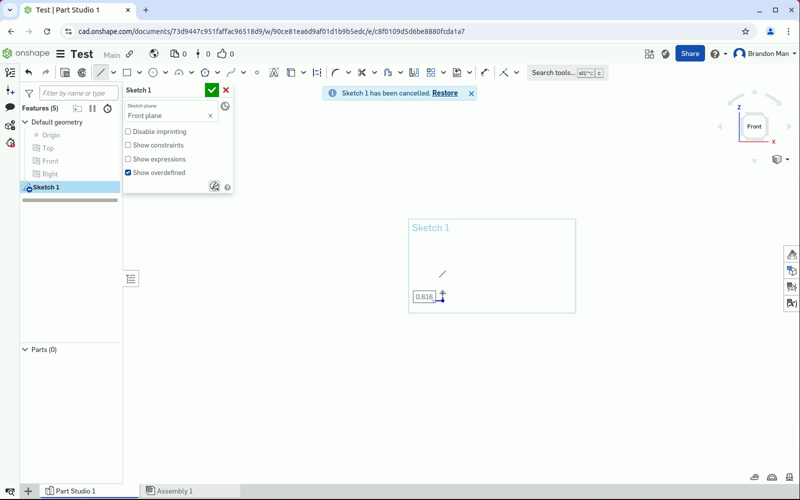
scroll(-6)
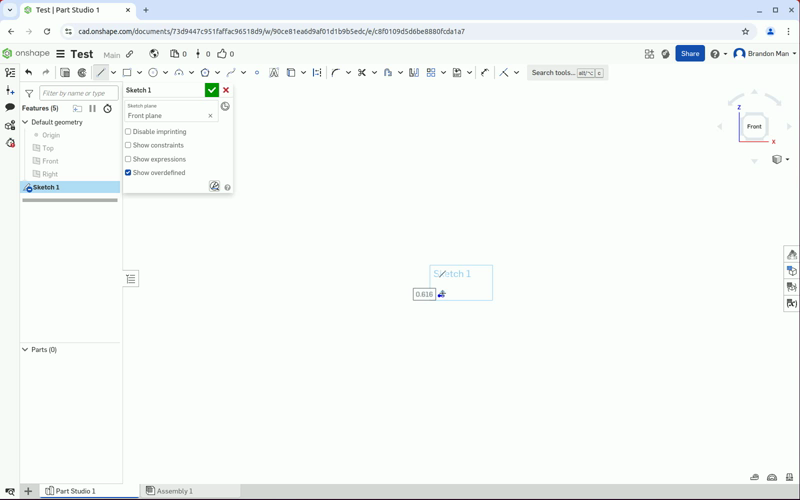
key_up(shift)
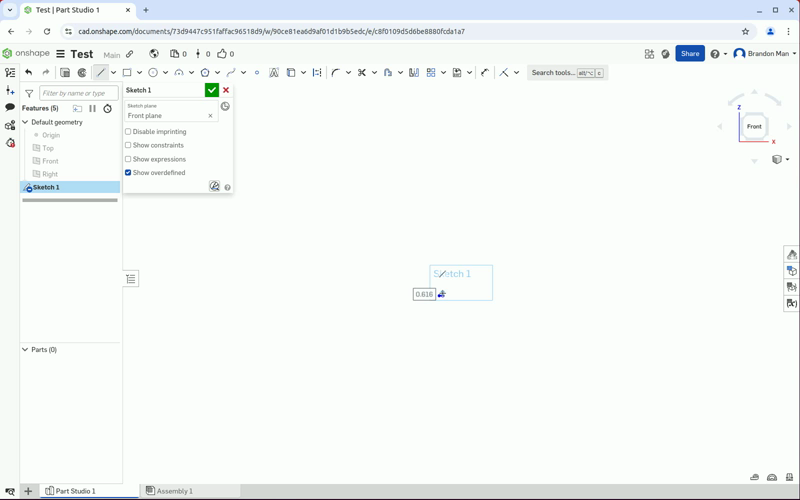
key_down(shift)
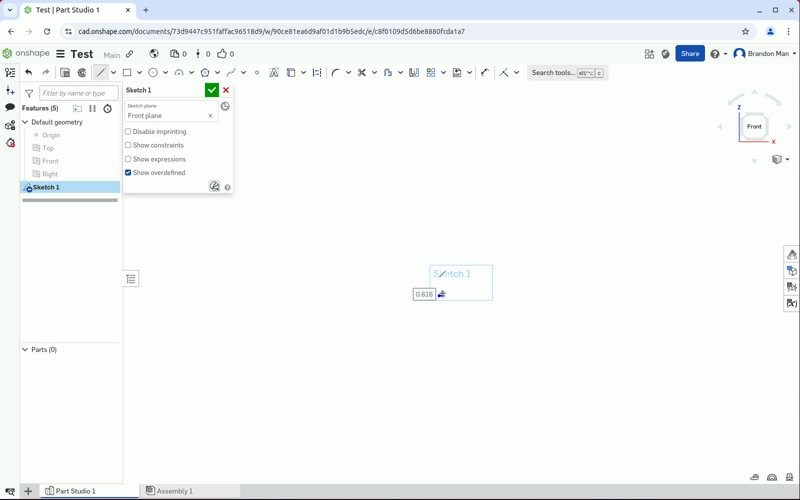
mouse_move(472, 292)
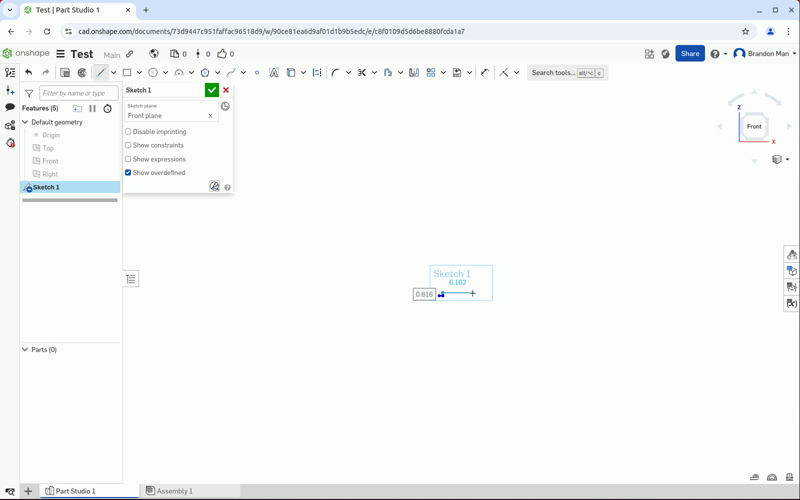
mouse_move(479, 292)
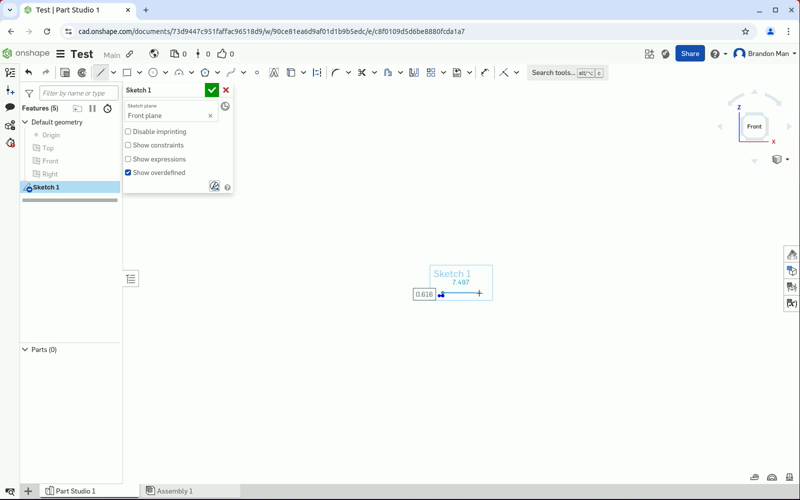
click(479, 292)
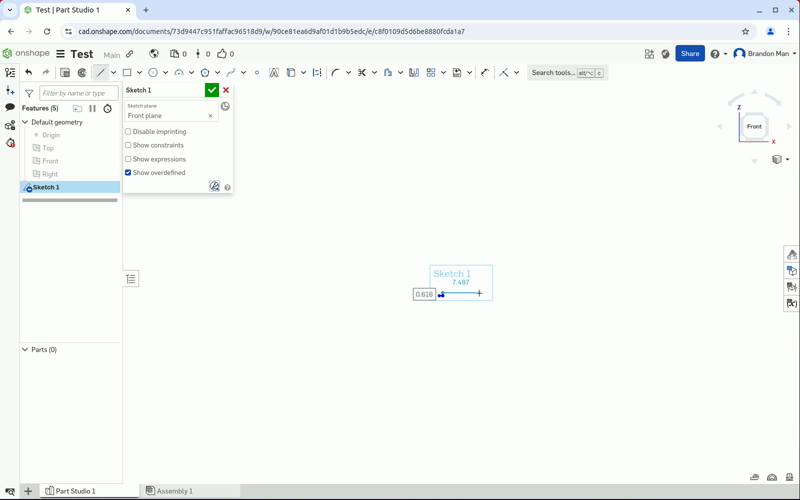
key_up(shift)
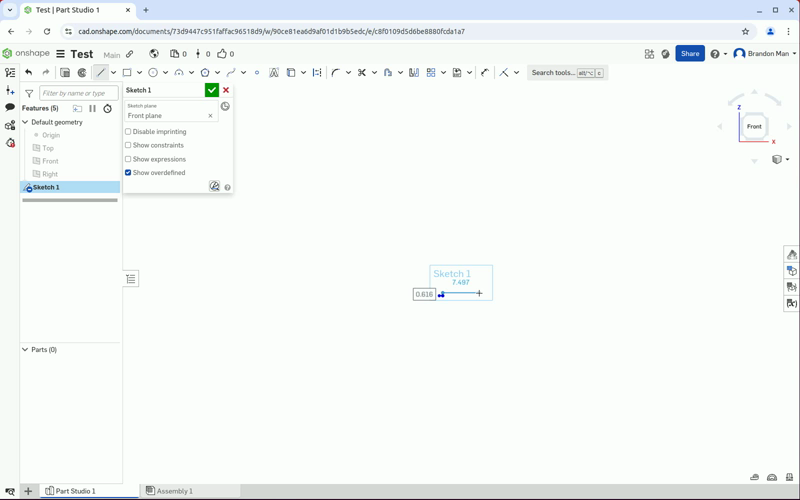
key_down(shift)
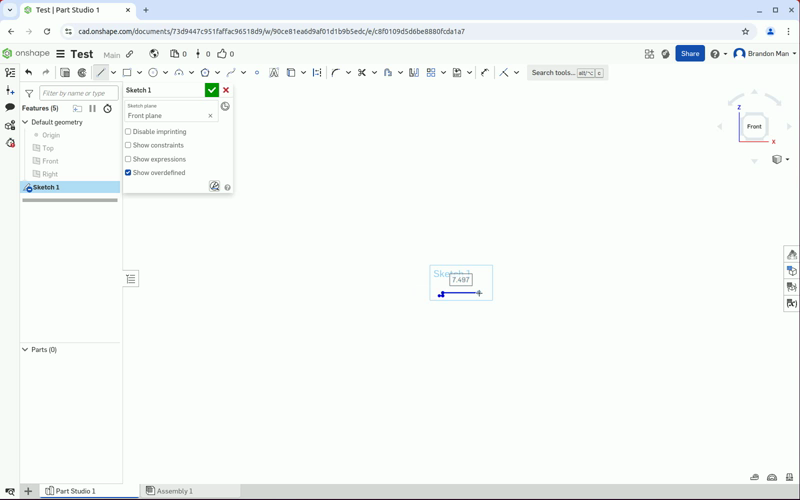
mouse_move(509, 292)
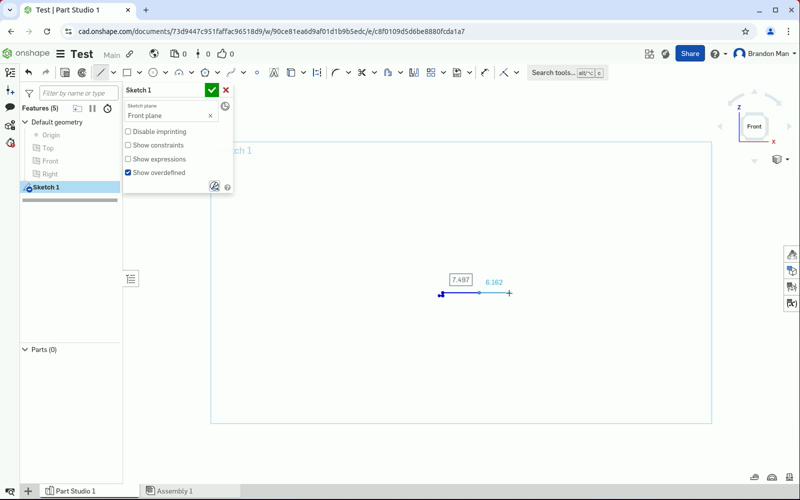
mouse_move(479, 295)
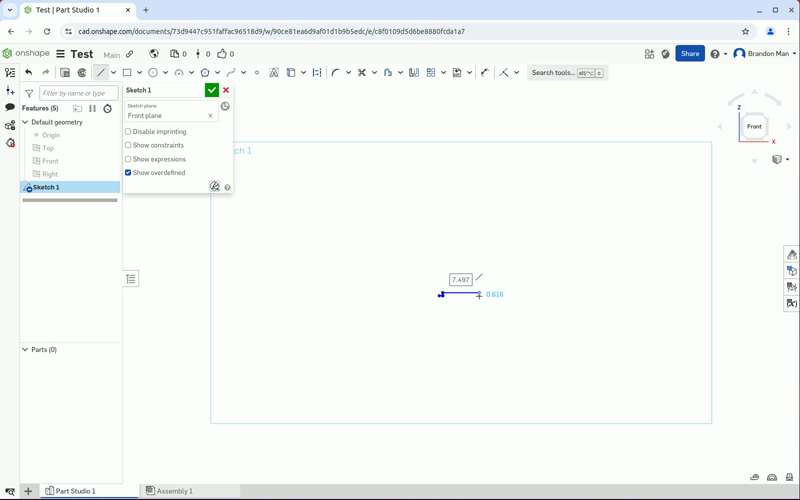
scroll(6)
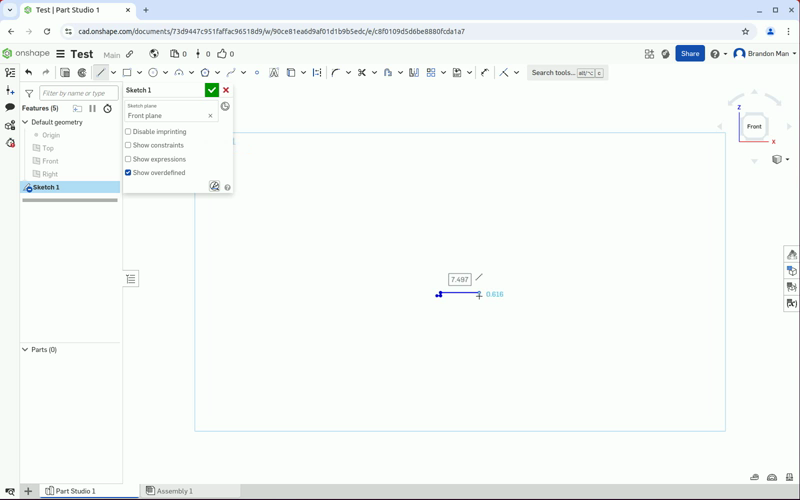
scroll(6)
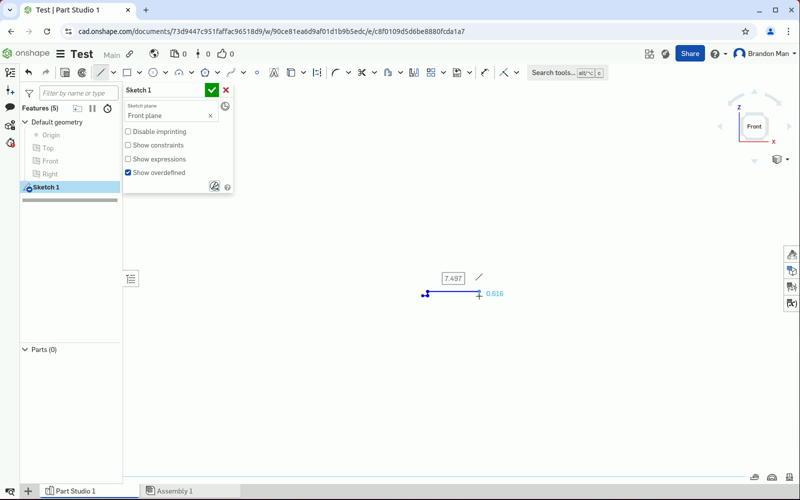
scroll(6)
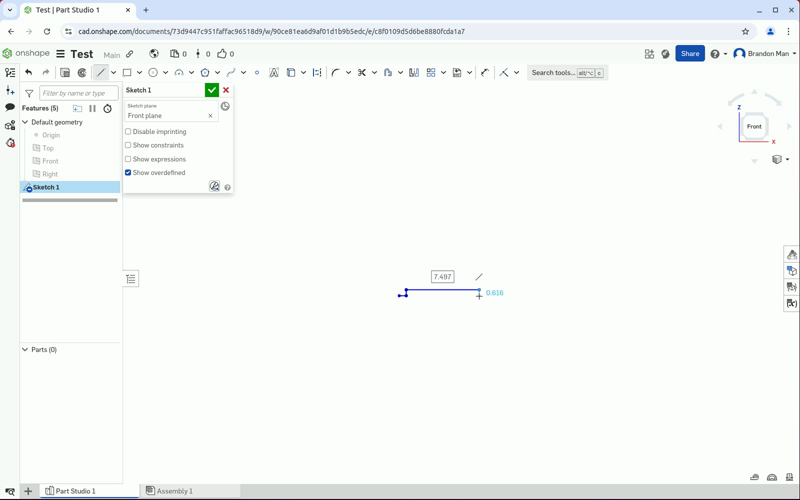
scroll(6)
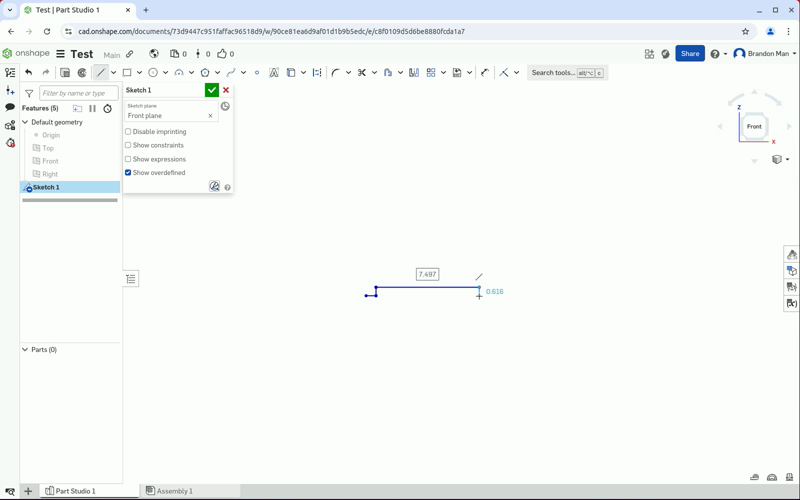
scroll(6)
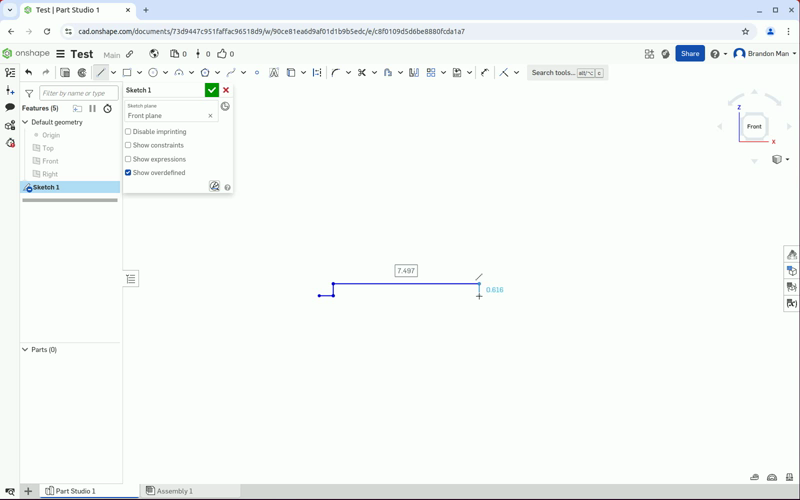
scroll(6)
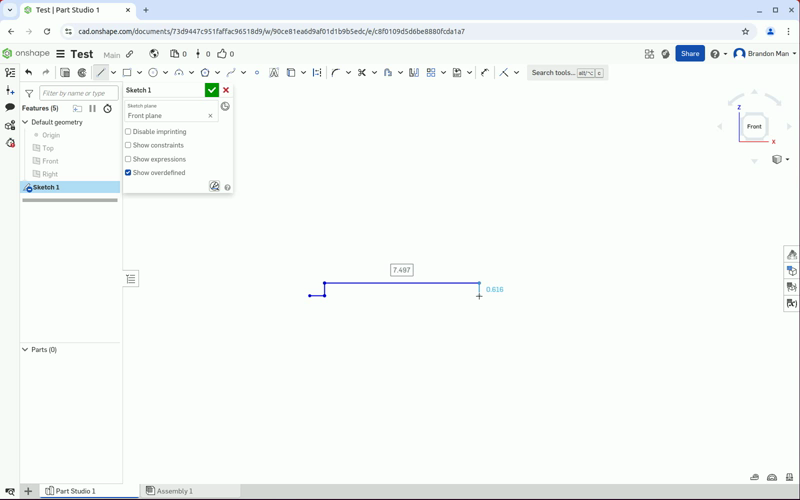
scroll(6)
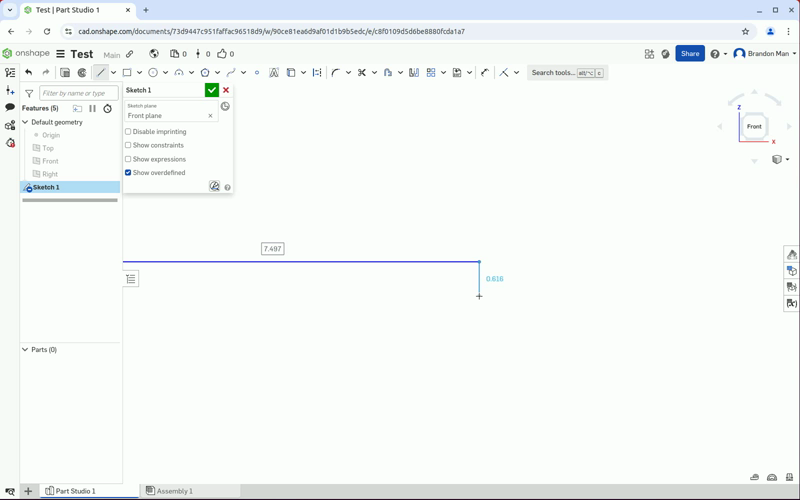
click(479, 295)
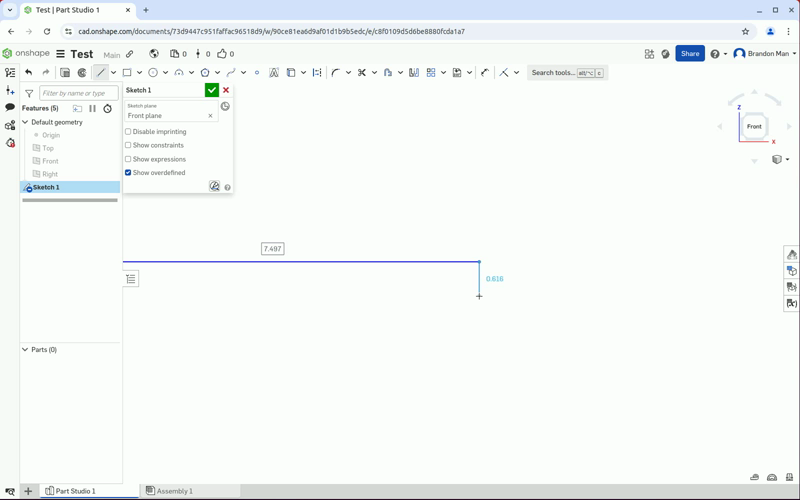
scroll(-6)
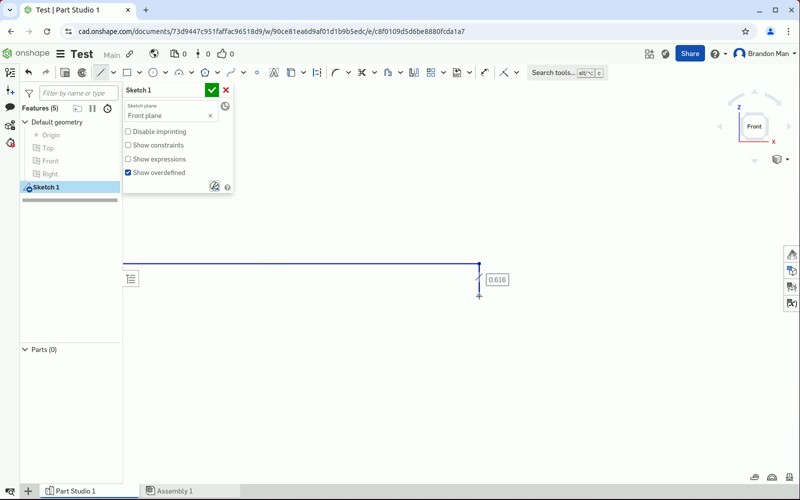
scroll(-6)
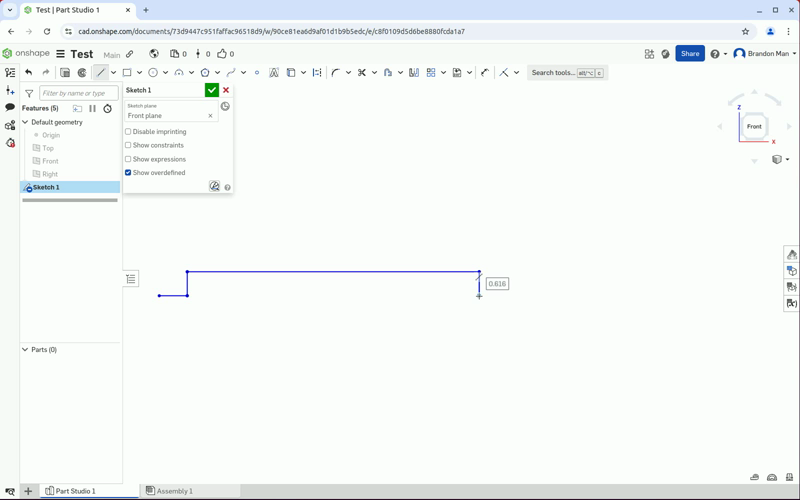
scroll(-6)
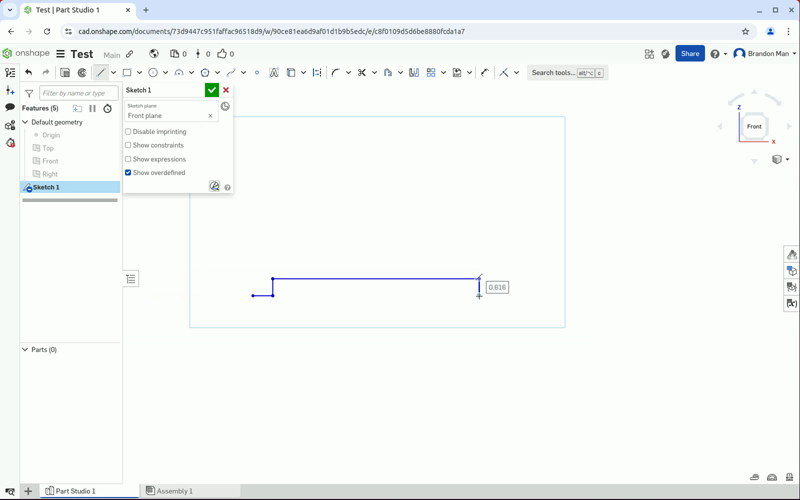
scroll(-6)
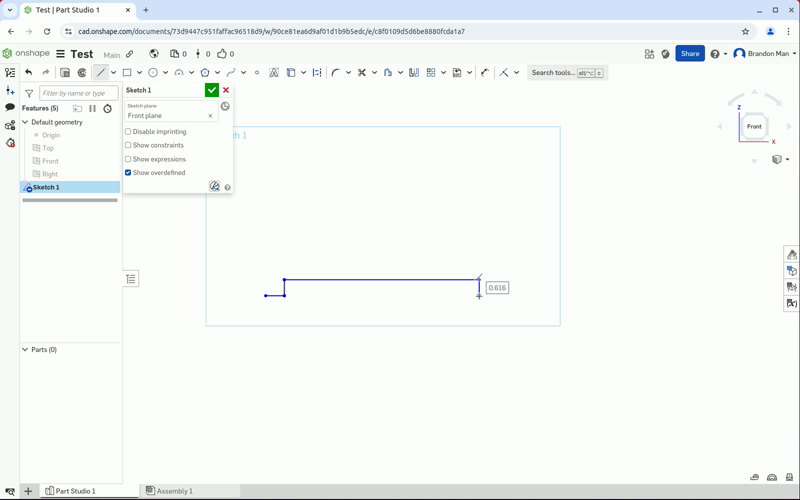
scroll(-6)
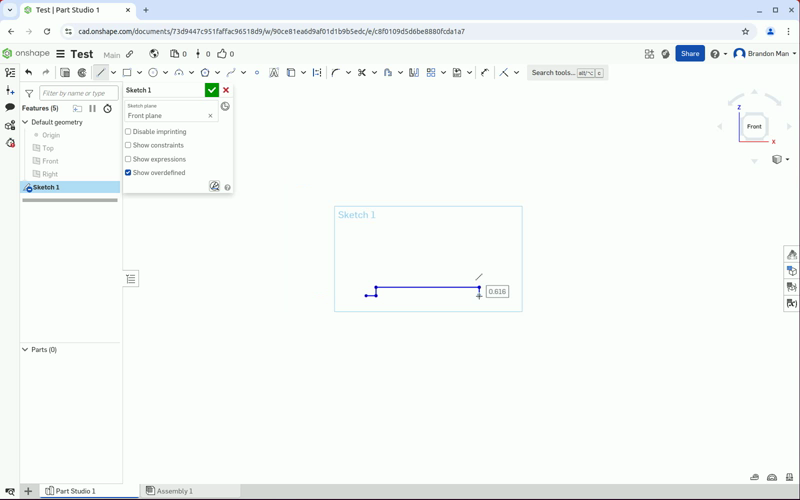
scroll(-6)
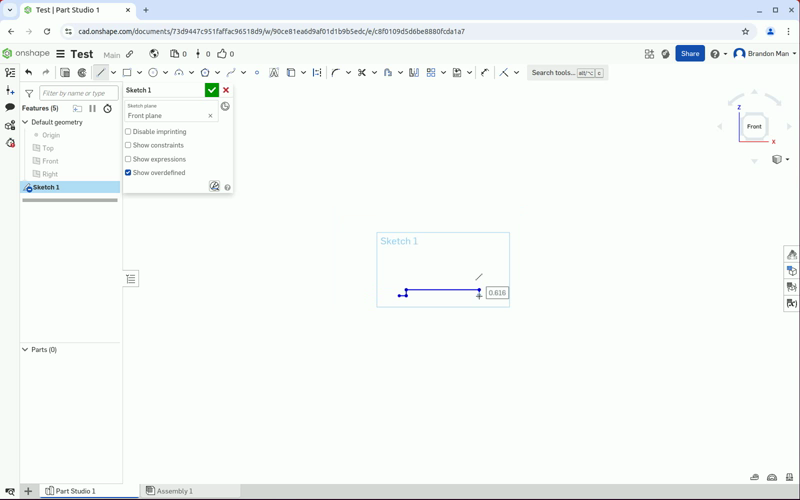
scroll(-6)
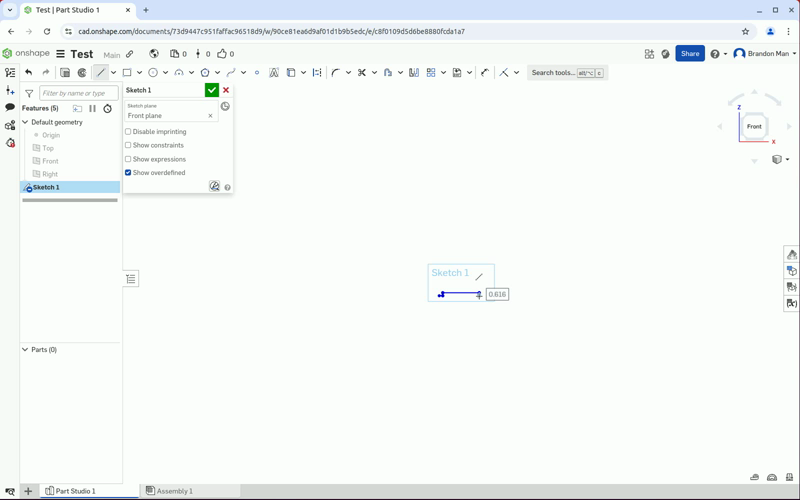
key_up(shift)
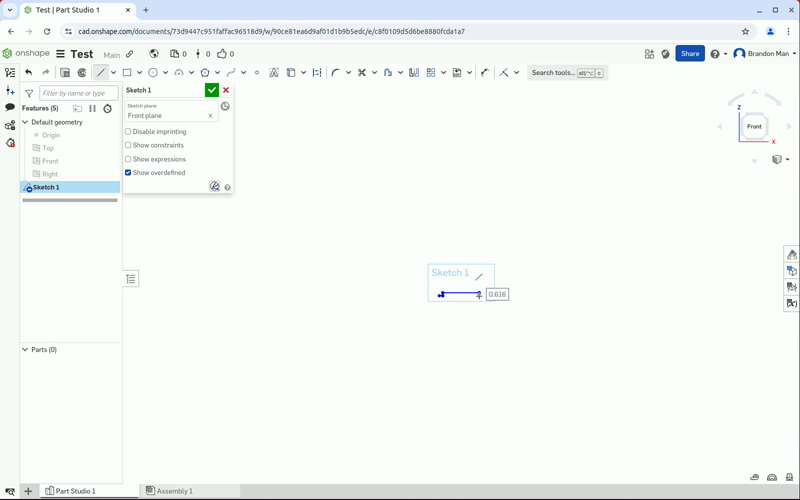
key_down(shift)
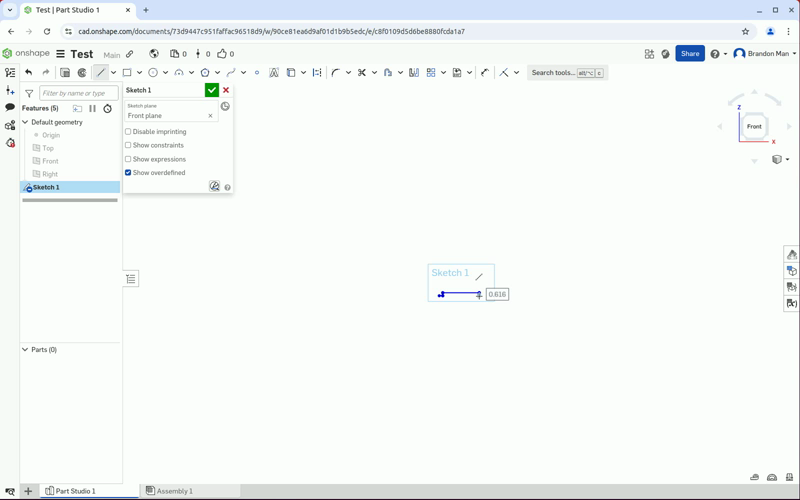
mouse_move(509, 295)
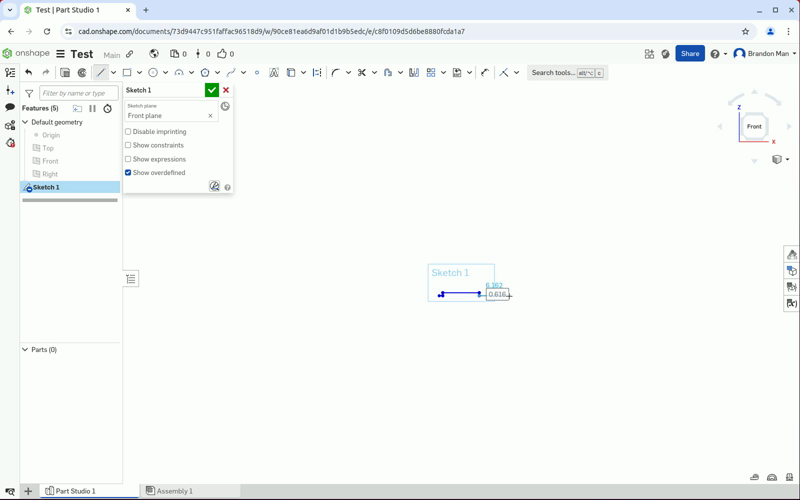
mouse_move(482, 295)
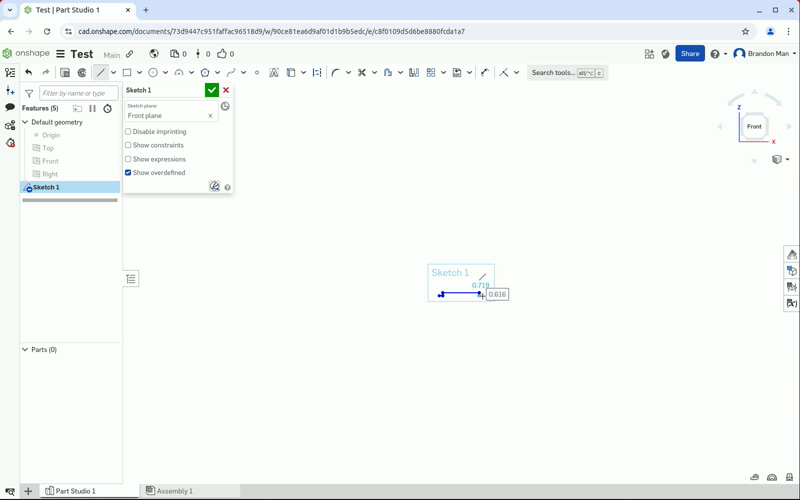
scroll(6)
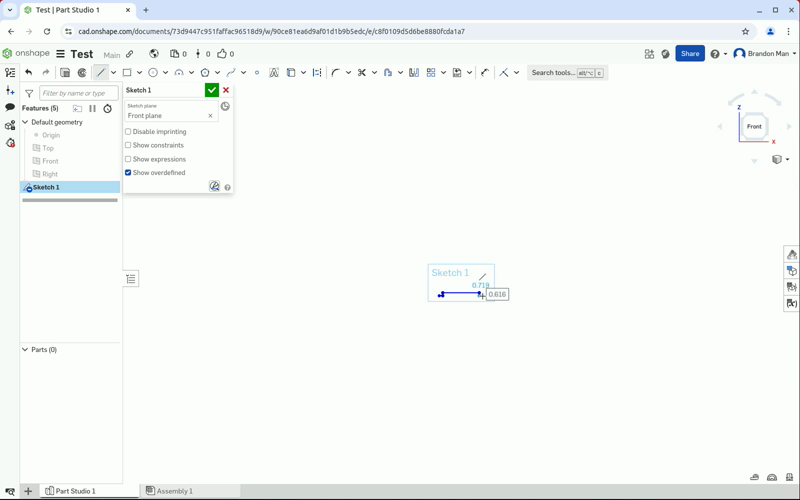
scroll(6)
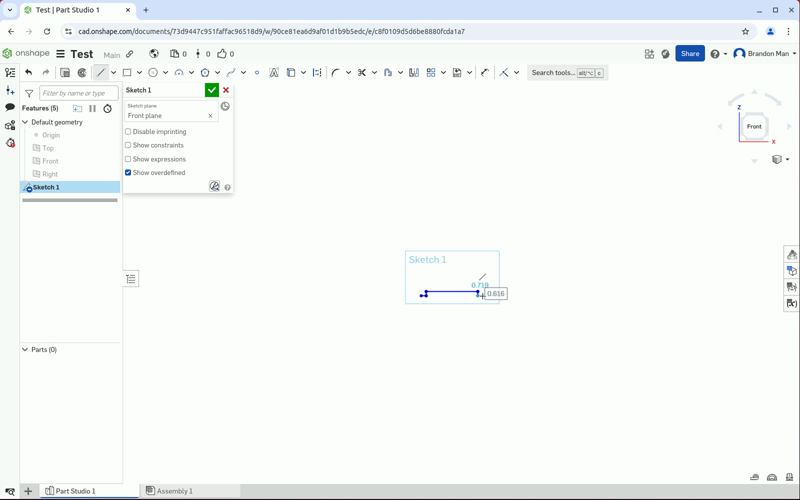
scroll(6)
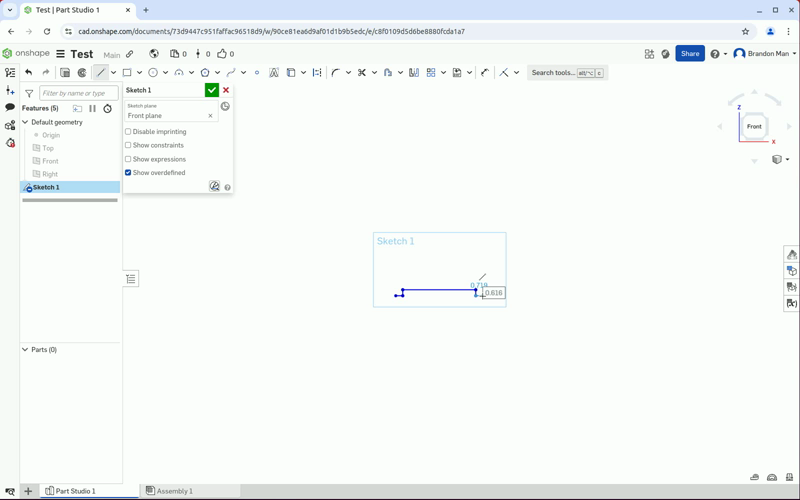
scroll(6)
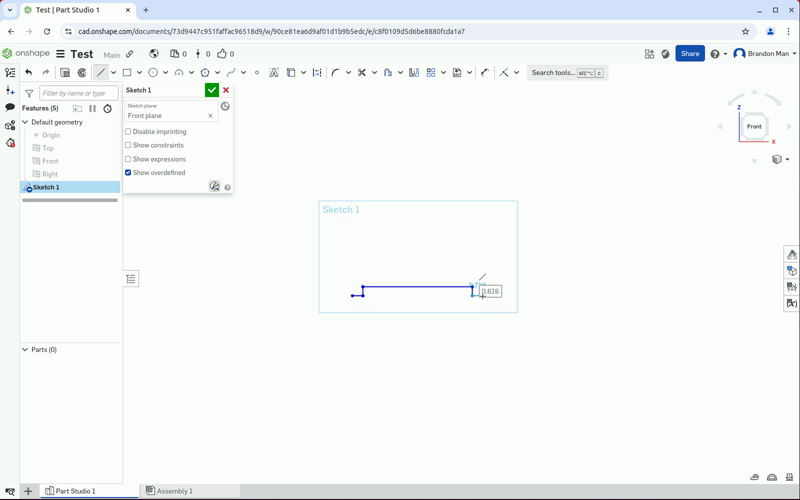
scroll(6)
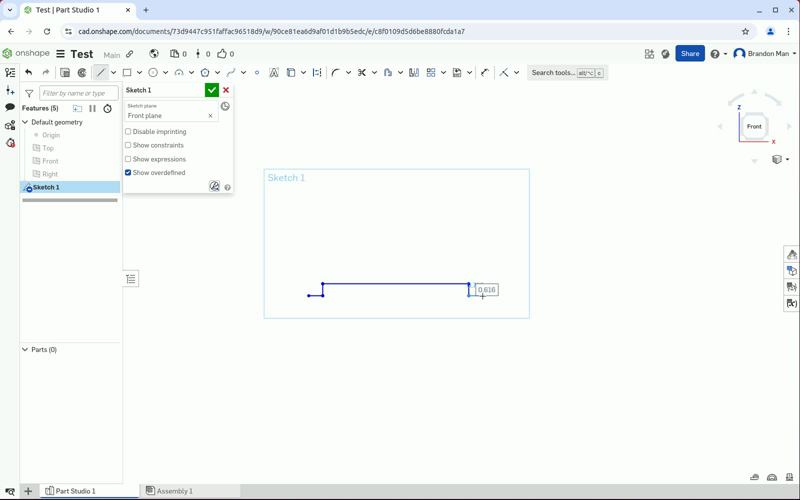
scroll(6)
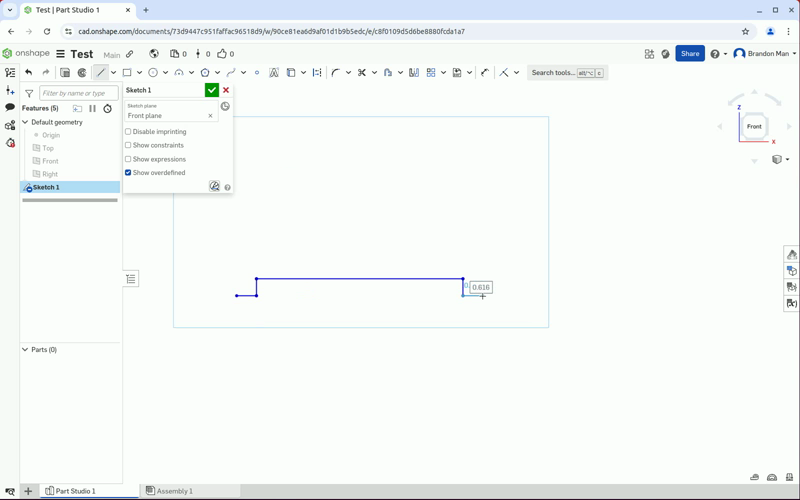
scroll(6)
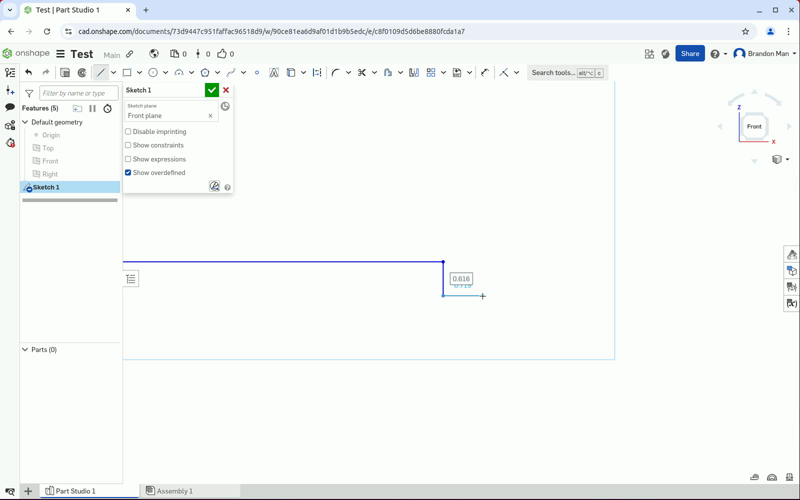
click(482, 295)
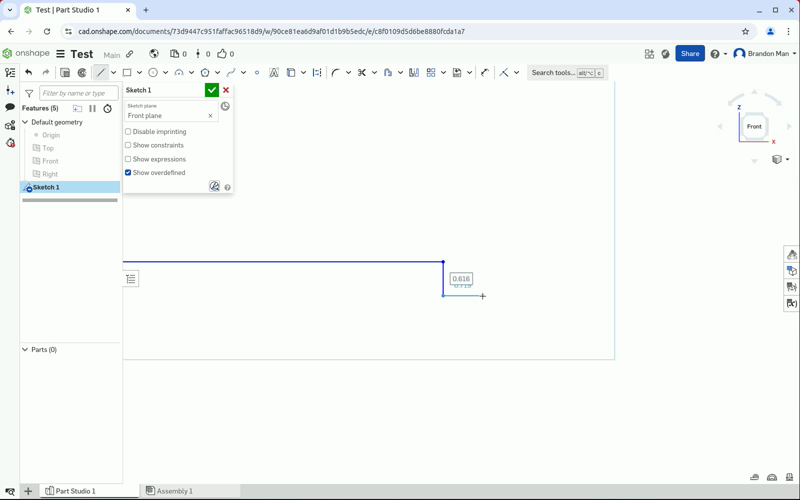
scroll(-6)
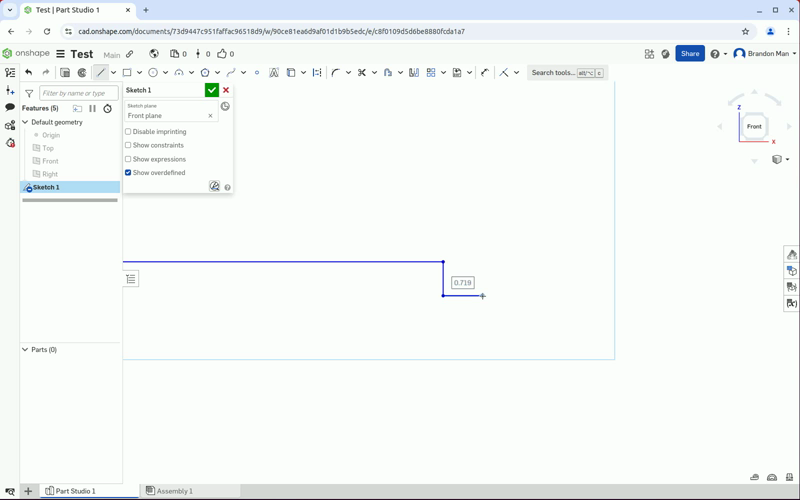
scroll(-6)
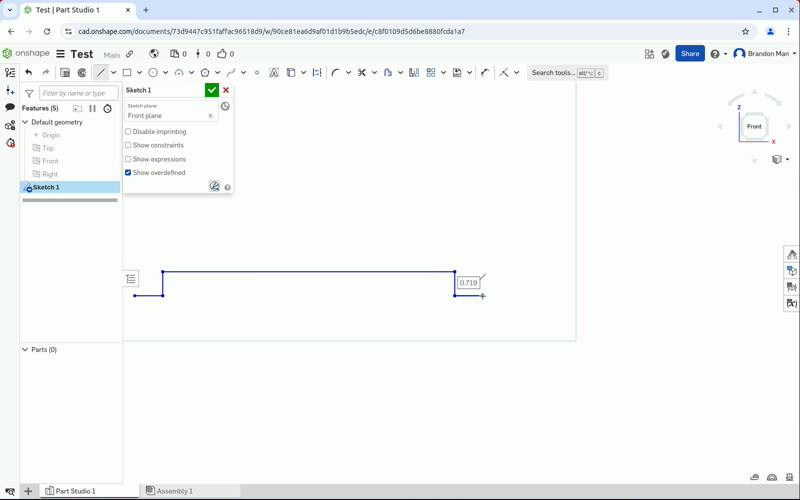
scroll(-6)
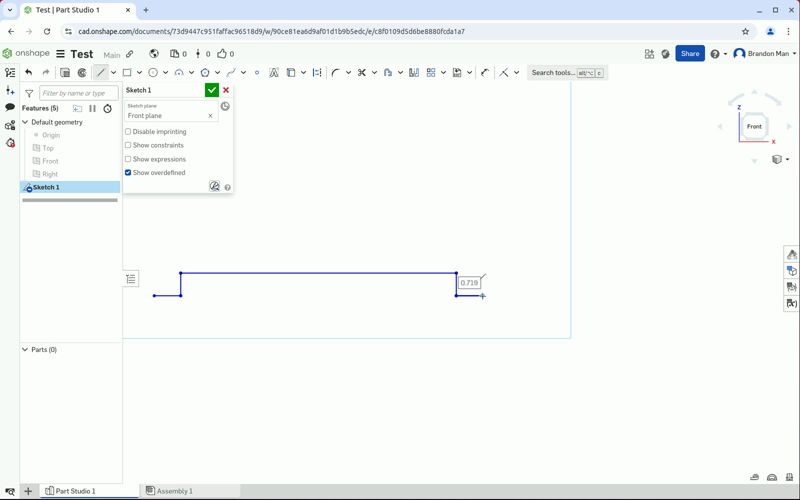
scroll(-6)
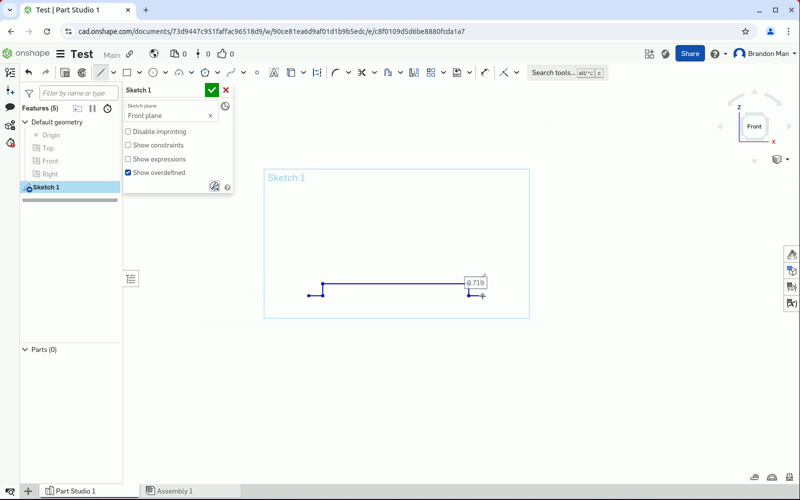
scroll(-6)
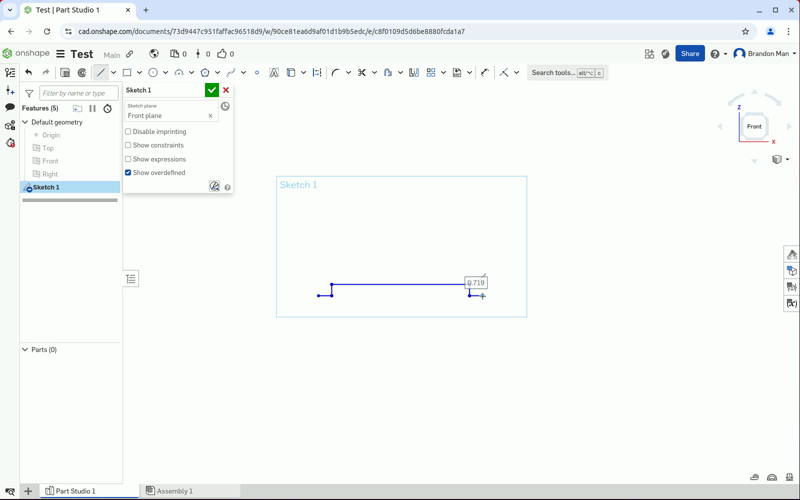
scroll(-6)
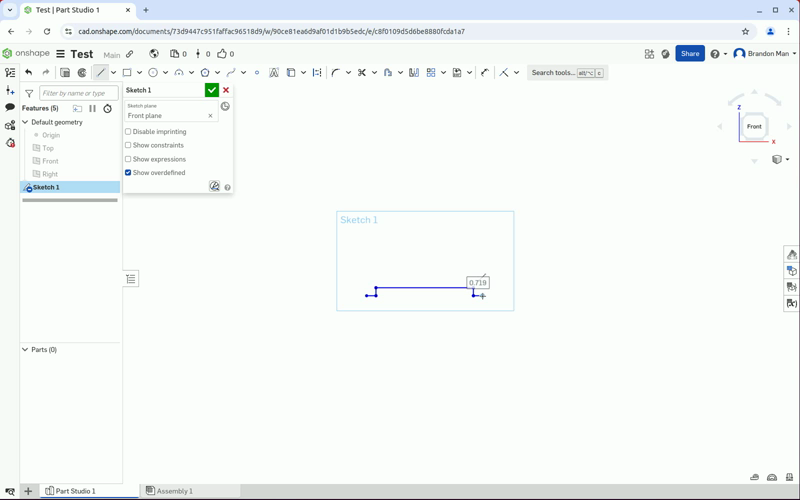
scroll(-6)
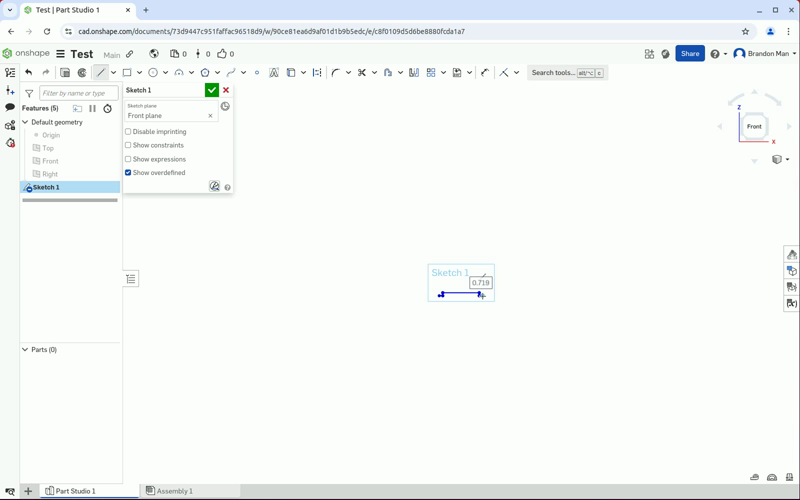
key_up(shift)
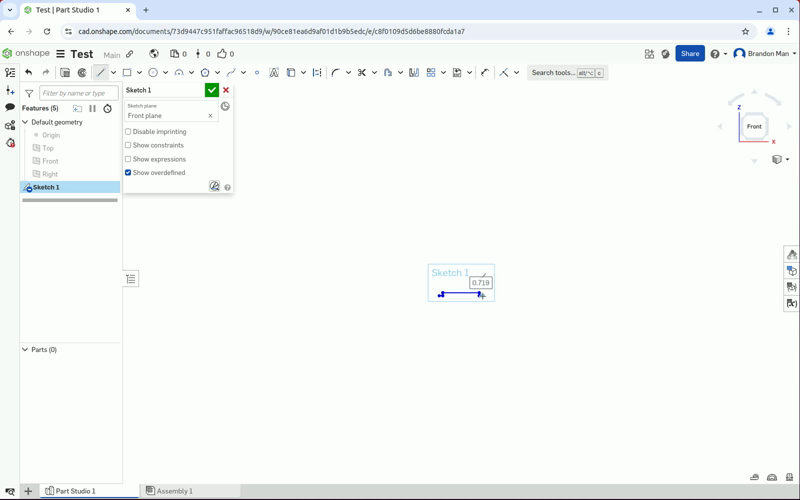
key_down(shift)
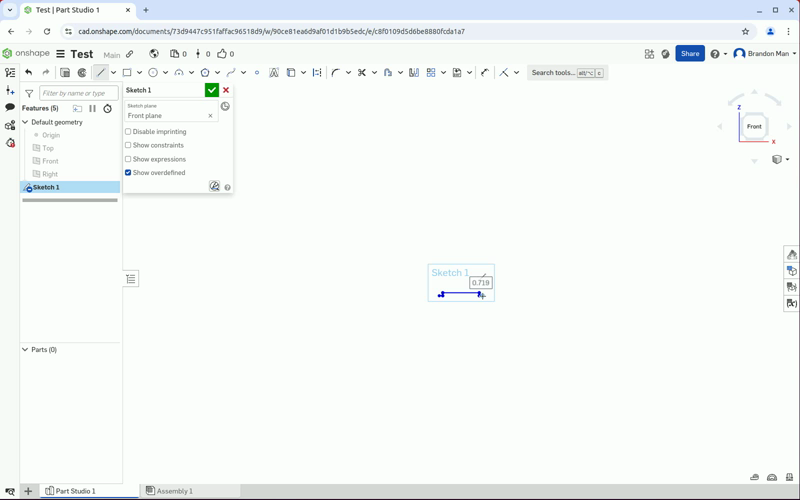
mouse_move(512, 295)
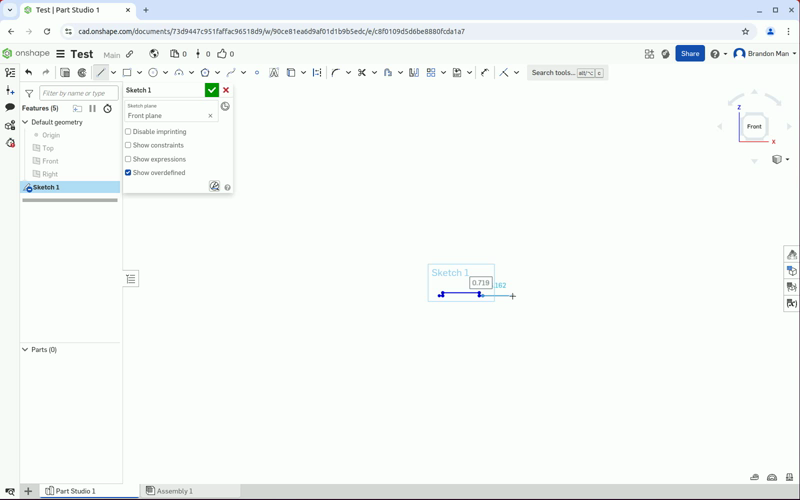
mouse_move(482, 282)
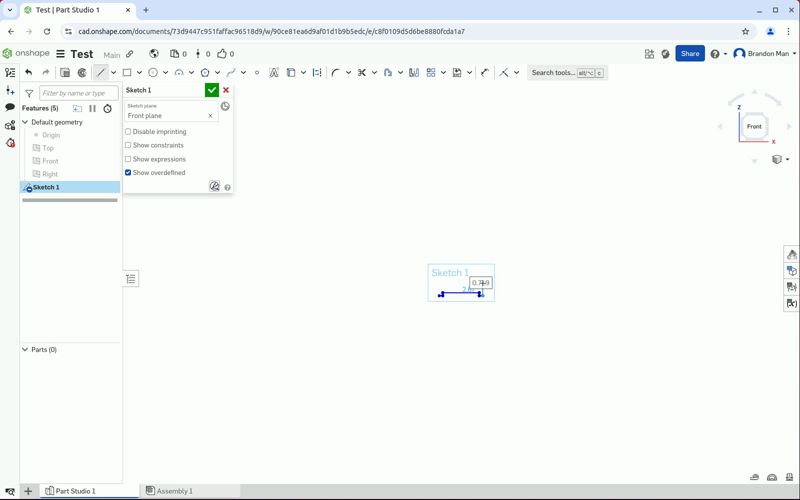
click(482, 282)
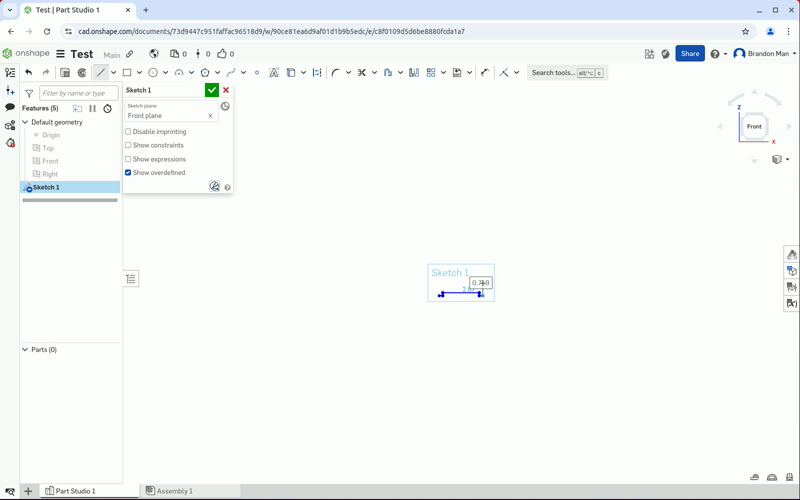
key_up(shift)
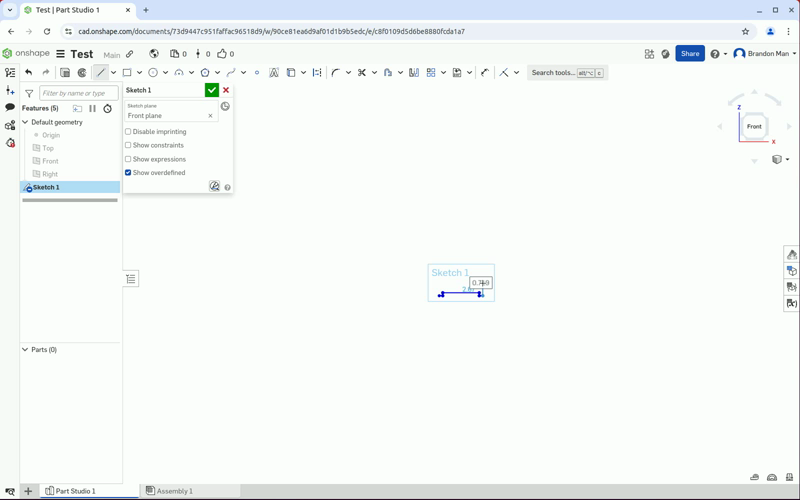
key_down(shift)
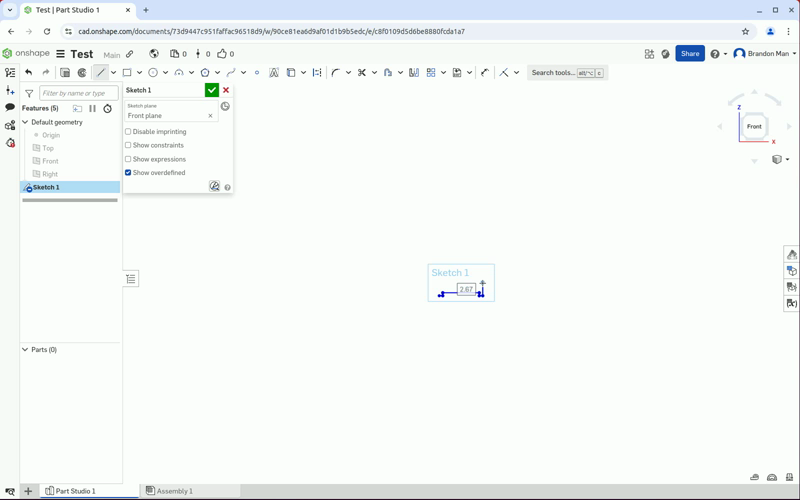
mouse_move(512, 282)
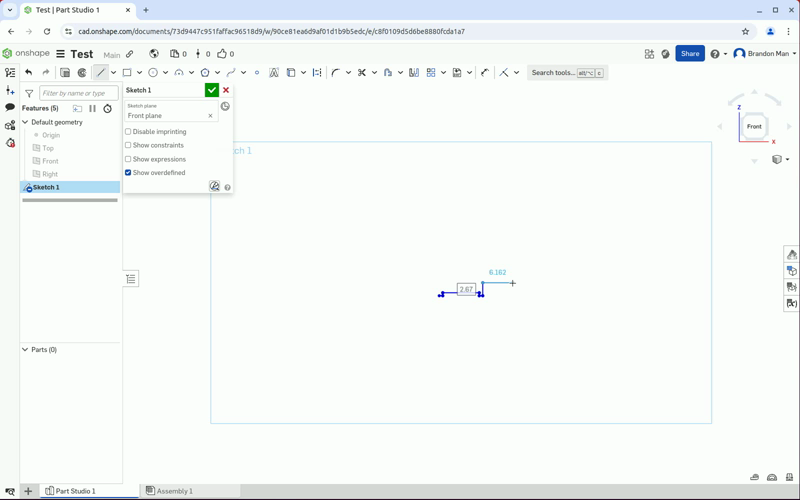
mouse_move(439, 282)
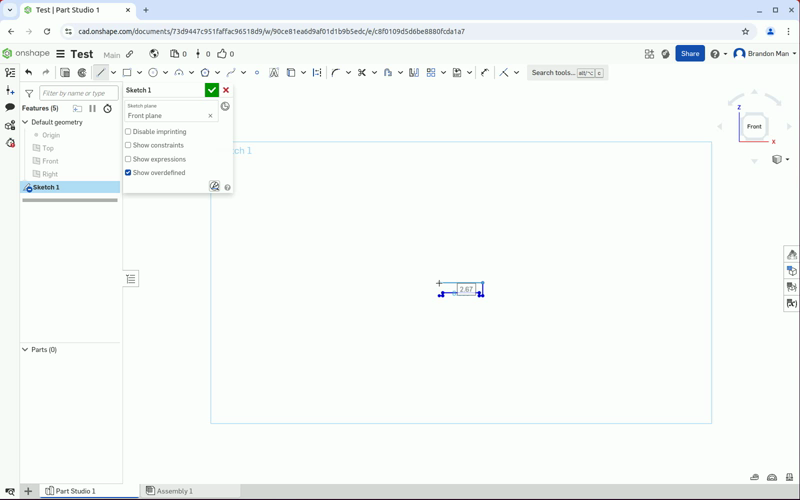
click(439, 282)
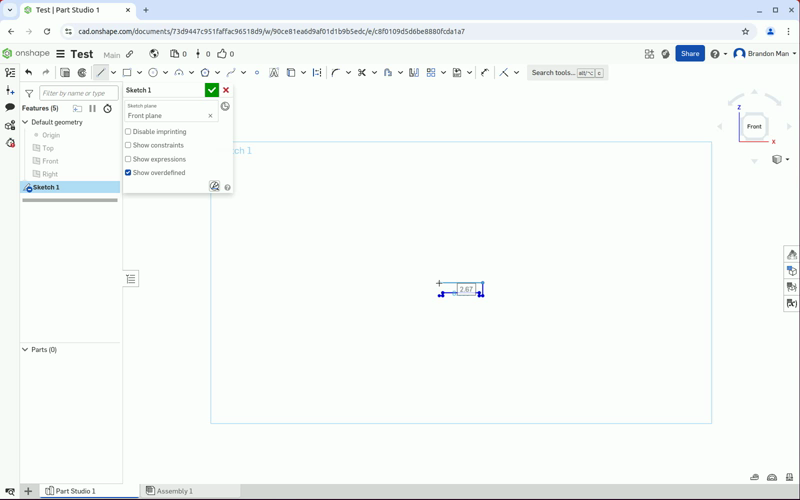
key_up(shift)
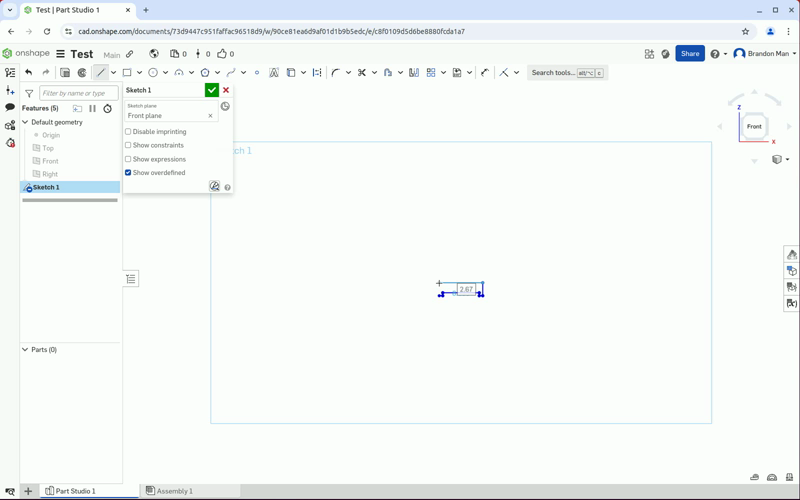
mouse_move(469, 282)
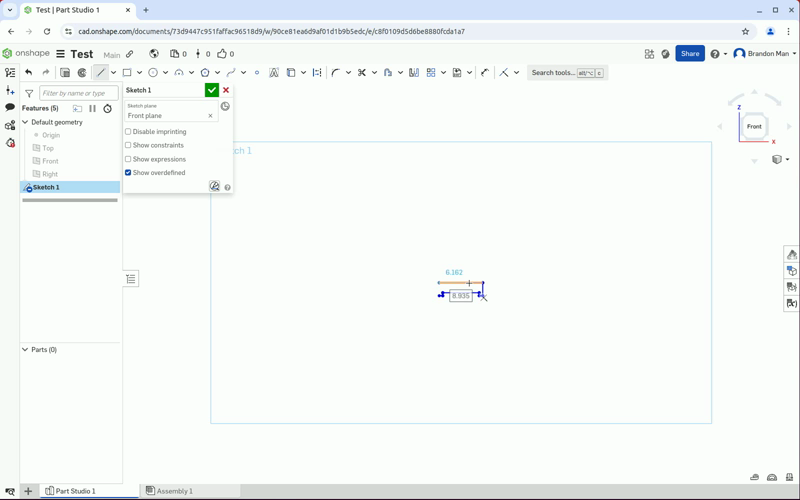
key_down(shift)
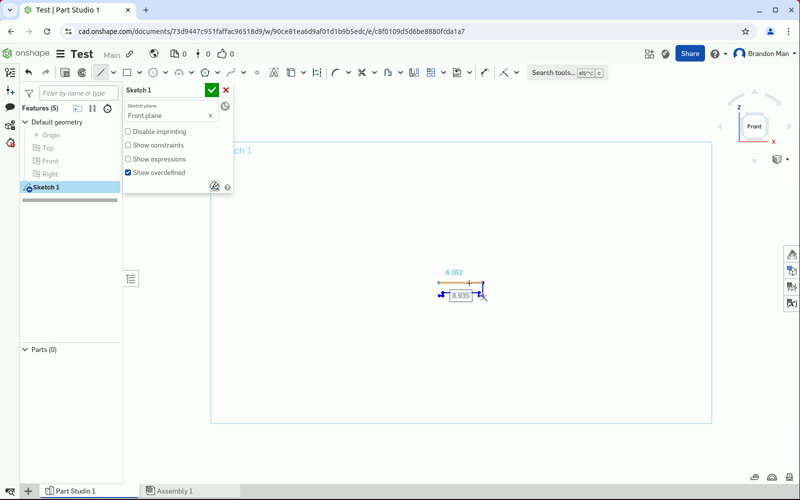
mouse_move(439, 295)
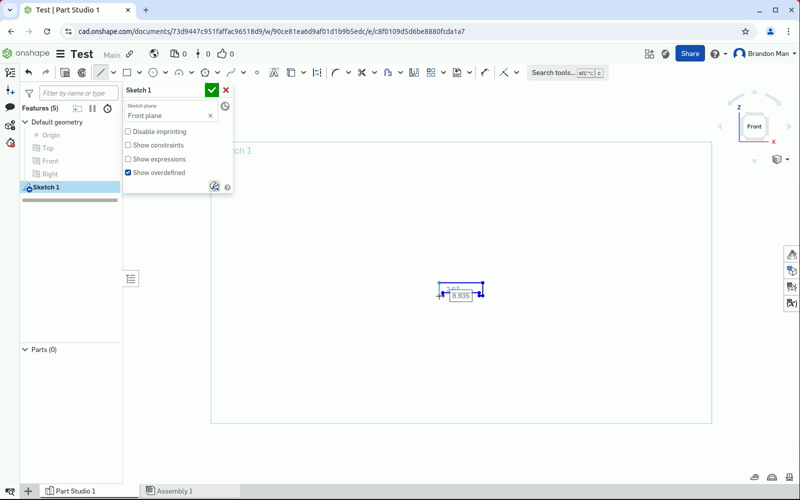
scroll(6)
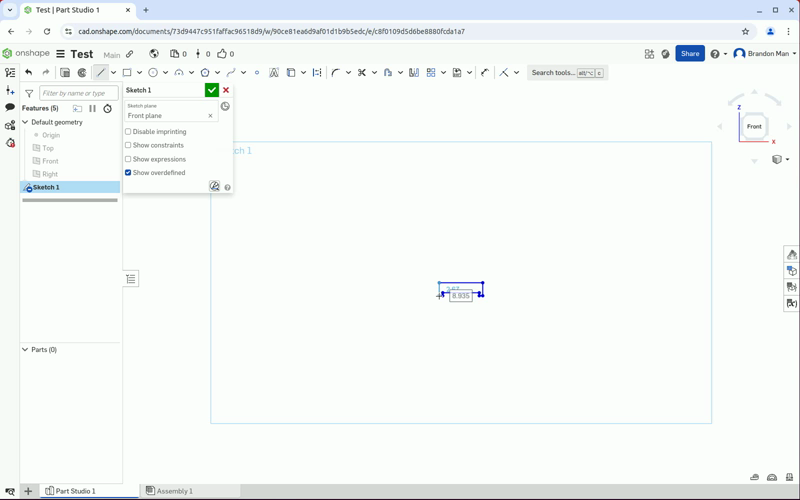
scroll(6)
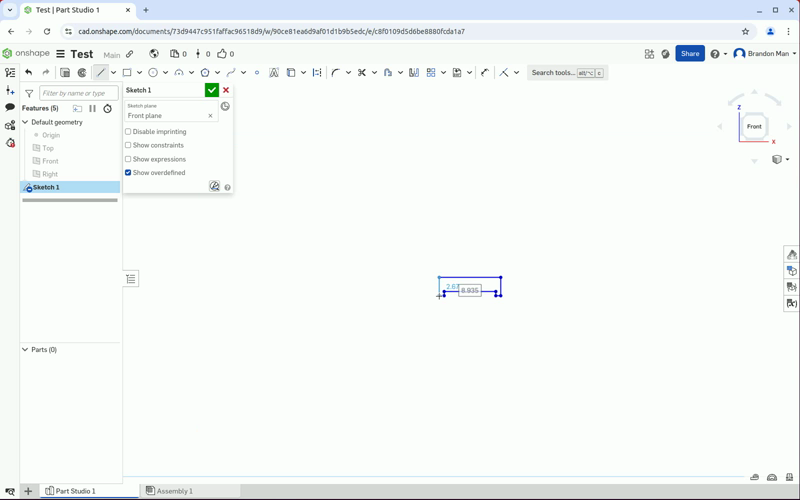
scroll(6)
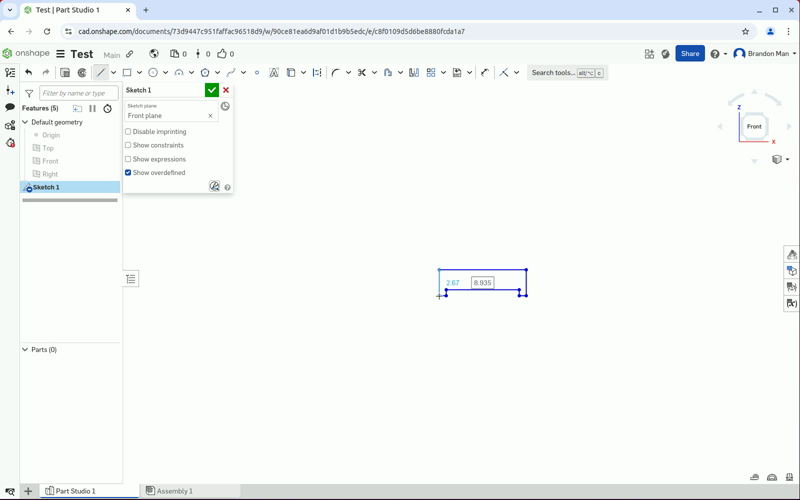
scroll(6)
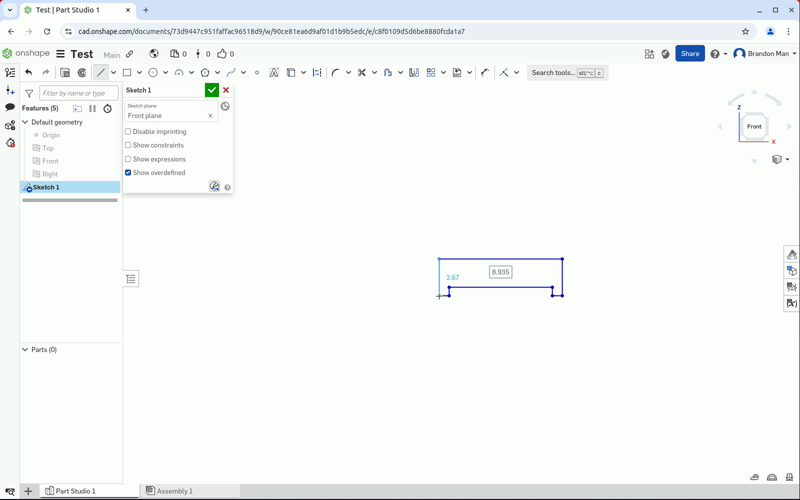
scroll(6)
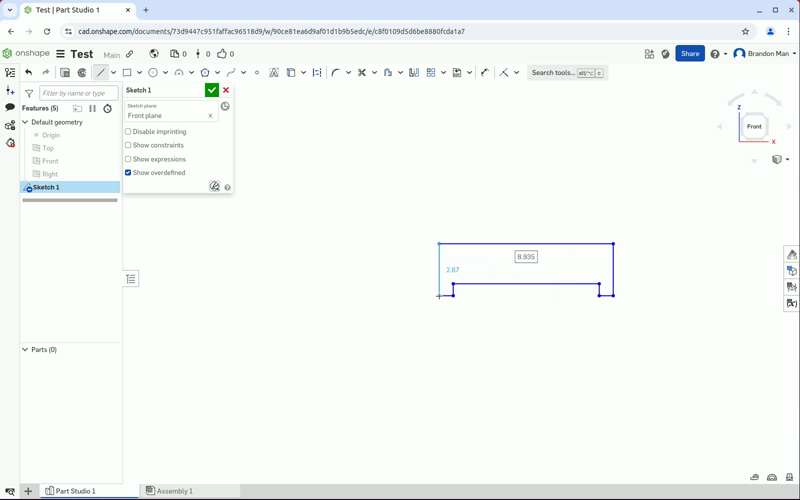
scroll(6)
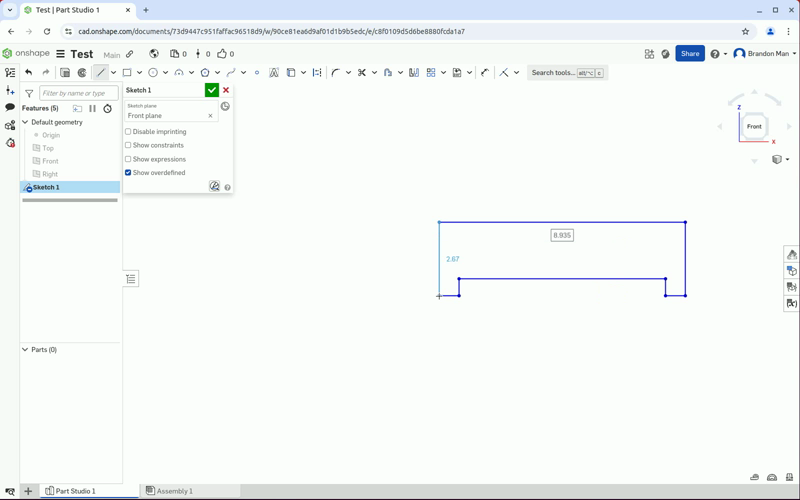
scroll(6)
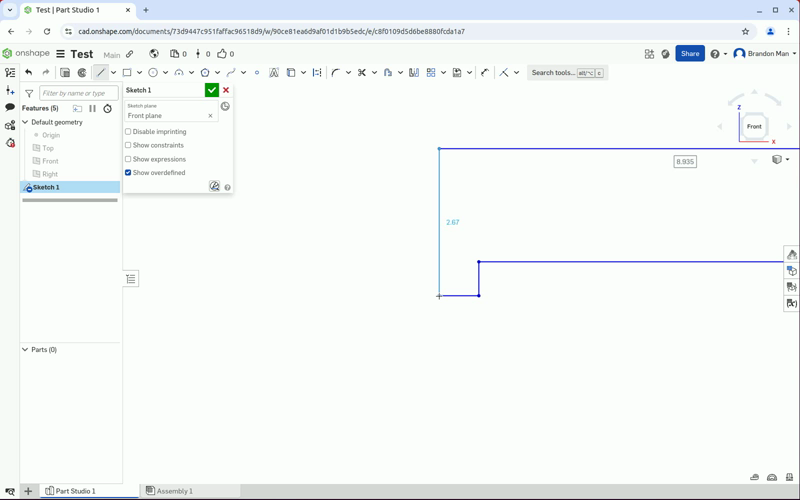
key_up(shift)
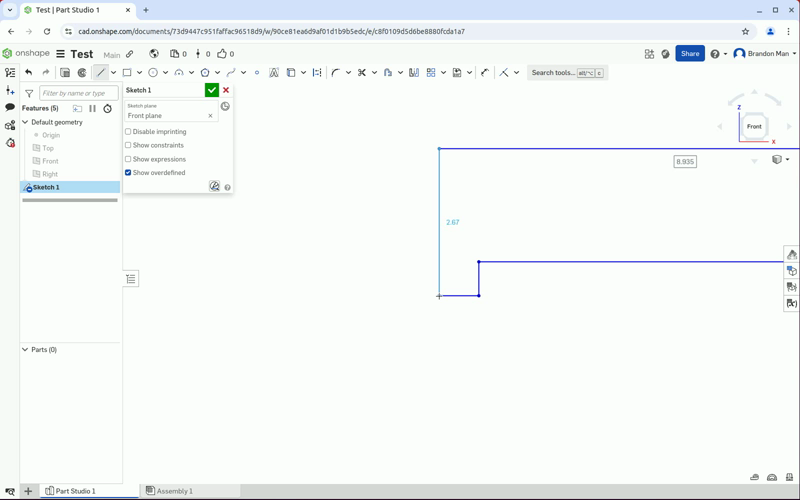
click(439, 295)
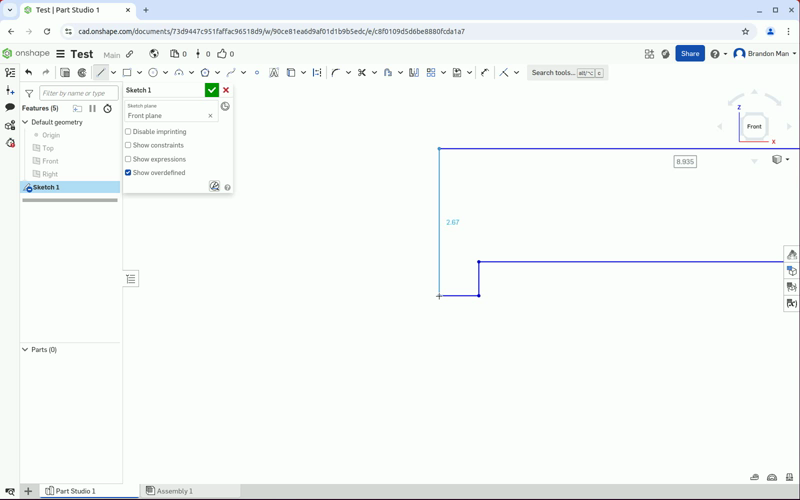
scroll(-6)
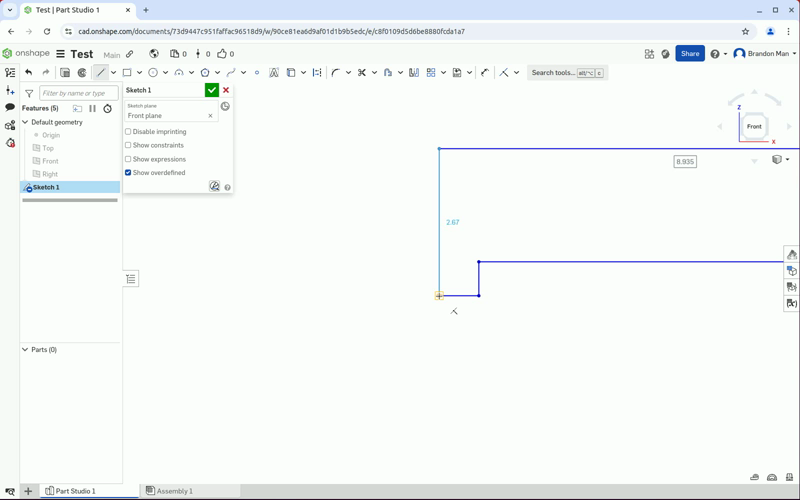
scroll(-6)
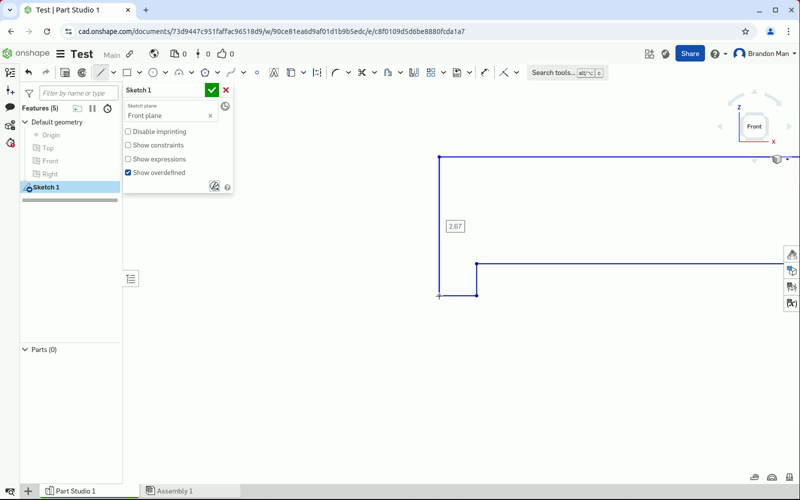
scroll(-6)
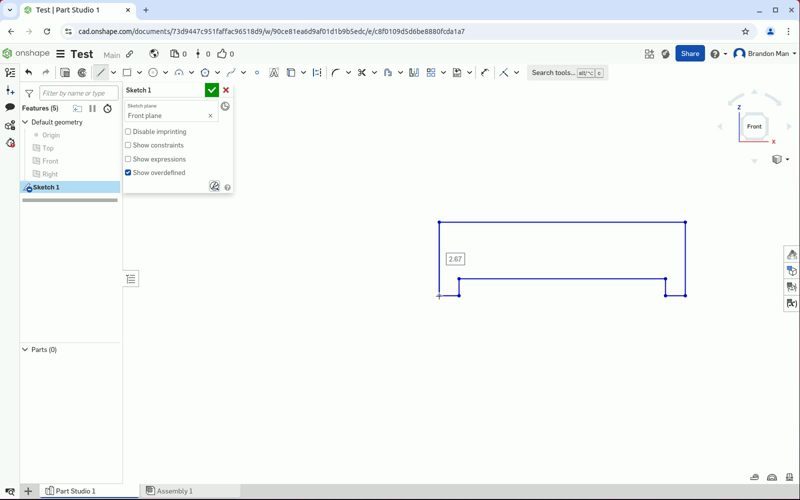
scroll(-6)
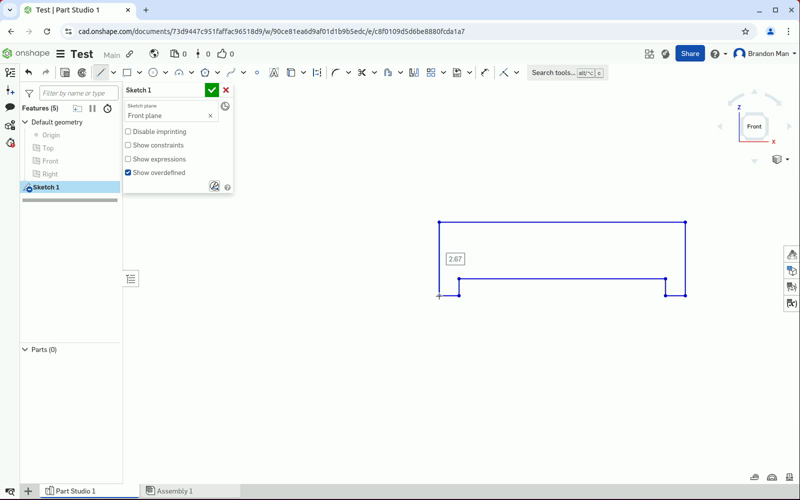
scroll(-6)
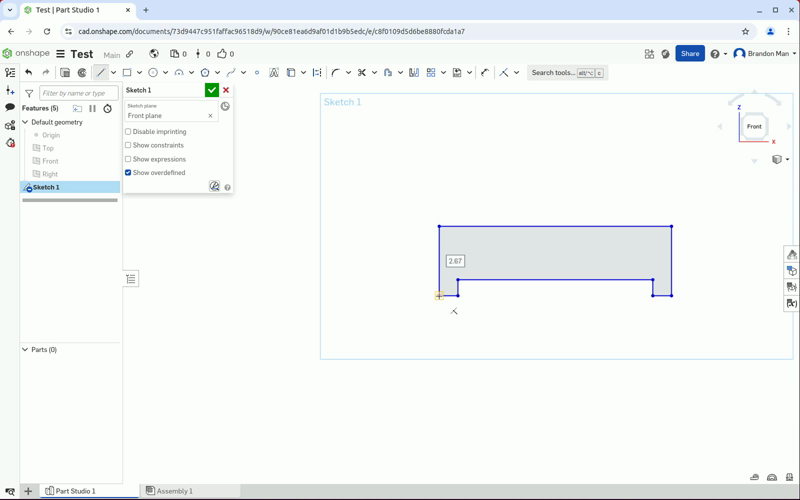
scroll(-6)
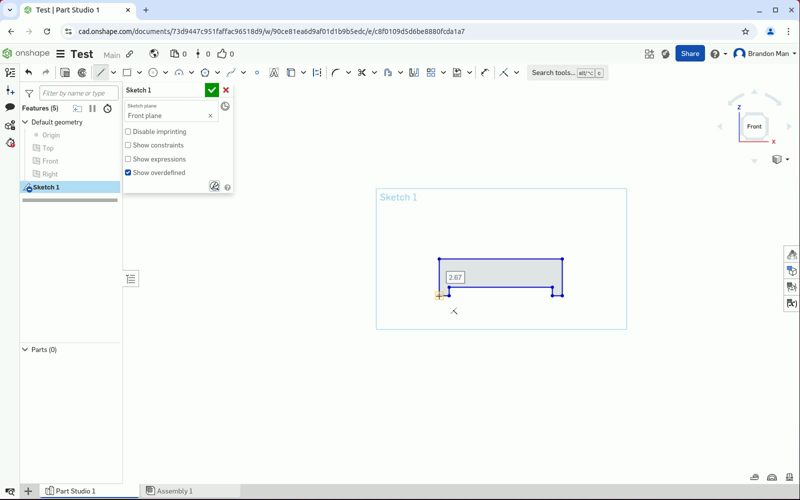
scroll(-6)
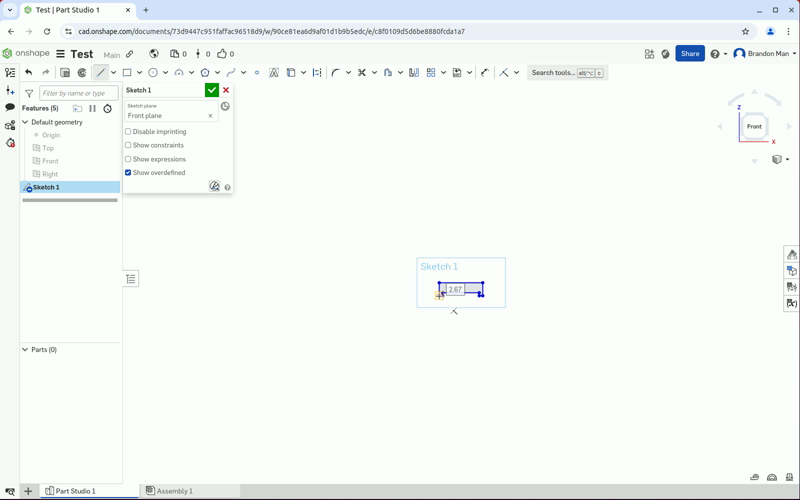
key(esc)
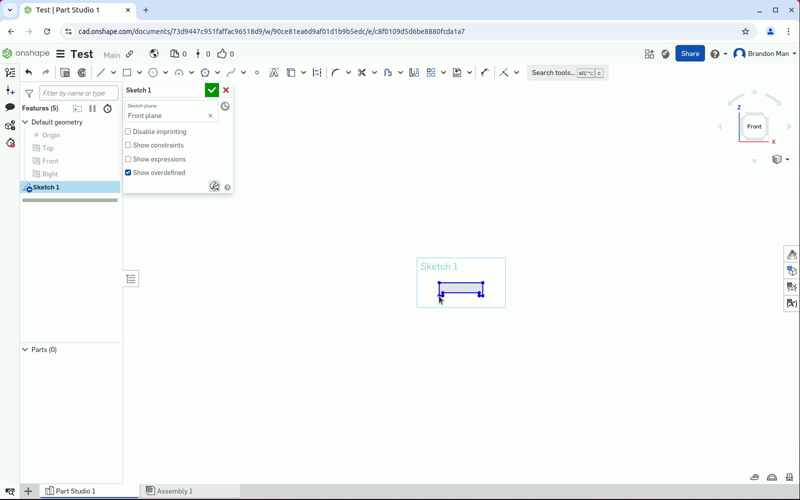
mouse_move(457, 283)
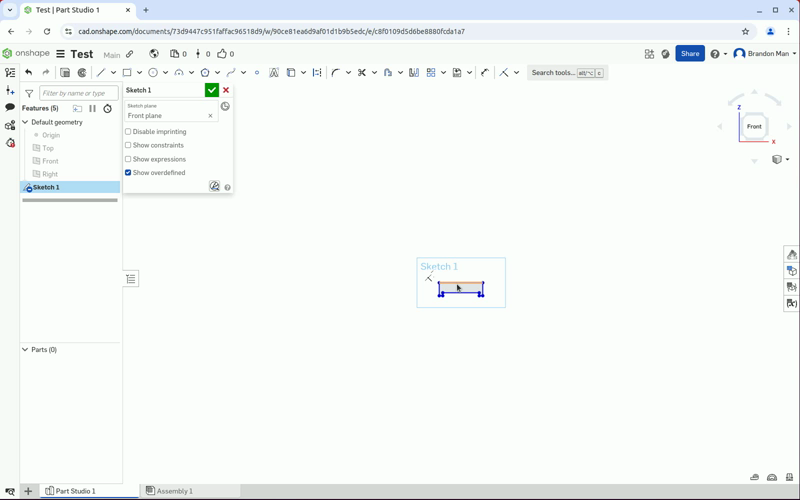
scroll(6)
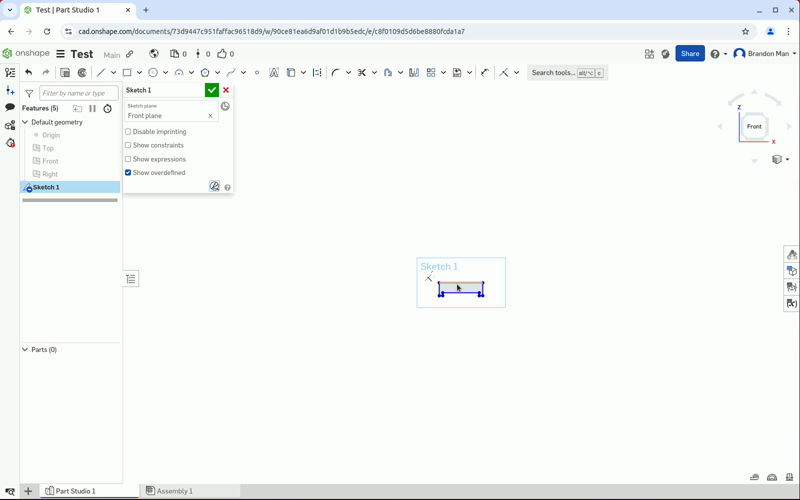
scroll(6)
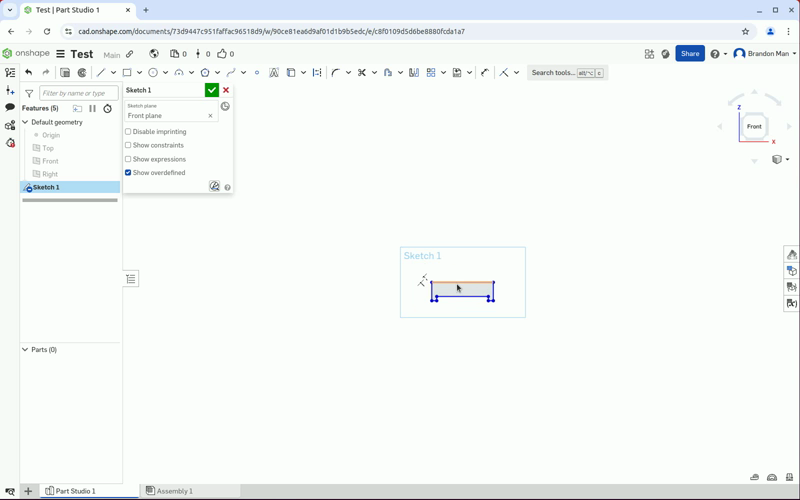
scroll(6)
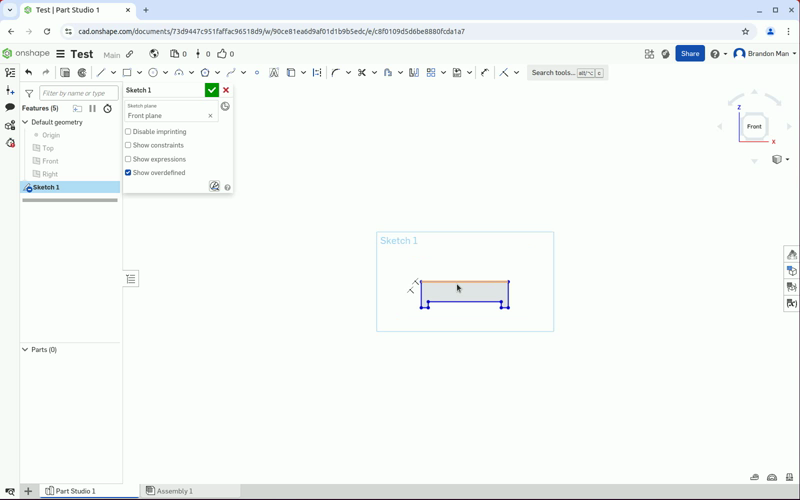
scroll(6)
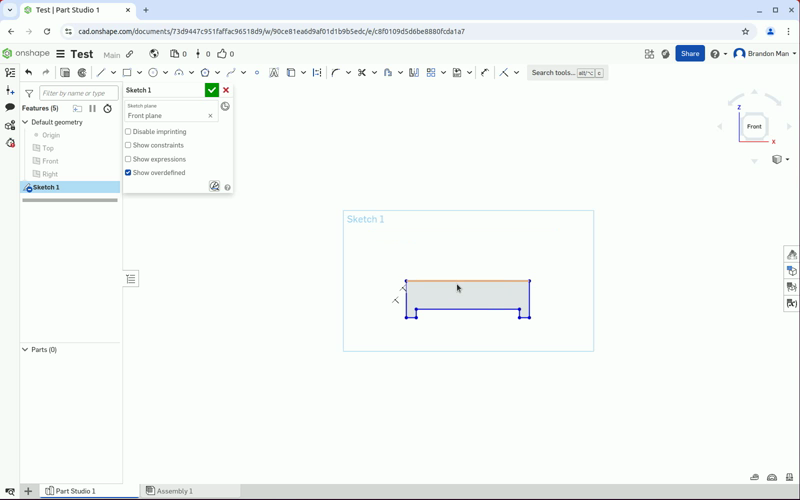
scroll(6)
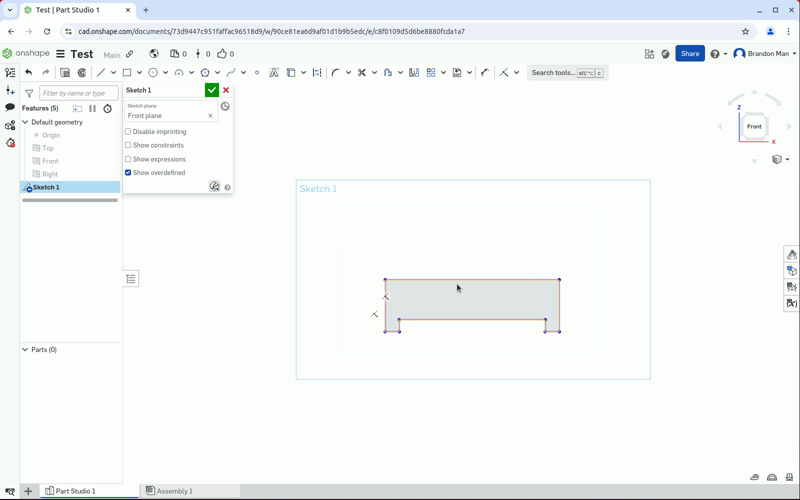
scroll(6)
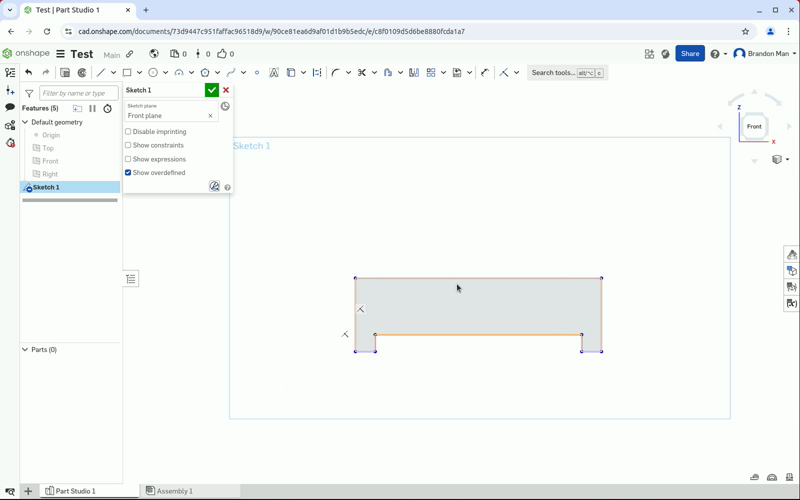
scroll(6)
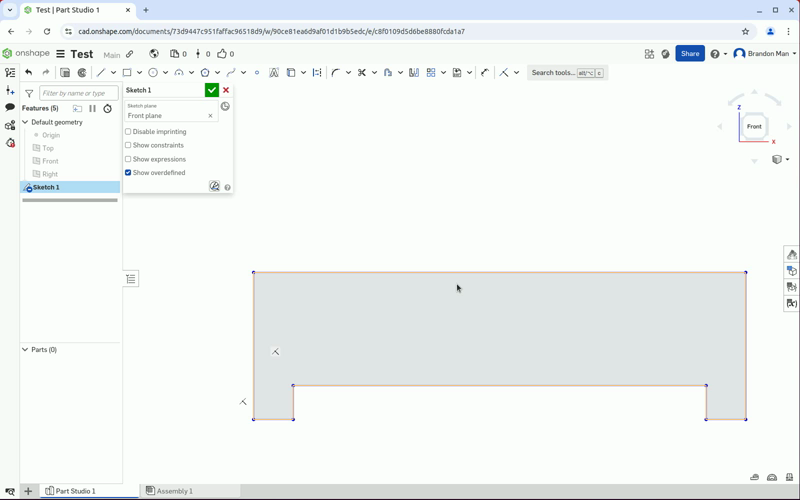
click(457, 283)
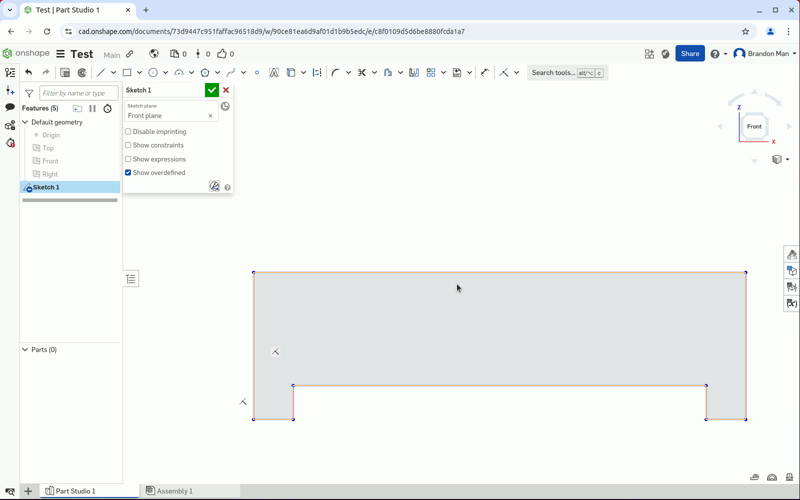
scroll(-6)
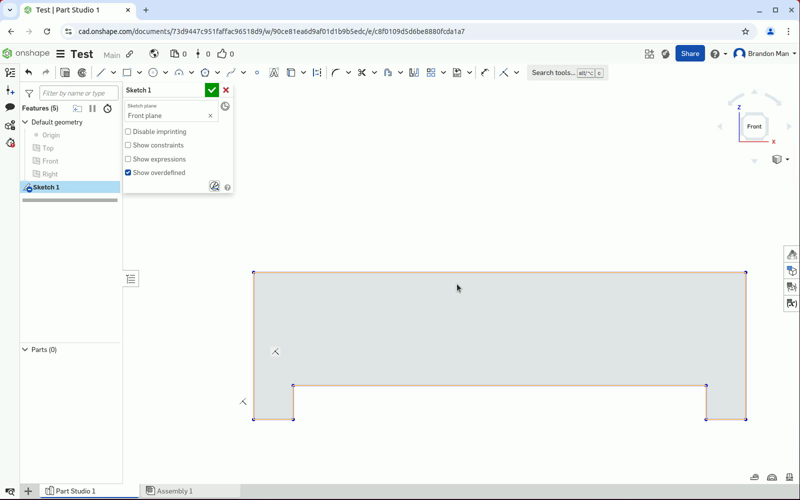
scroll(-6)
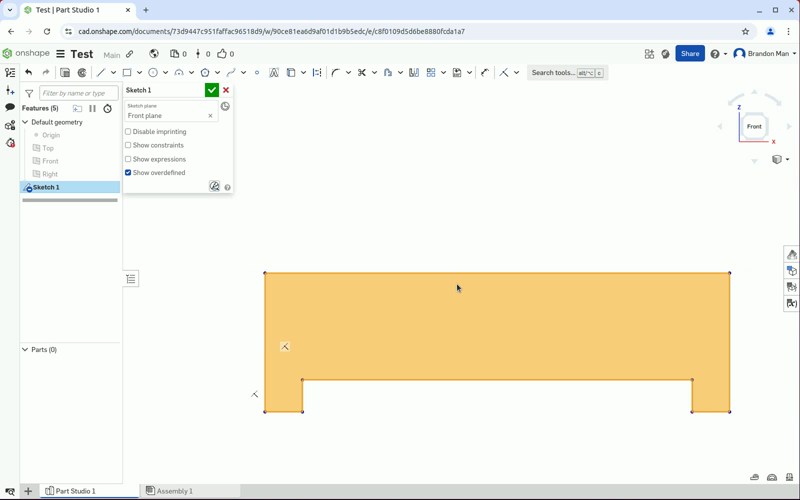
scroll(-6)
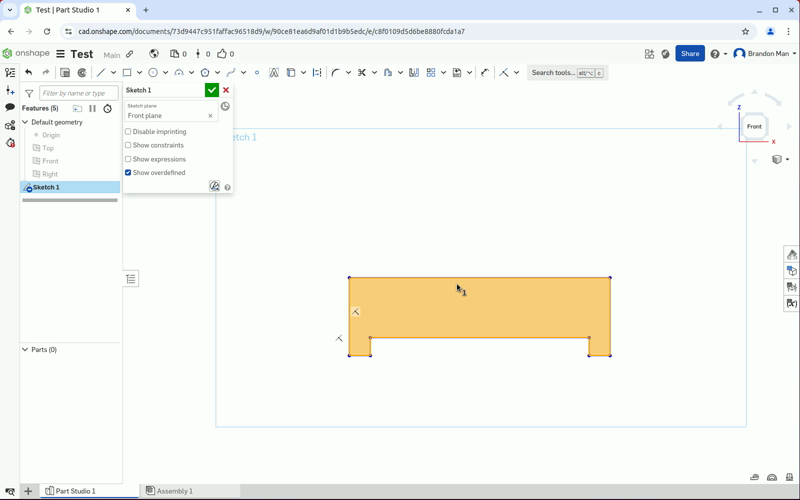
scroll(-6)
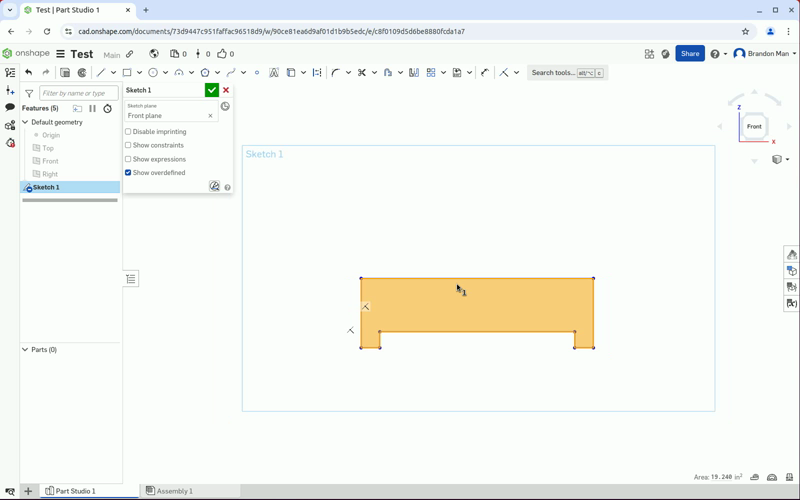
scroll(-6)
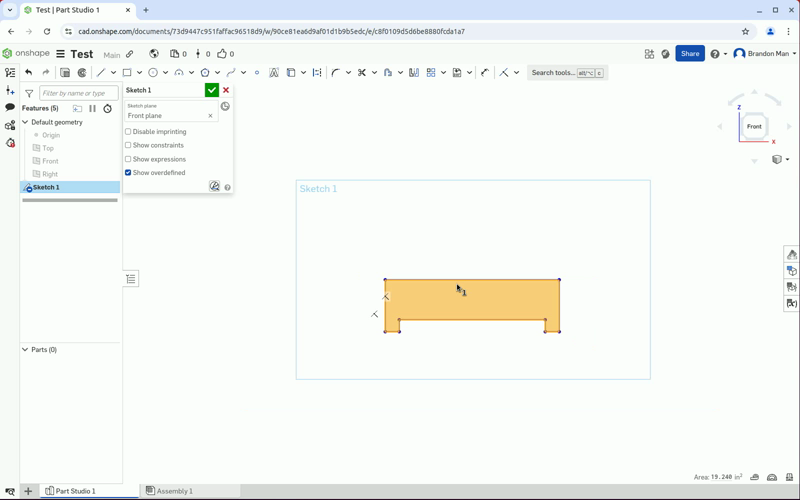
scroll(-6)
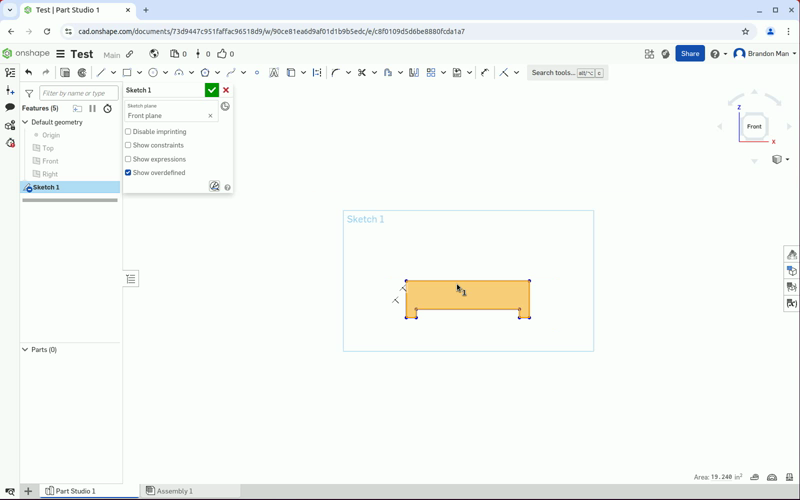
scroll(-6)
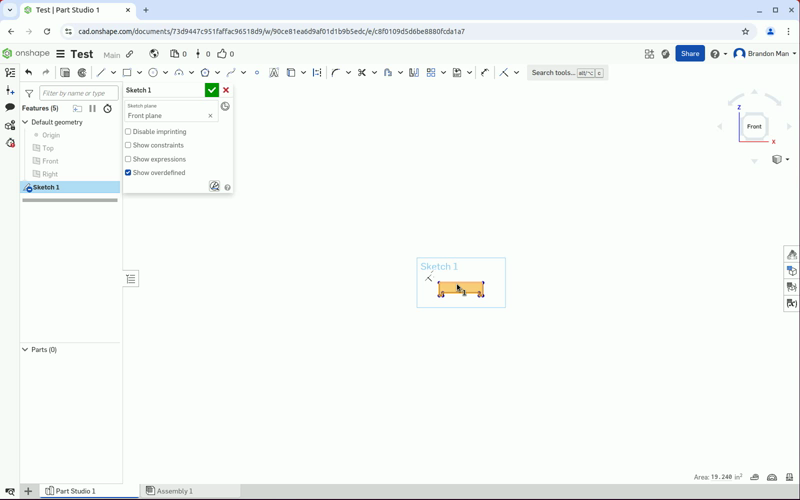
mouse_move(73, 352)
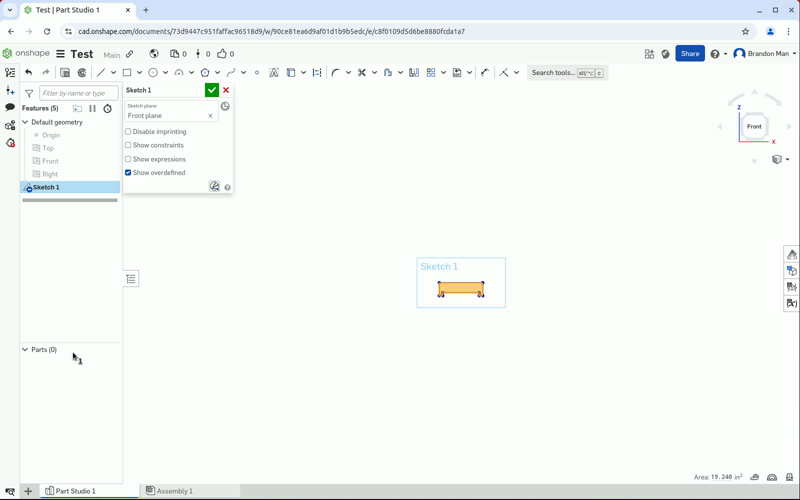
key(shift+y)
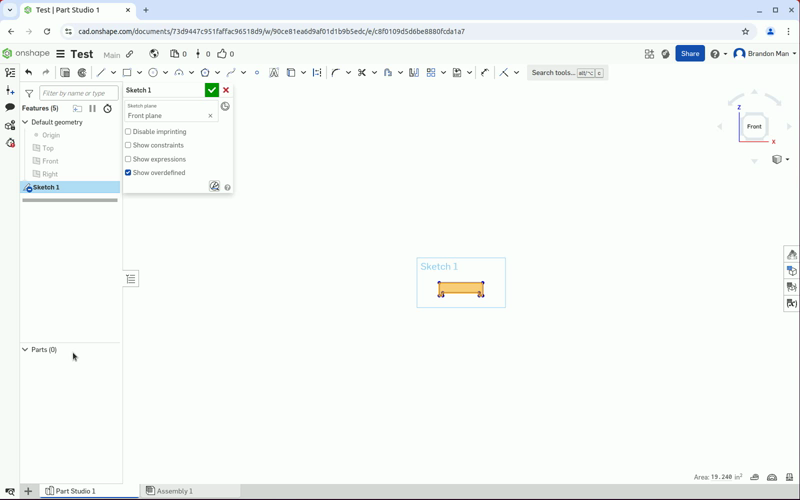
key(shift+e)
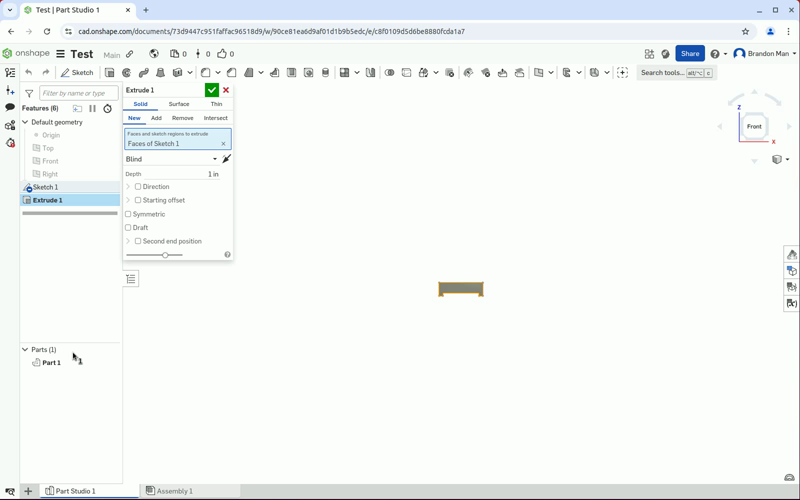
mouse_move(143, 106)
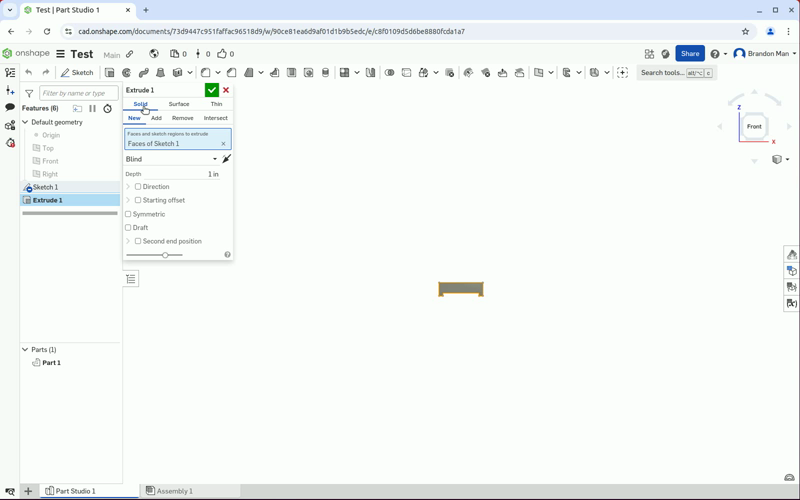
click(143, 106)
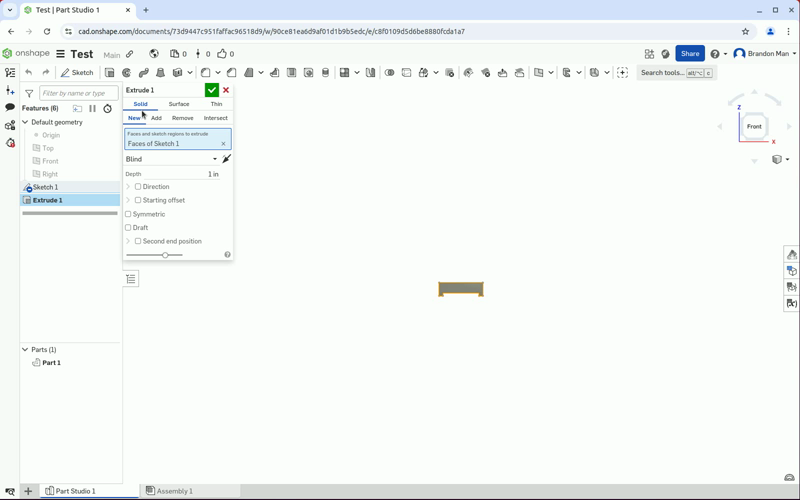
mouse_move(137, 120)
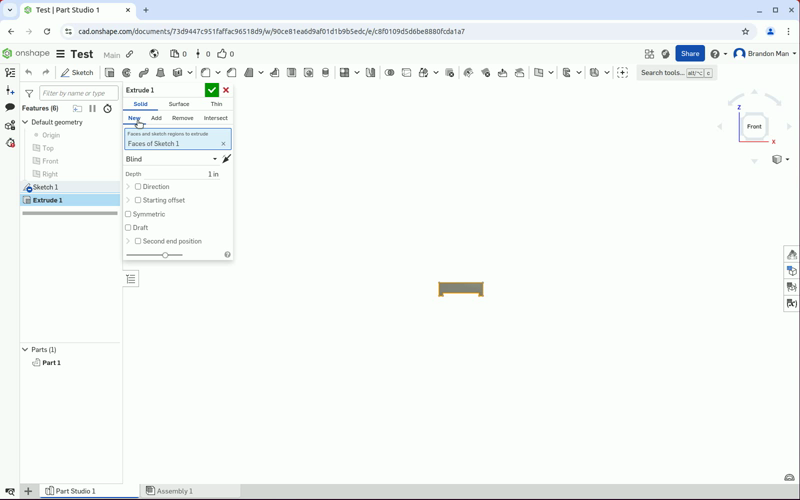
click(137, 120)
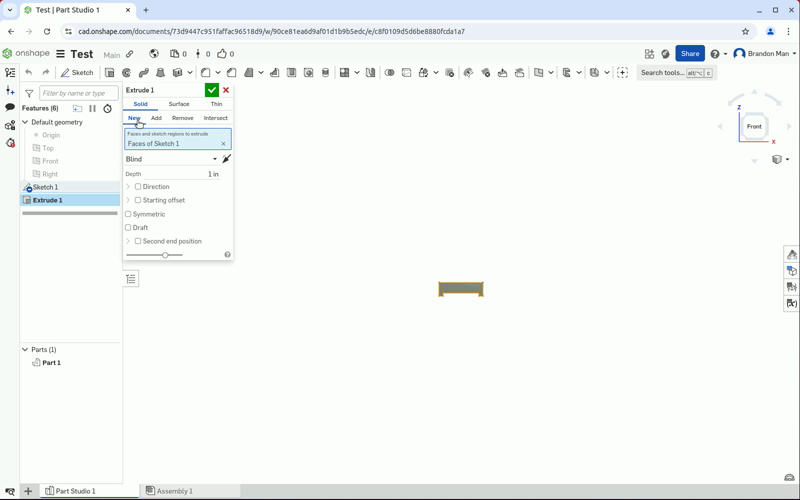
key(tab, 4)
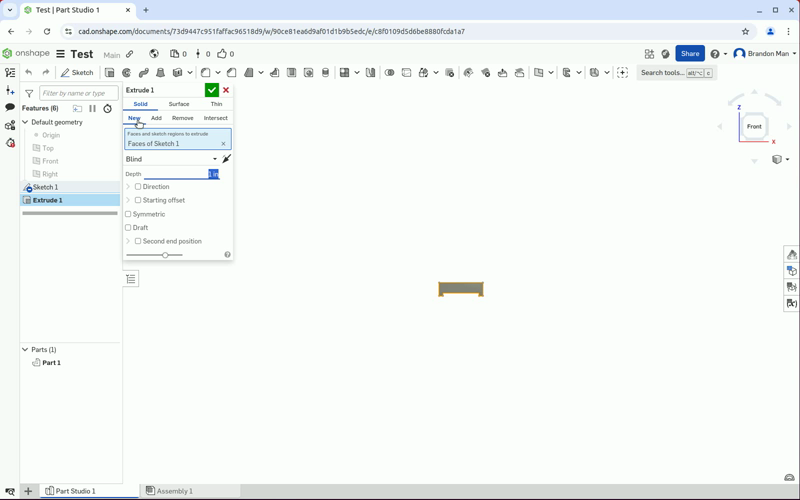
text(-23.108)
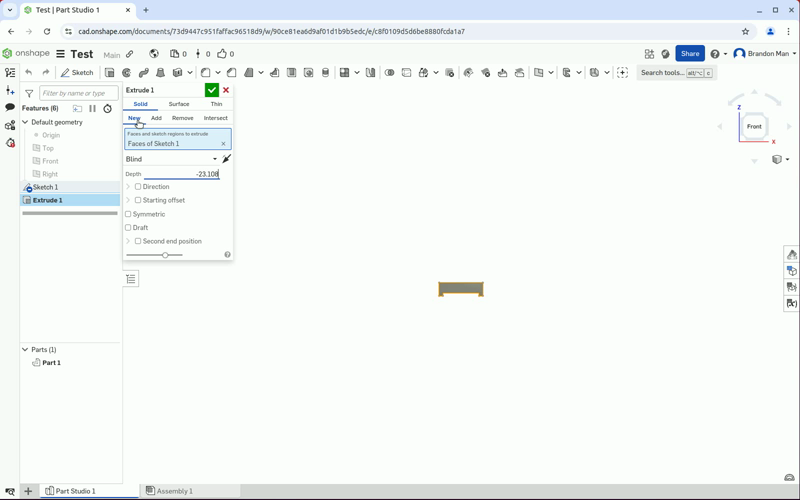
key(enter)
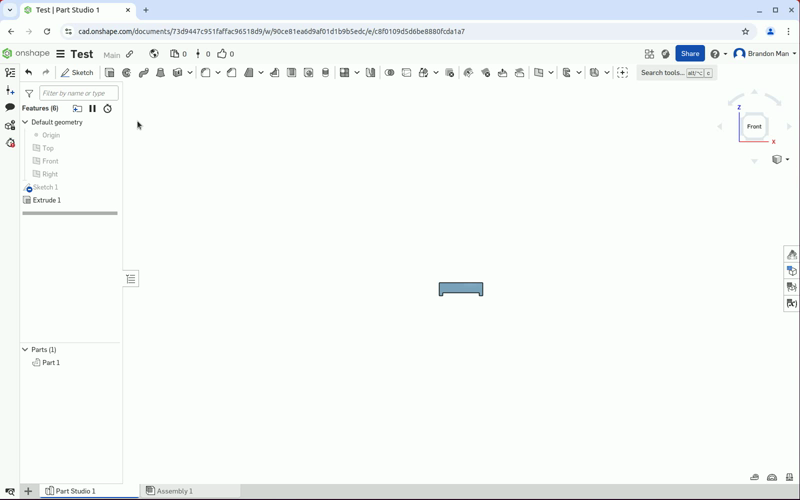
key(shift+h)
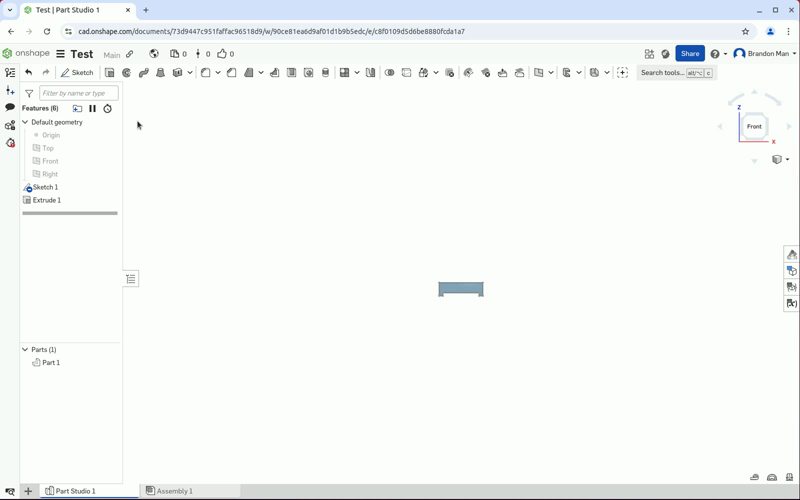
key(shift+h)
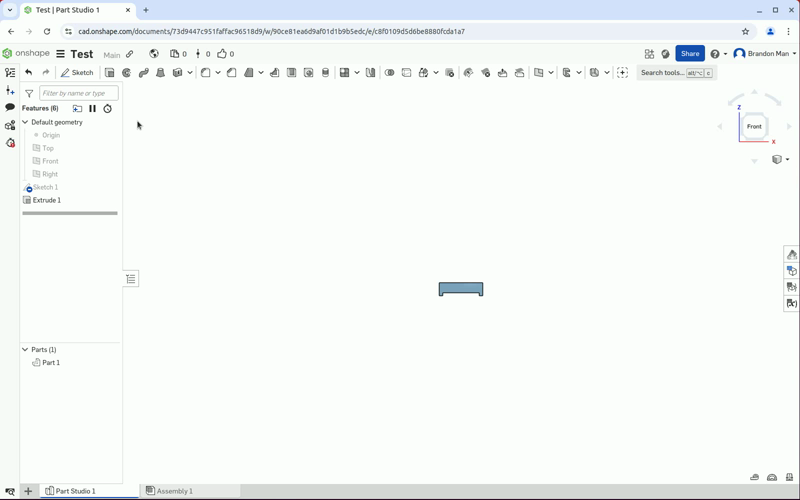
mouse_move(73, 189)
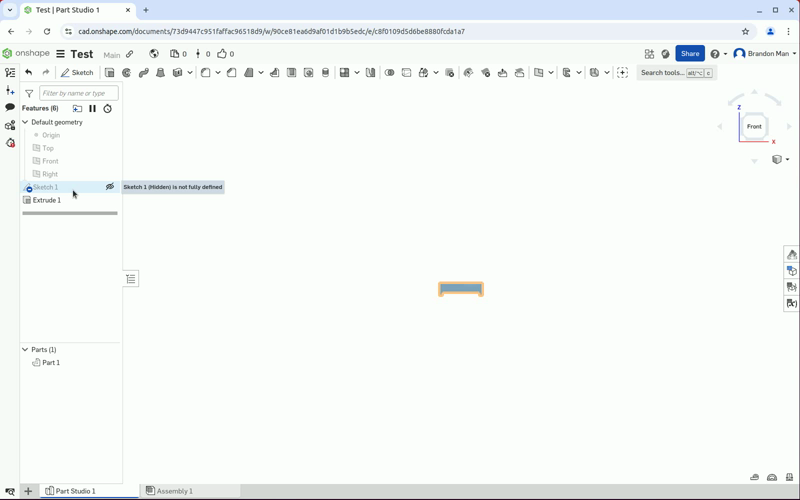
click(73, 189)
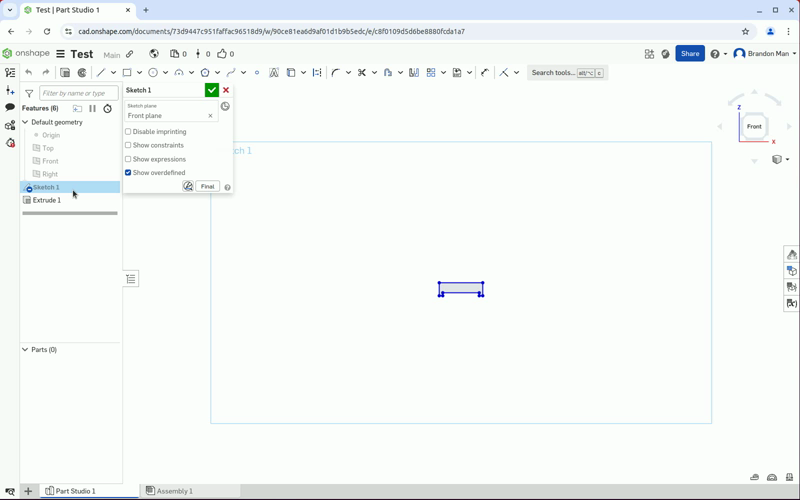
mouse_move(229, 92)
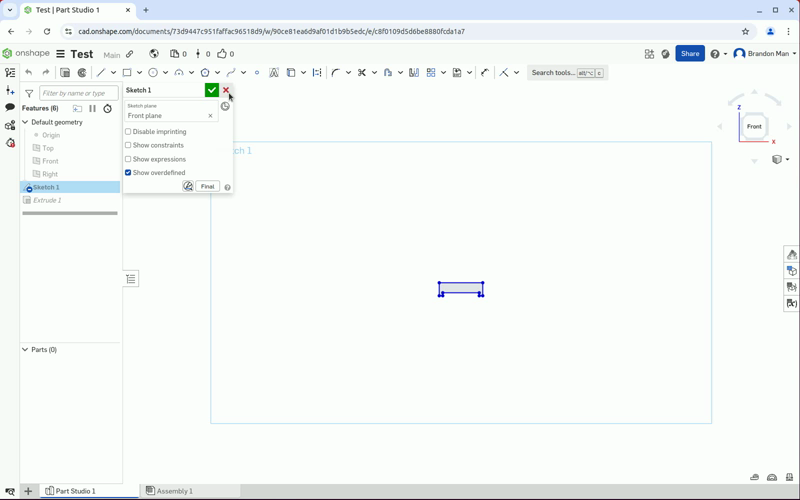
click(229, 92)
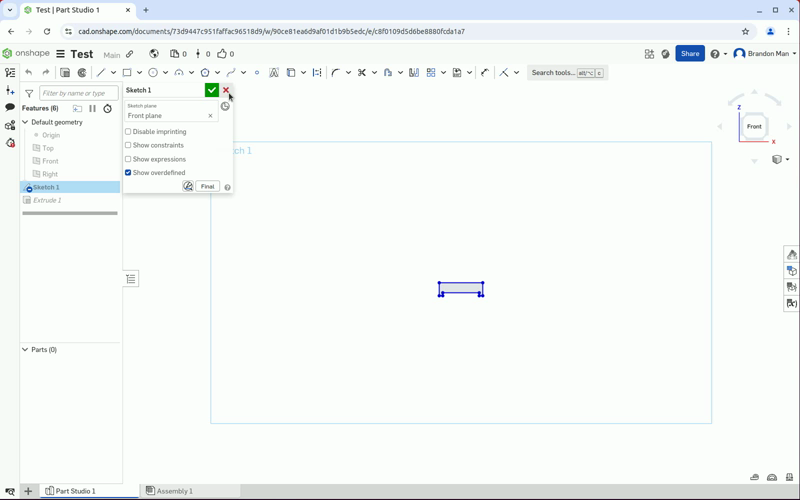
key(shift+s)
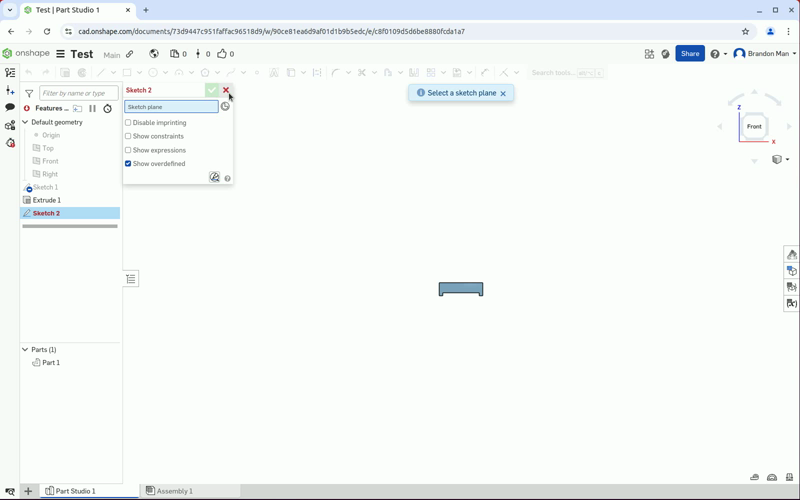
mouse_move(73, 163)
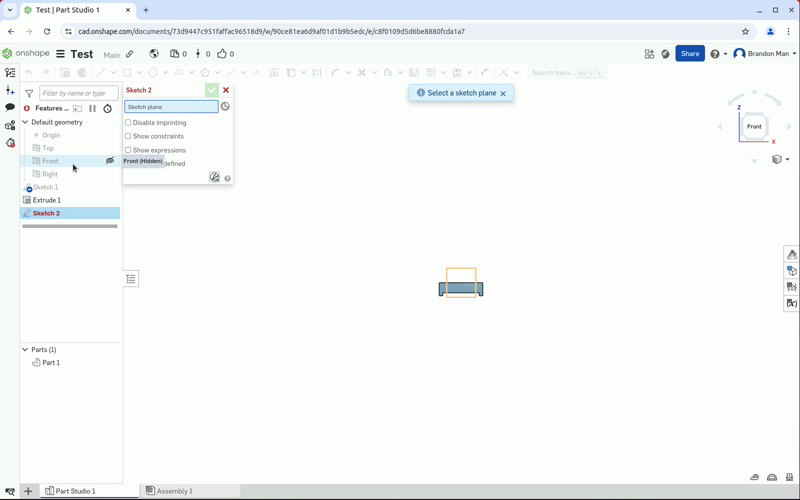
click(73, 163)
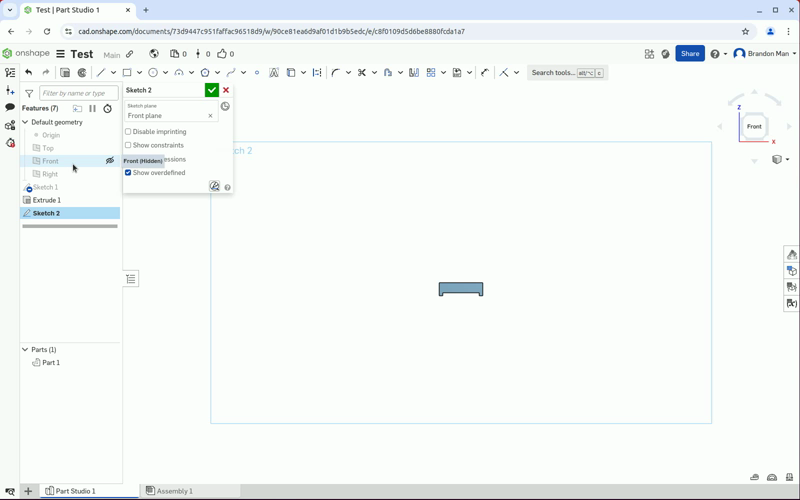
mouse_move(73, 352)
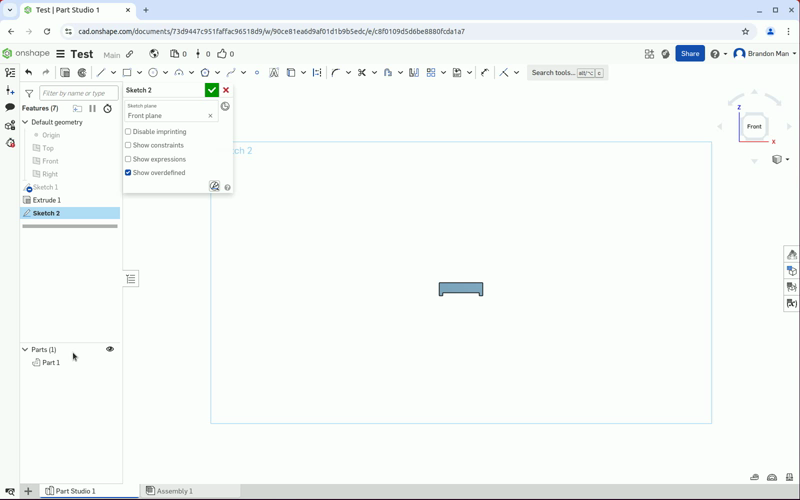
key(y)
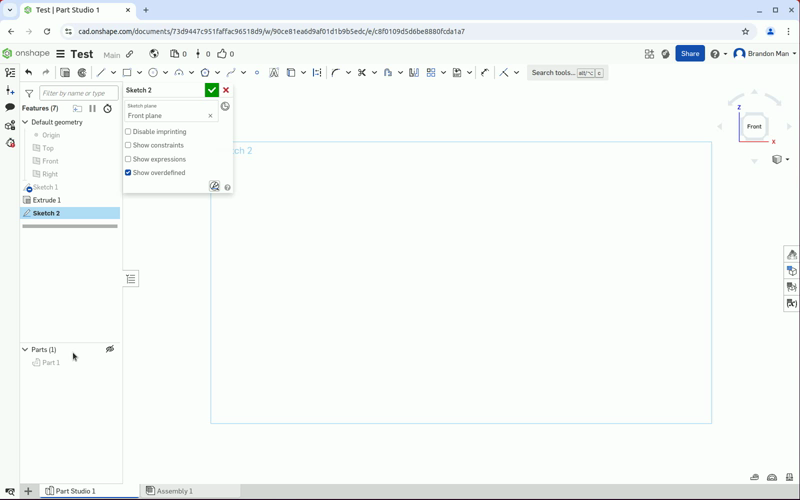
key(l)
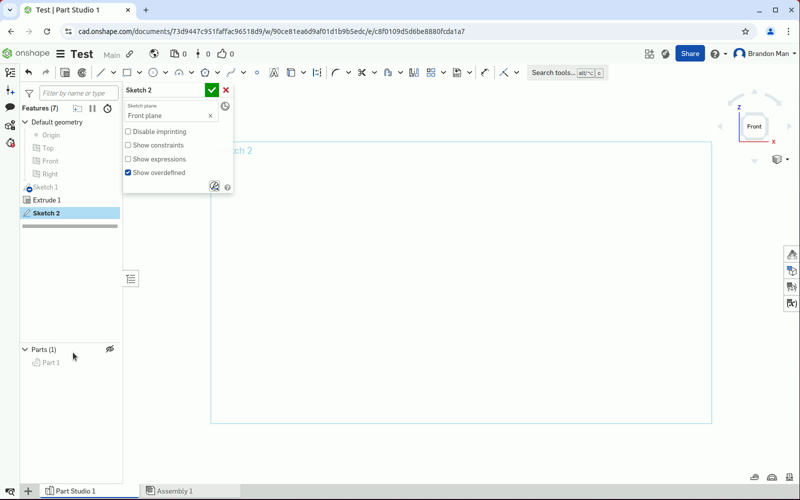
key_down(shift)
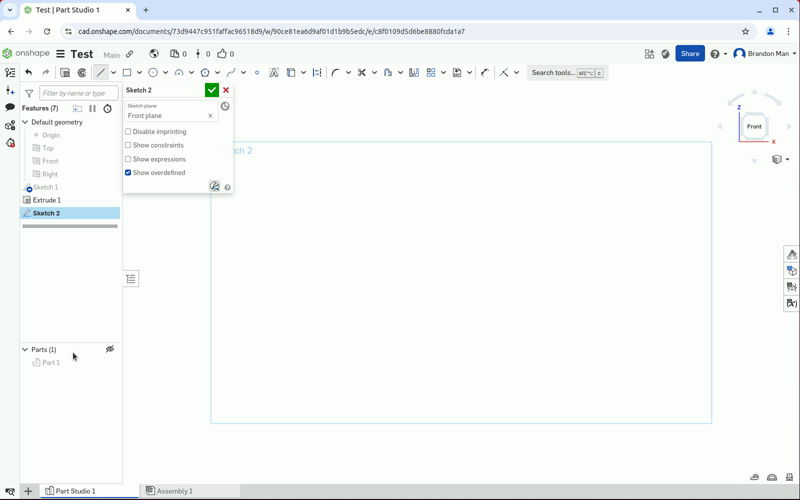
mouse_move(451, 288)
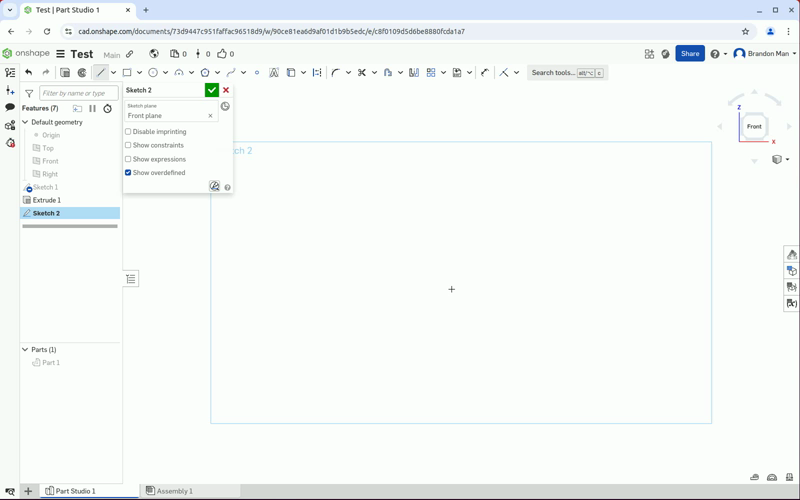
click(451, 288)
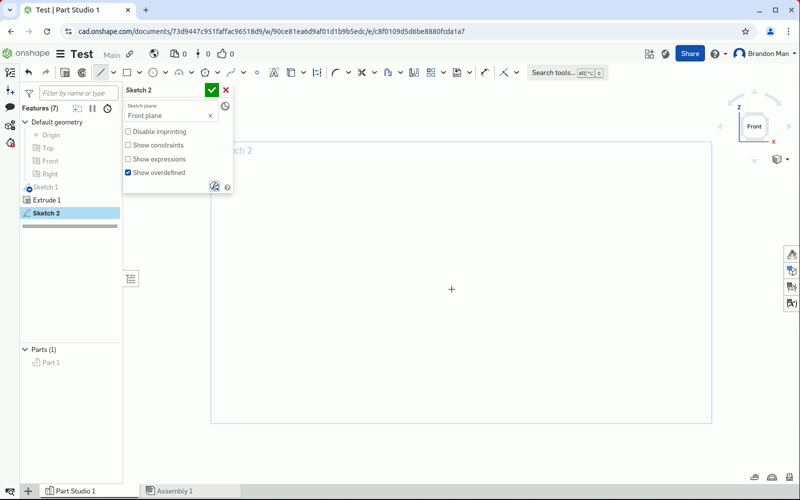
key_up(shift)
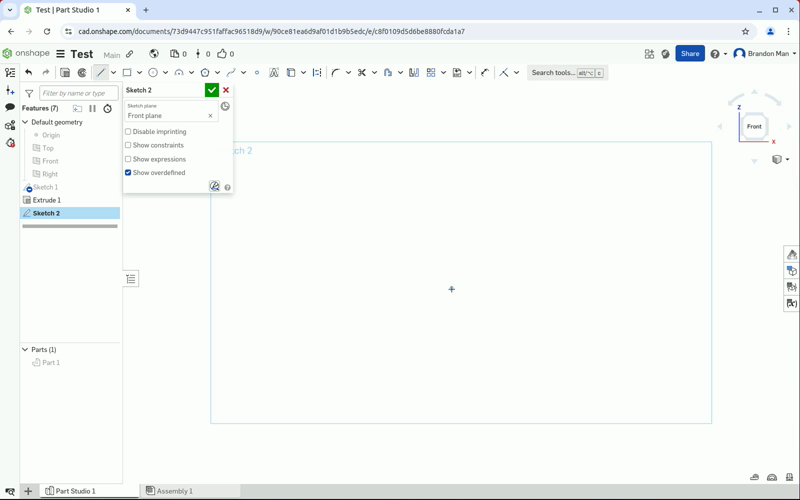
key_down(shift)
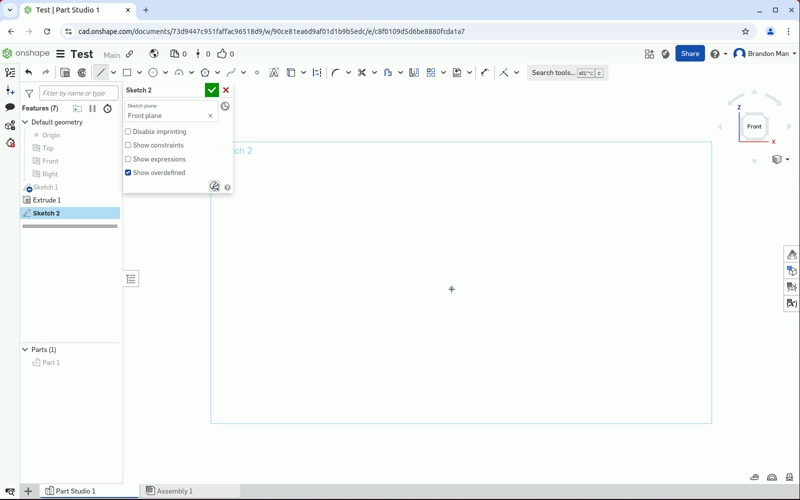
mouse_move(481, 288)
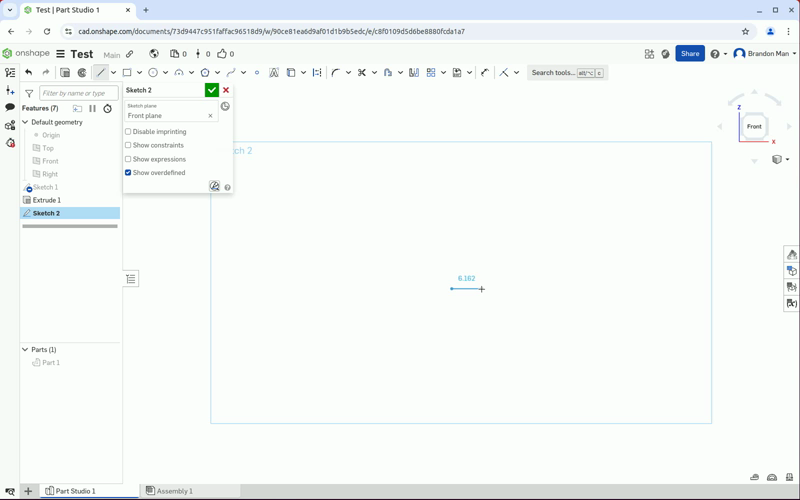
mouse_move(455, 288)
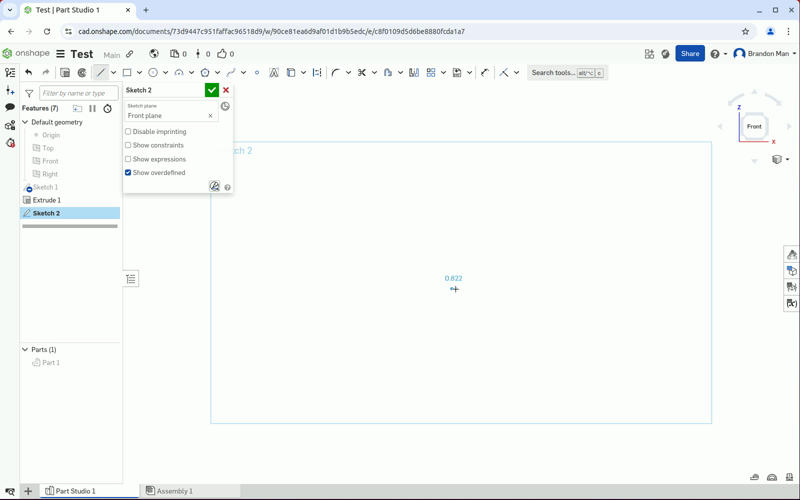
scroll(6)
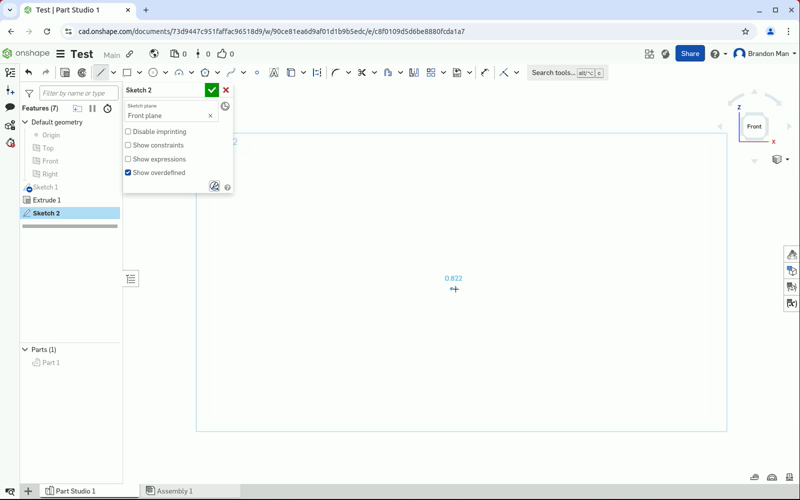
scroll(6)
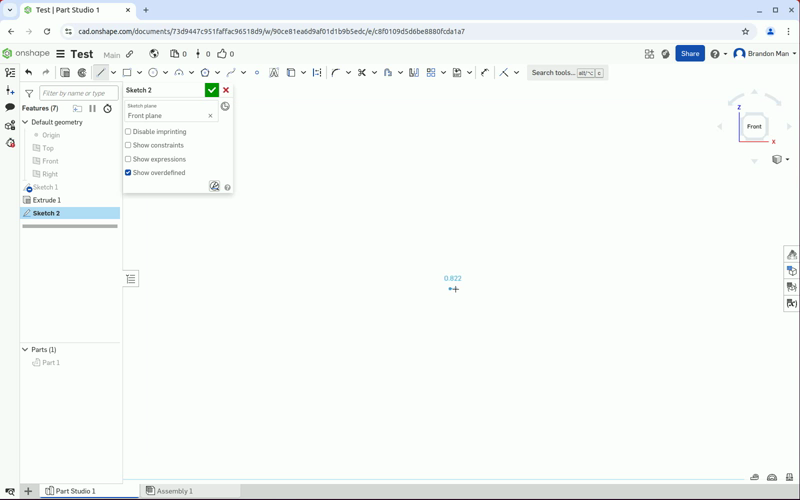
scroll(6)
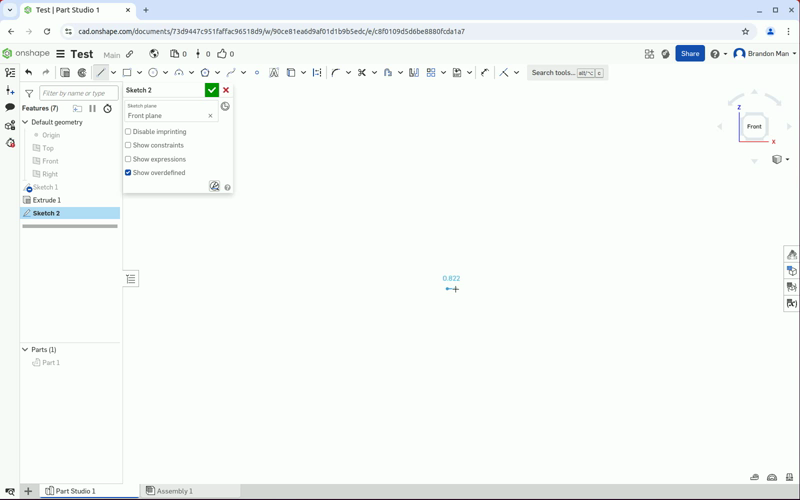
scroll(6)
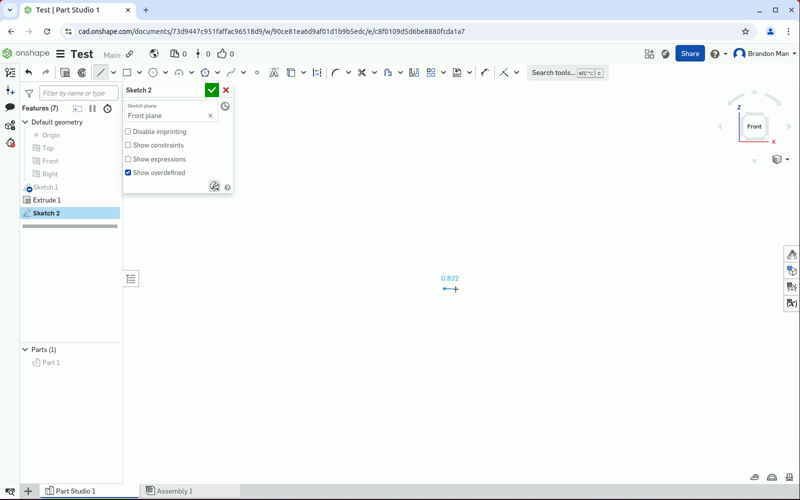
scroll(6)
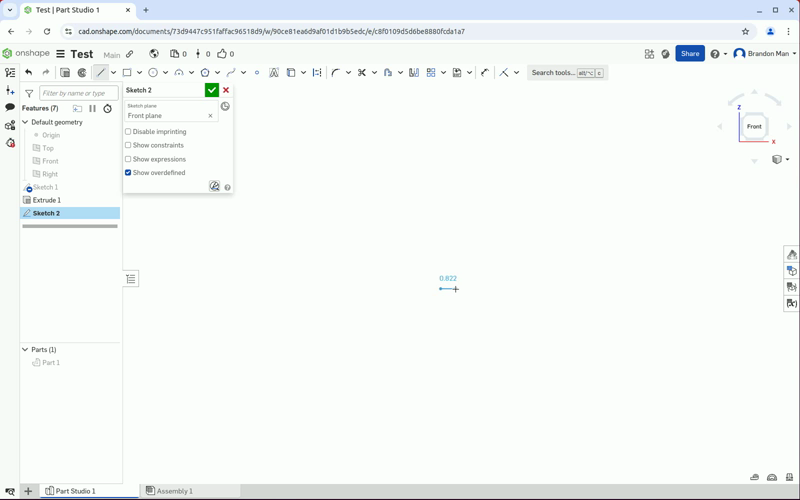
scroll(6)
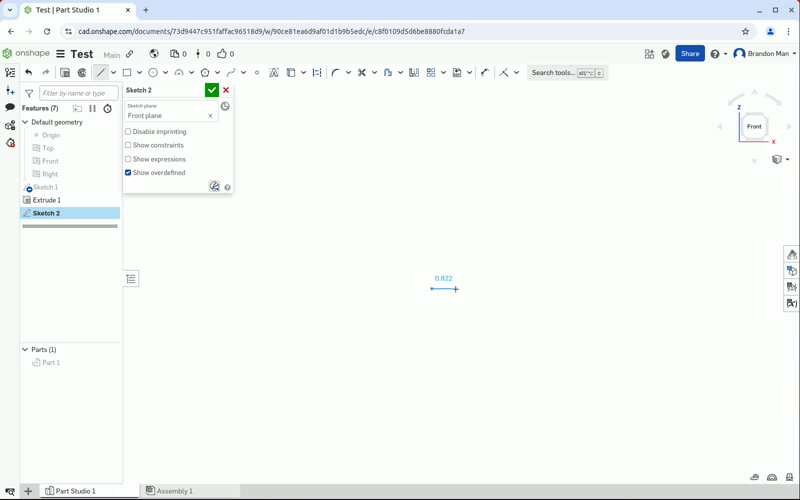
scroll(6)
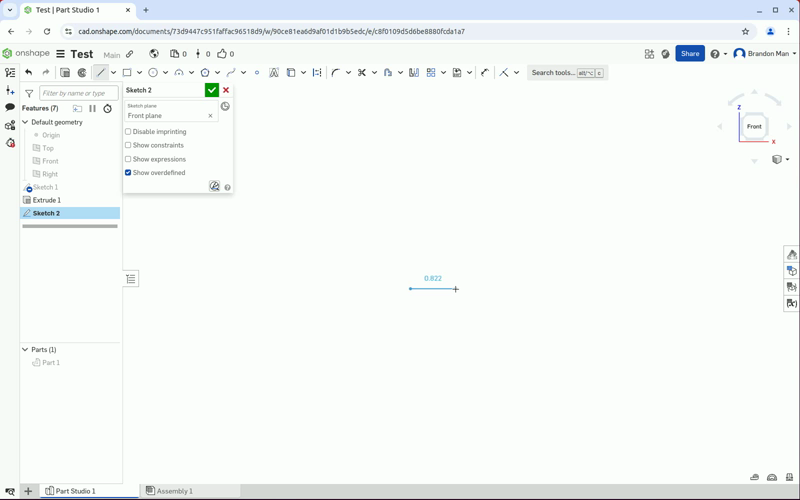
click(455, 288)
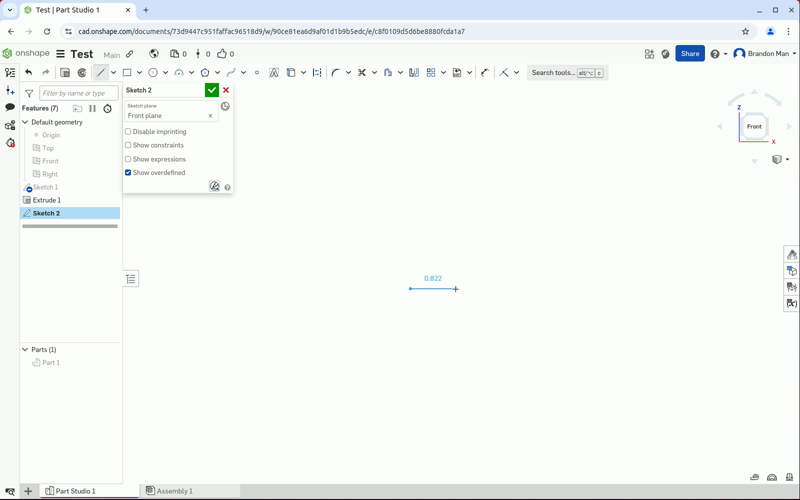
scroll(-6)
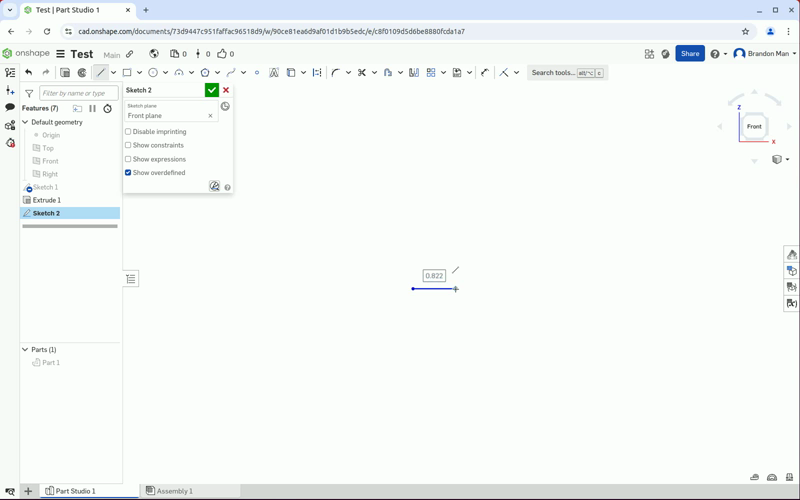
scroll(-6)
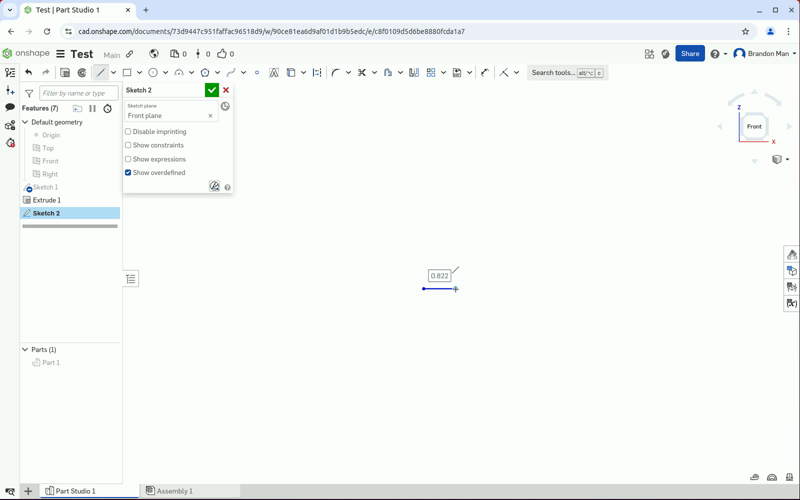
scroll(-6)
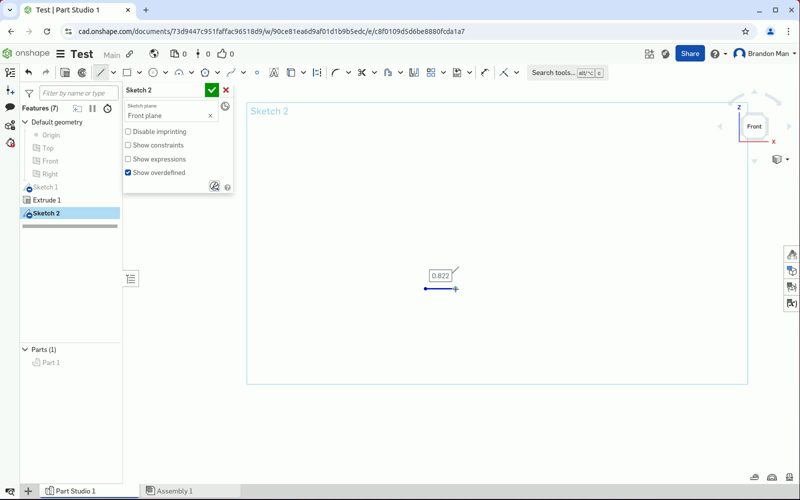
scroll(-6)
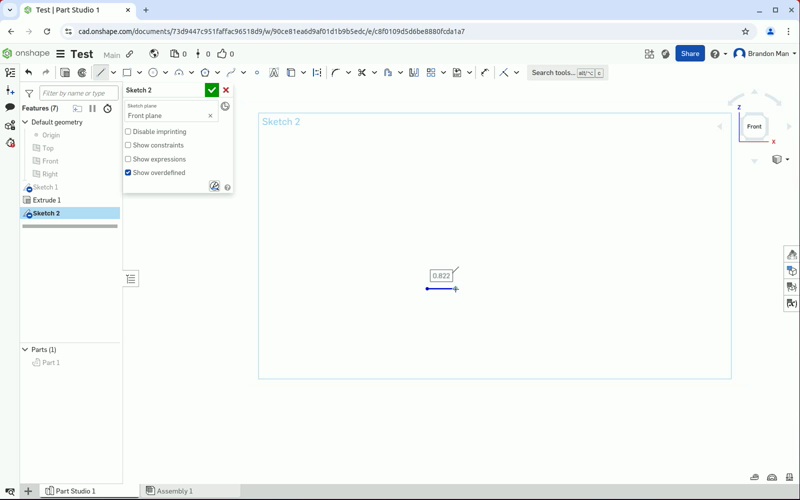
scroll(-6)
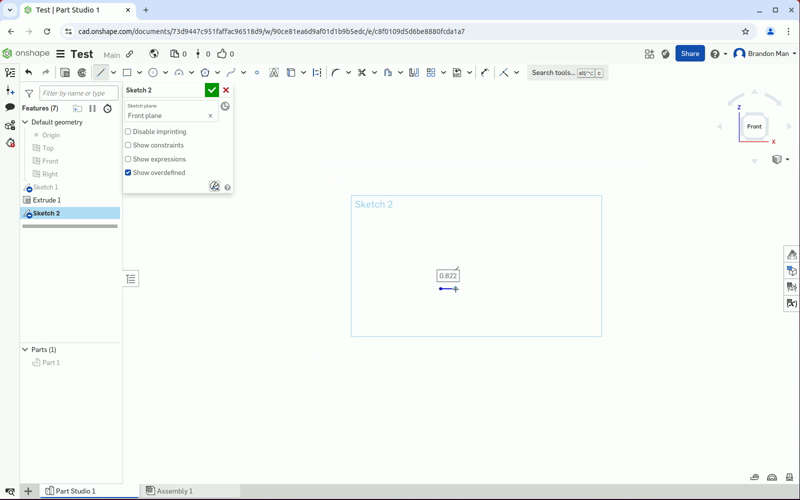
scroll(-6)
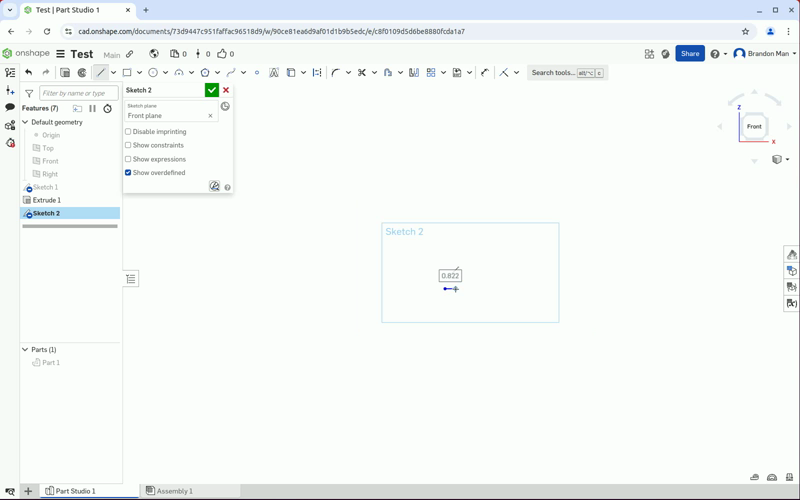
scroll(-6)
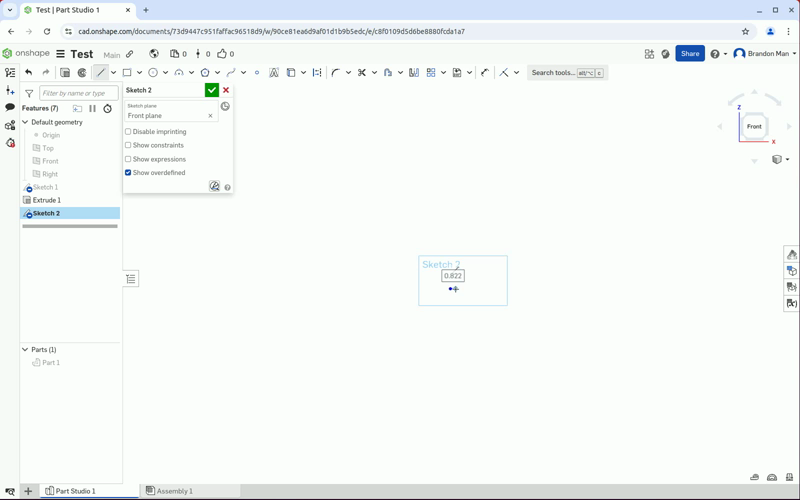
key_up(shift)
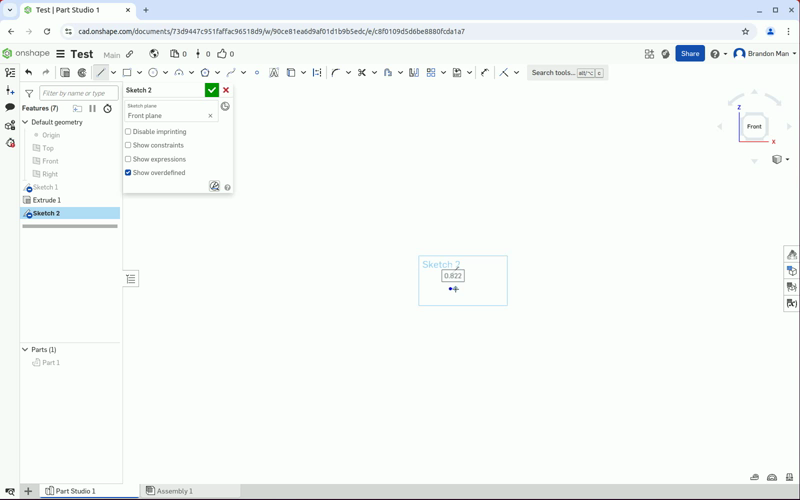
key_down(shift)
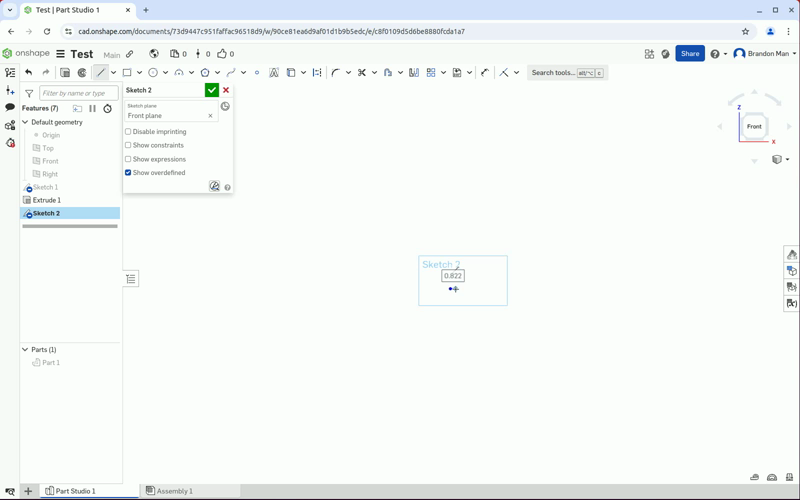
mouse_move(485, 288)
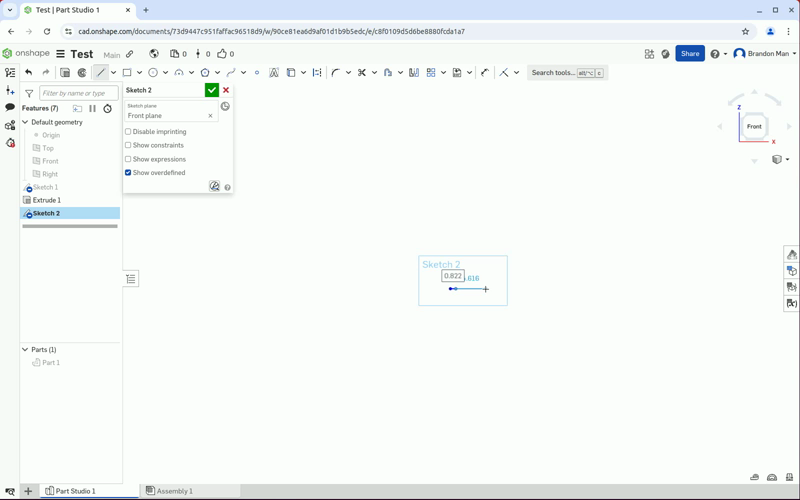
mouse_move(455, 292)
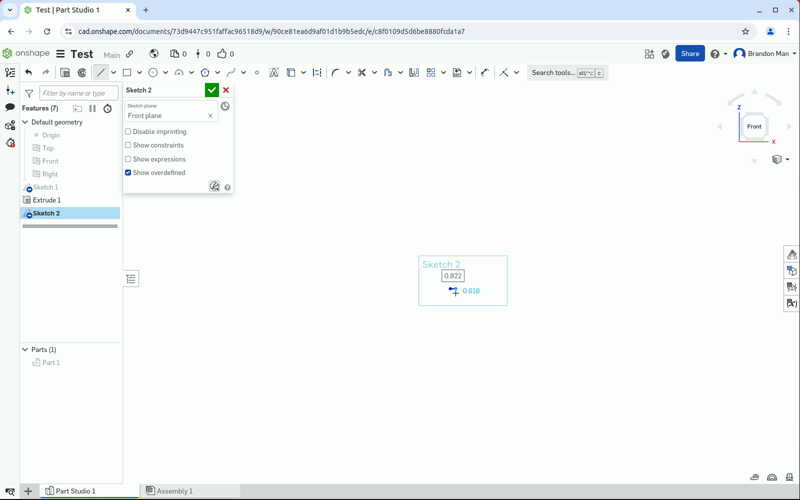
scroll(6)
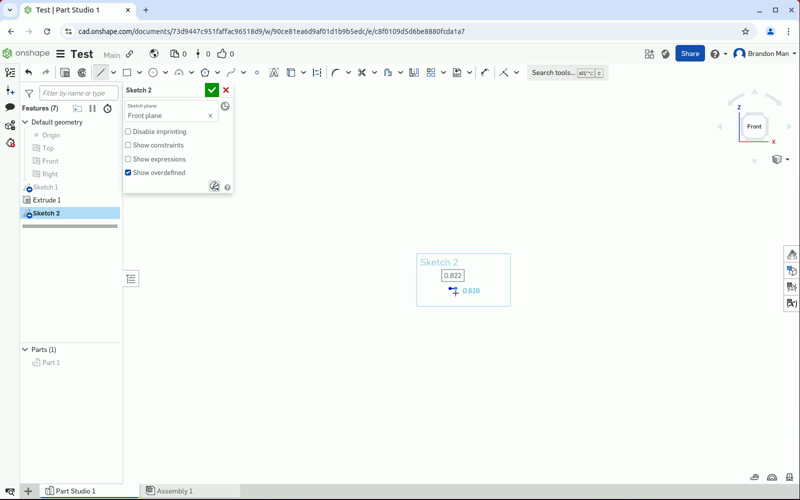
scroll(6)
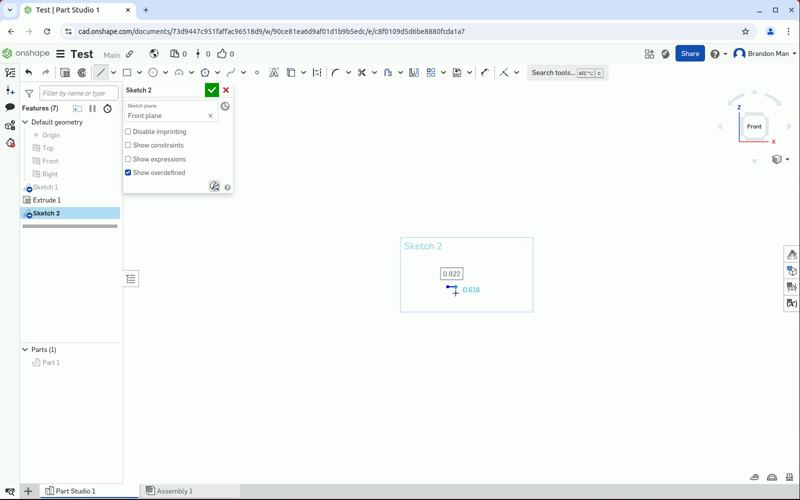
scroll(6)
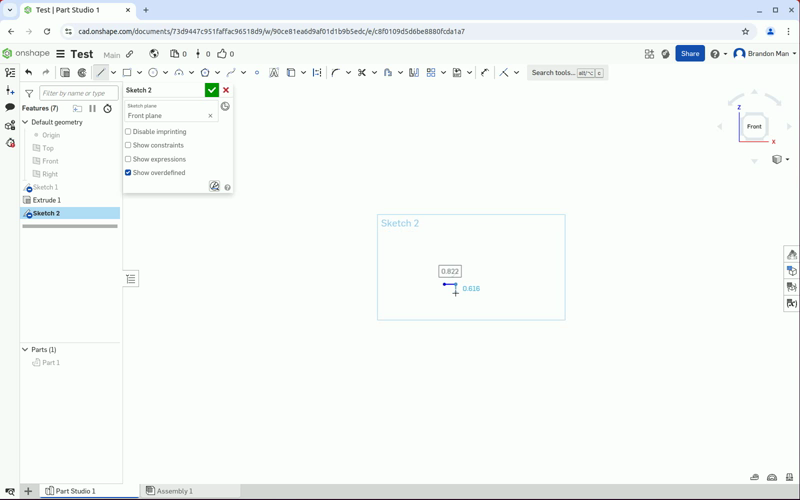
scroll(6)
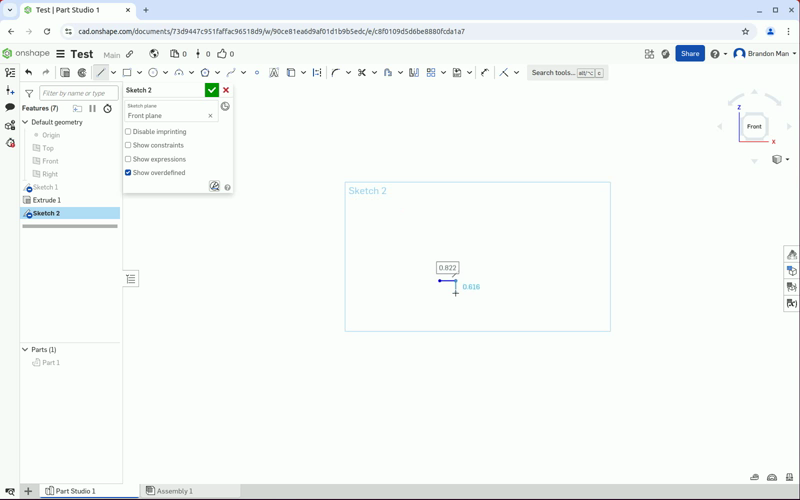
scroll(6)
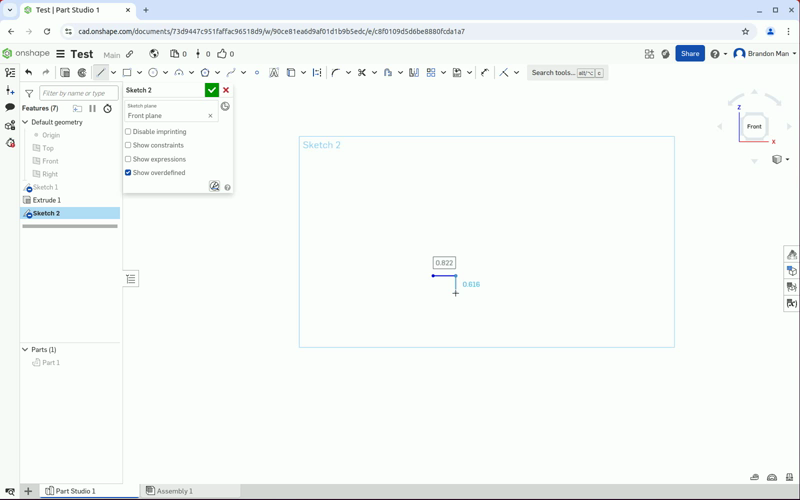
scroll(6)
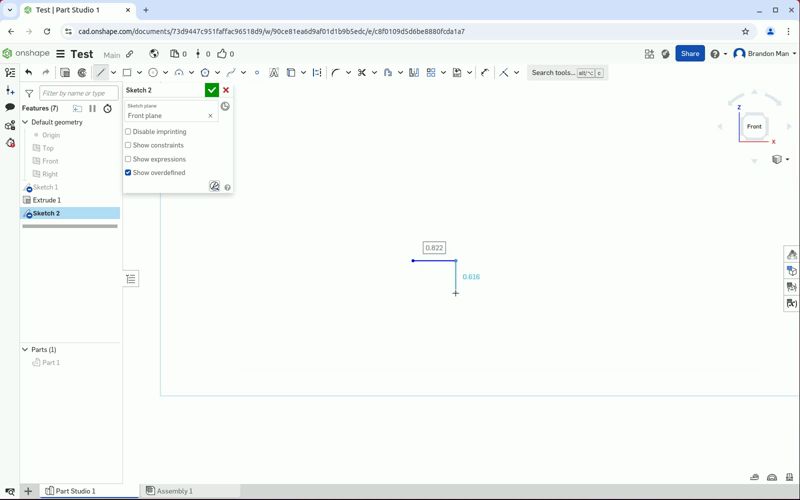
scroll(6)
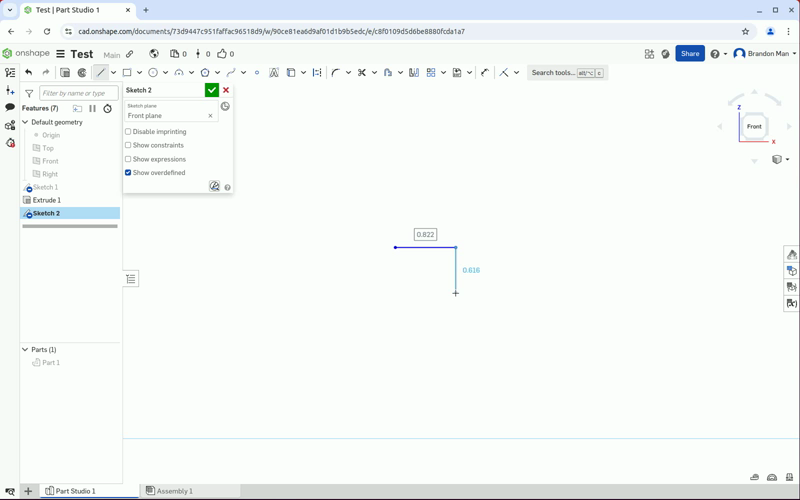
click(455, 292)
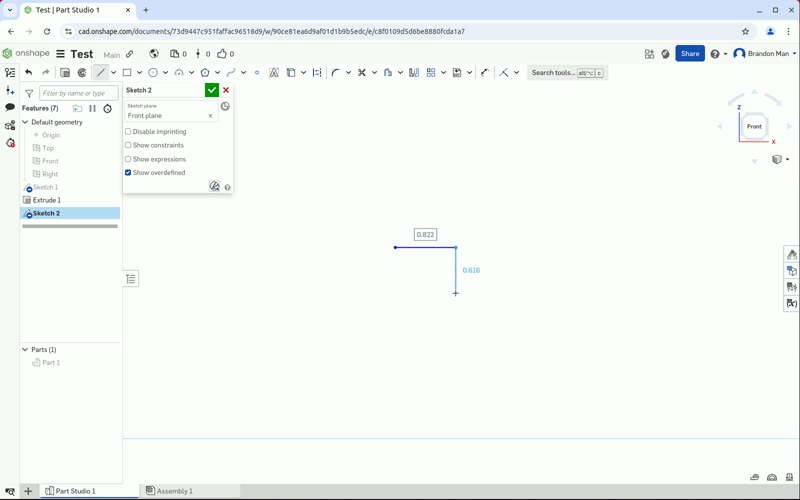
scroll(-6)
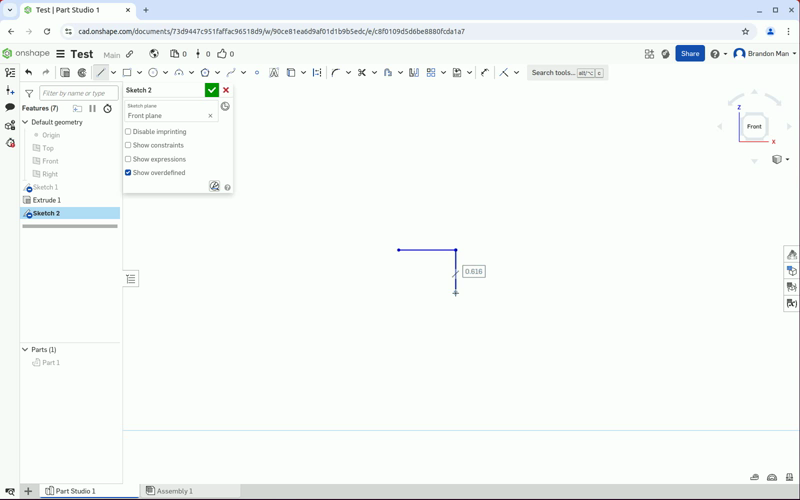
scroll(-6)
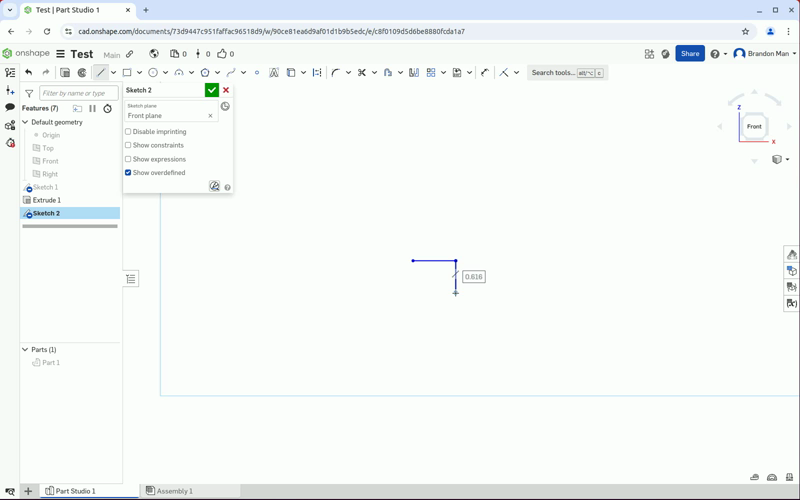
scroll(-6)
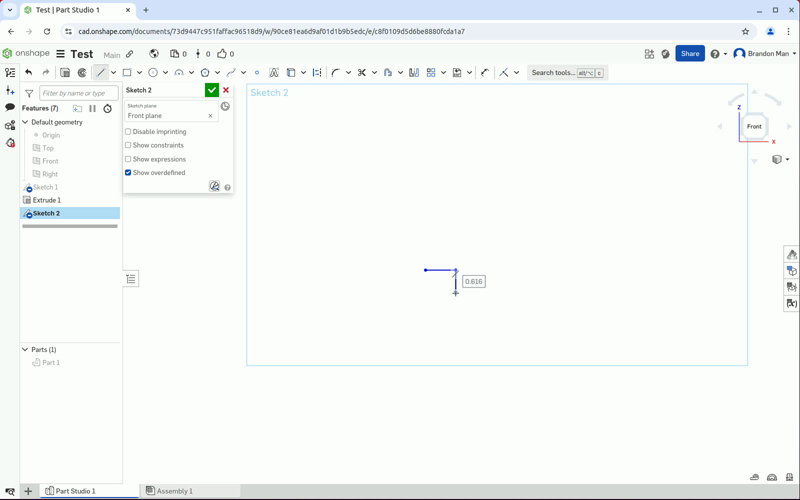
scroll(-6)
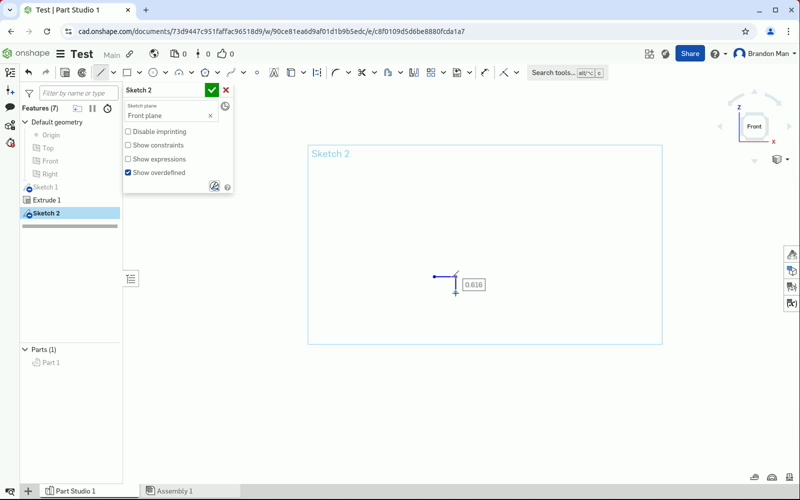
scroll(-6)
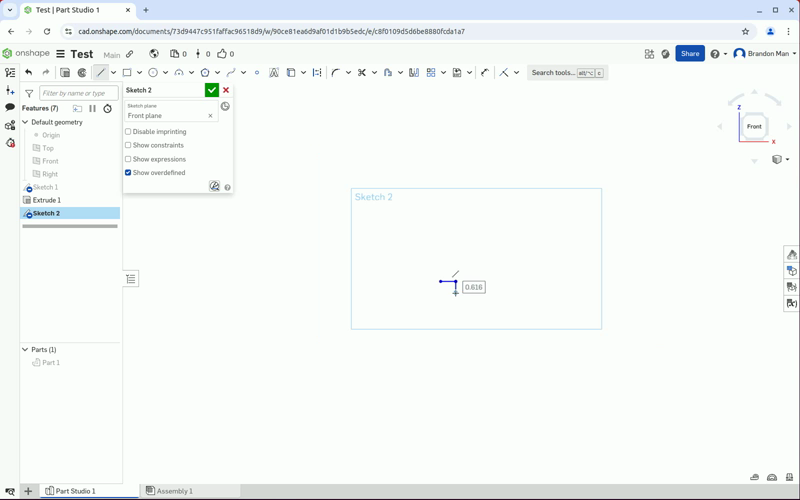
scroll(-6)
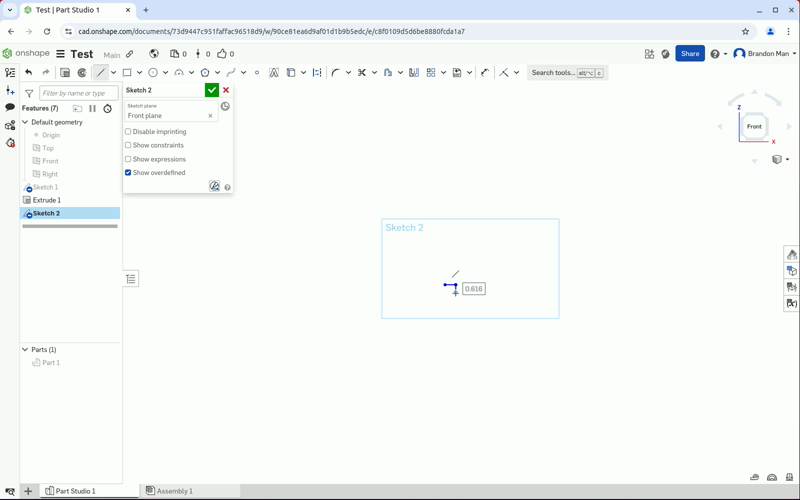
scroll(-6)
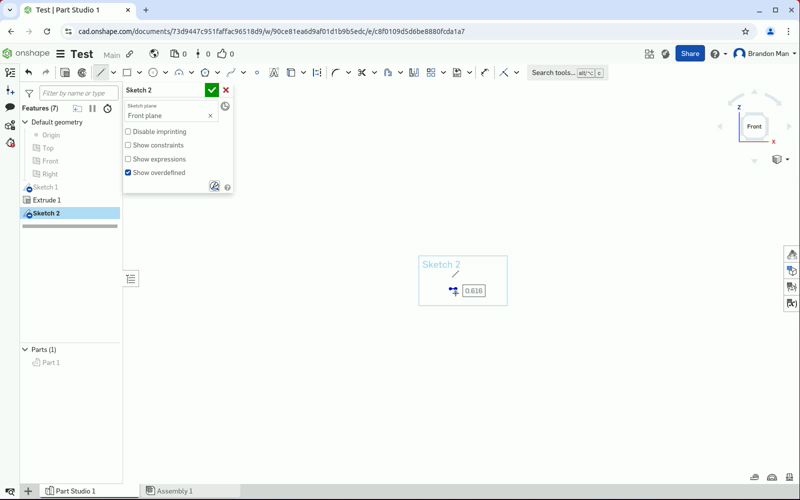
key_up(shift)
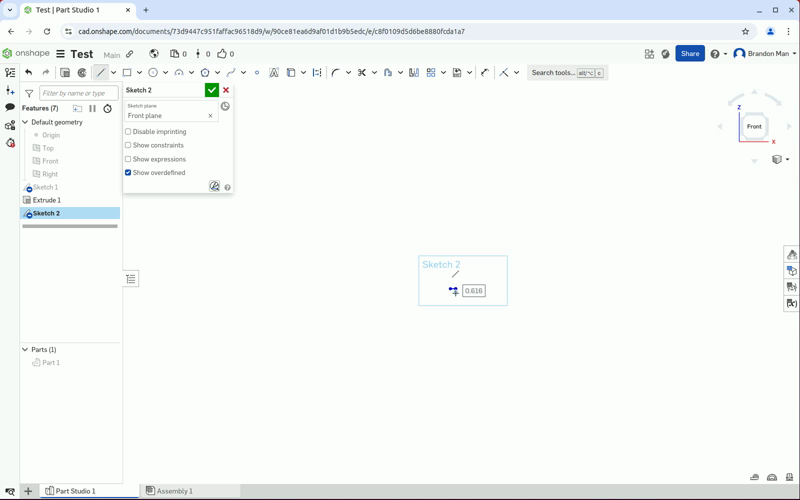
key_down(shift)
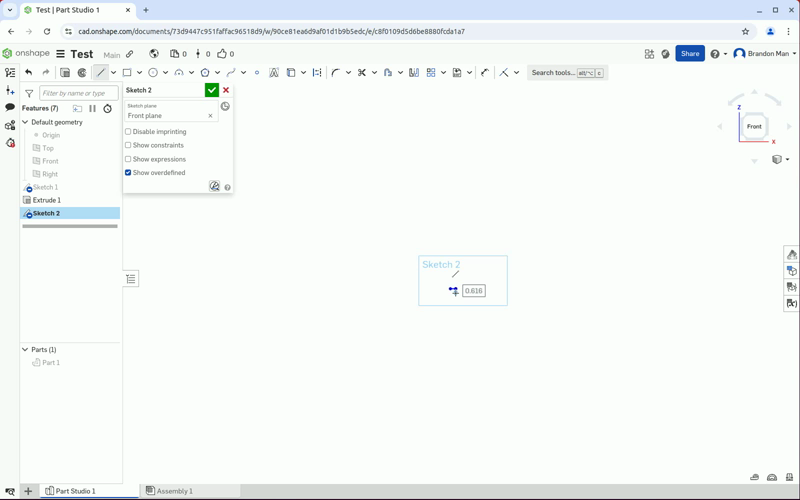
mouse_move(485, 292)
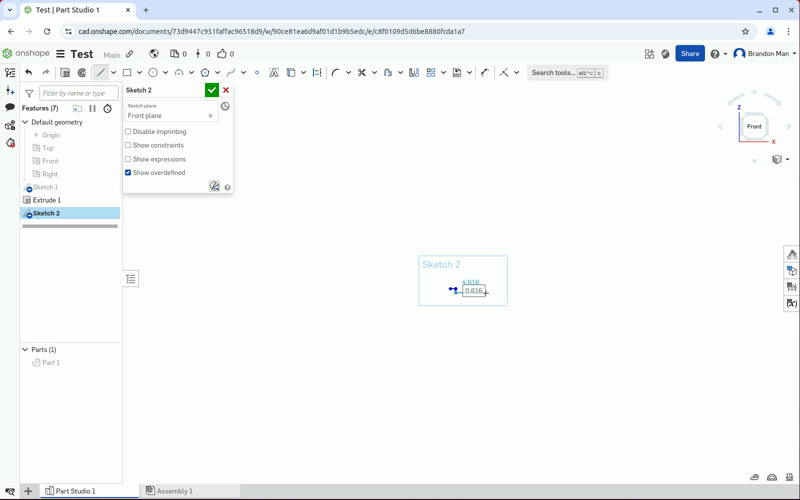
mouse_move(467, 292)
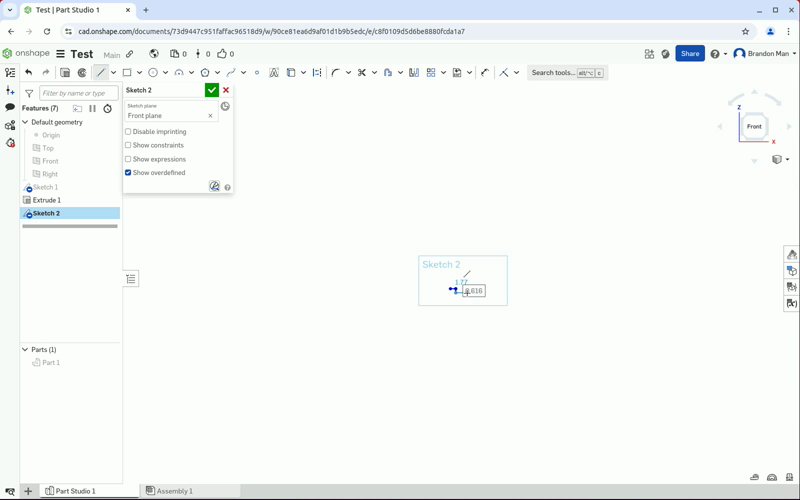
click(467, 292)
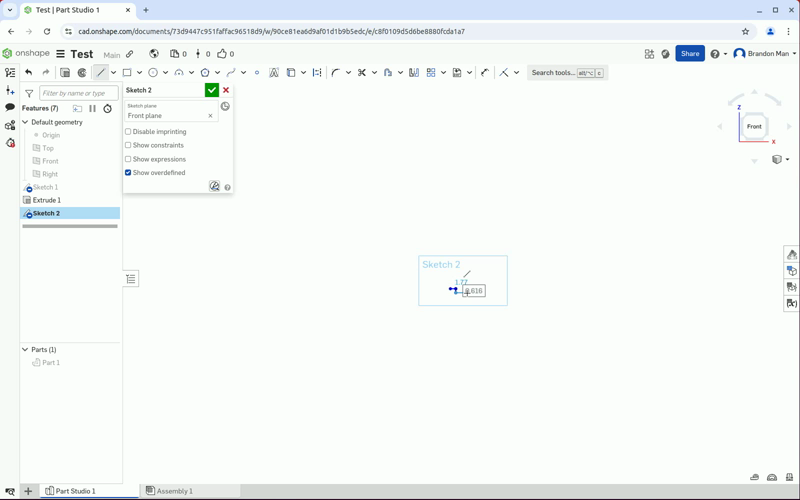
key_up(shift)
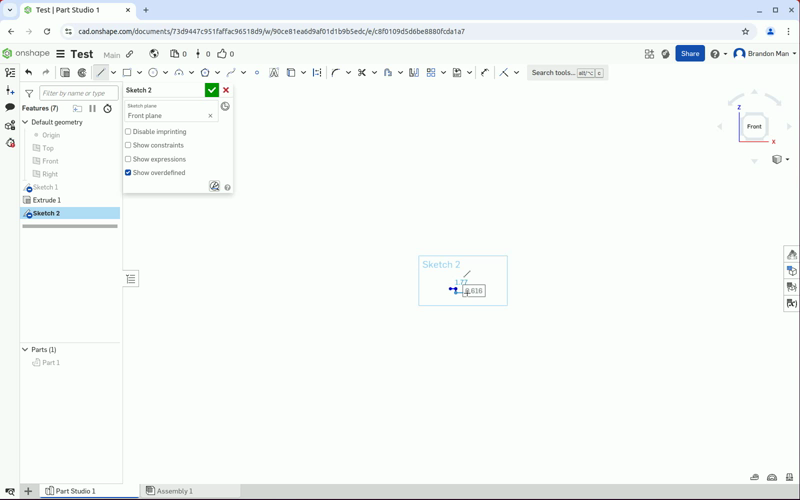
key_down(shift)
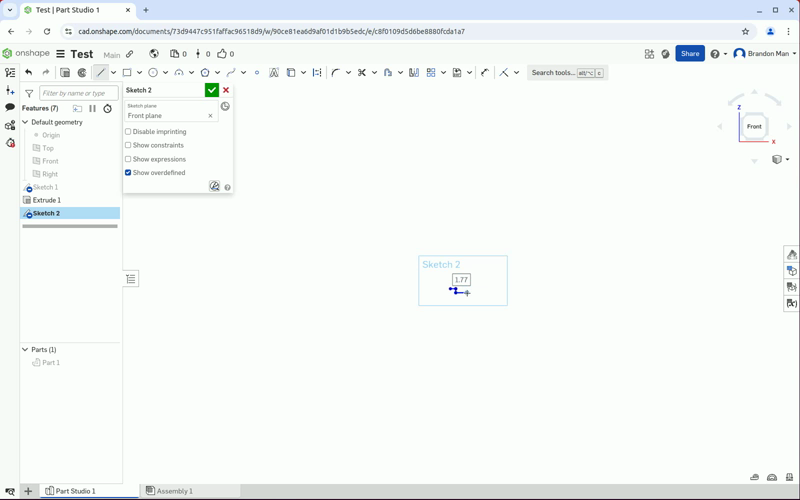
mouse_move(497, 292)
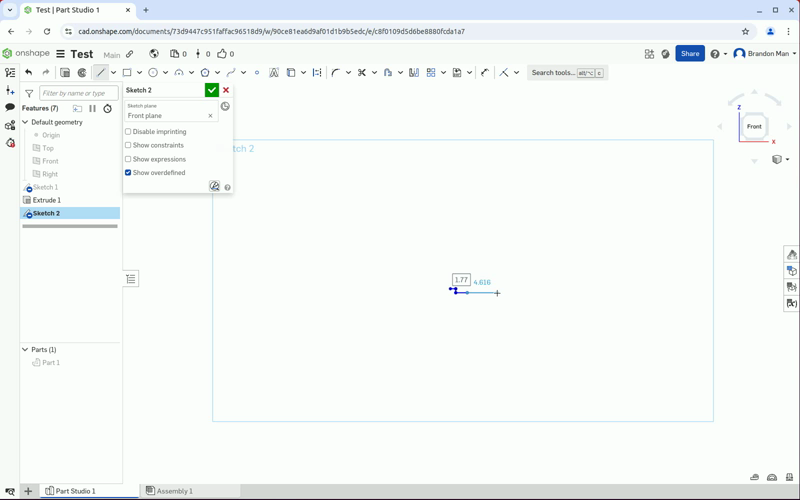
mouse_move(467, 288)
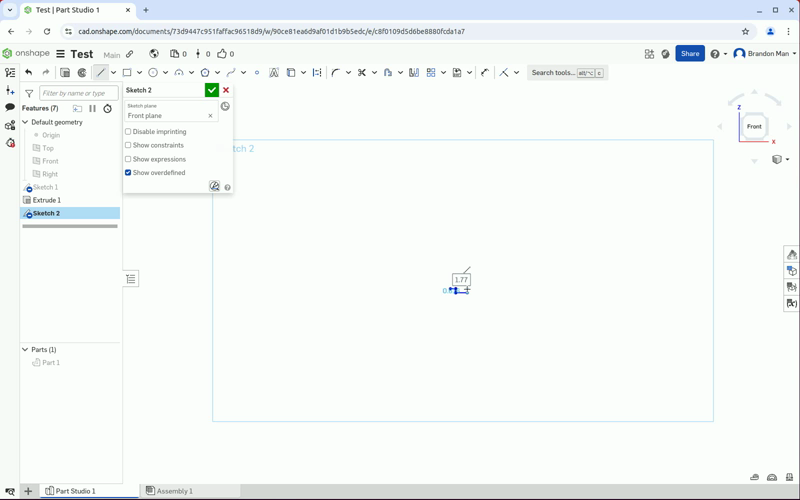
scroll(6)
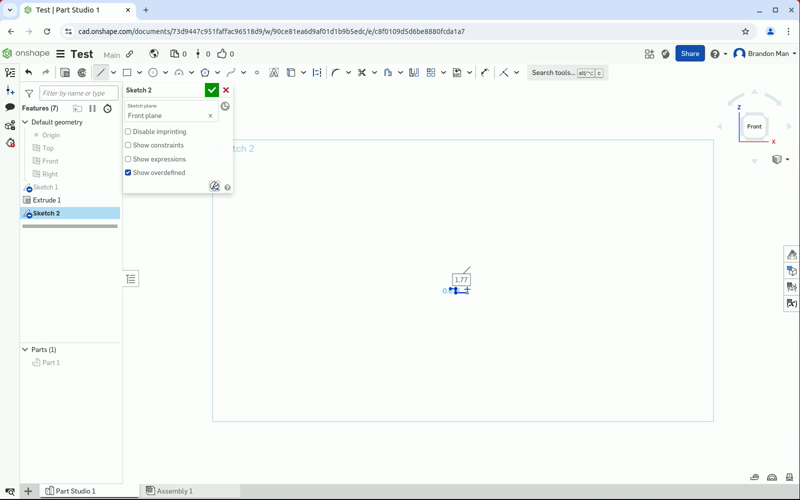
scroll(6)
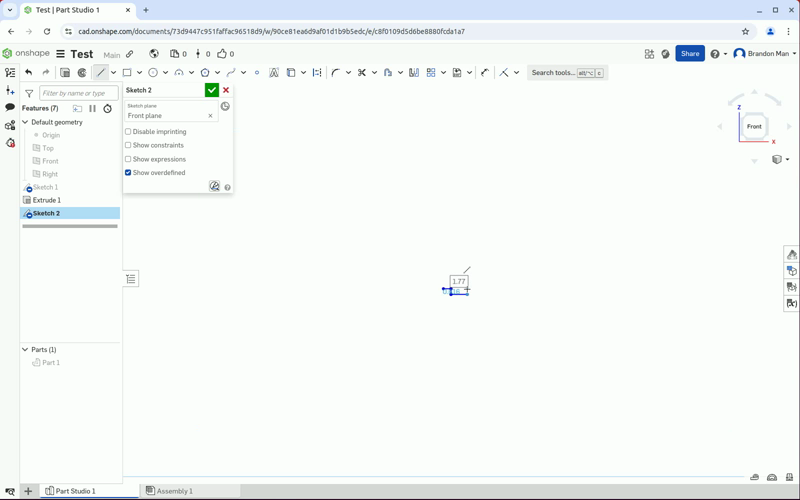
scroll(6)
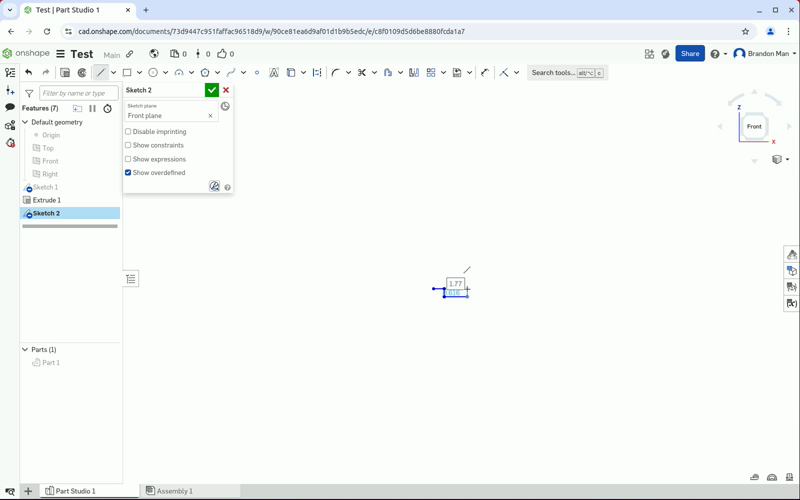
scroll(6)
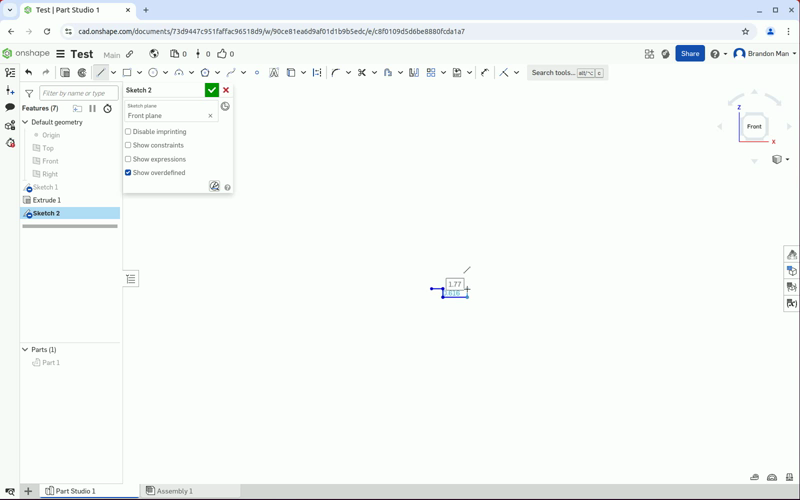
scroll(6)
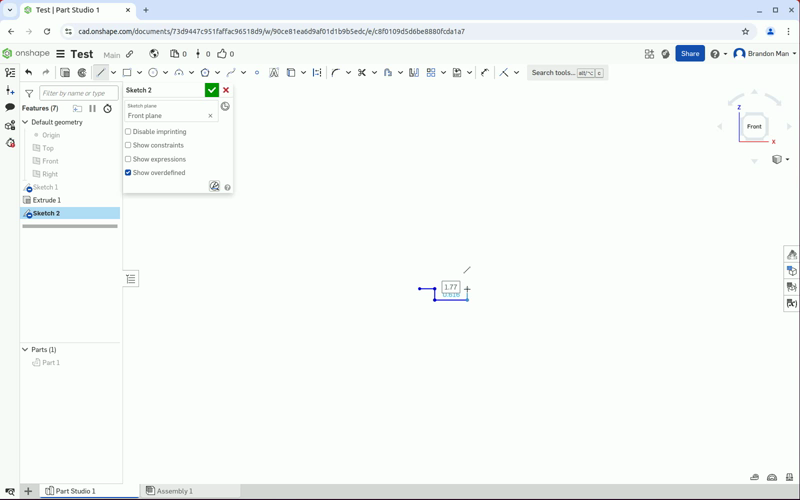
scroll(6)
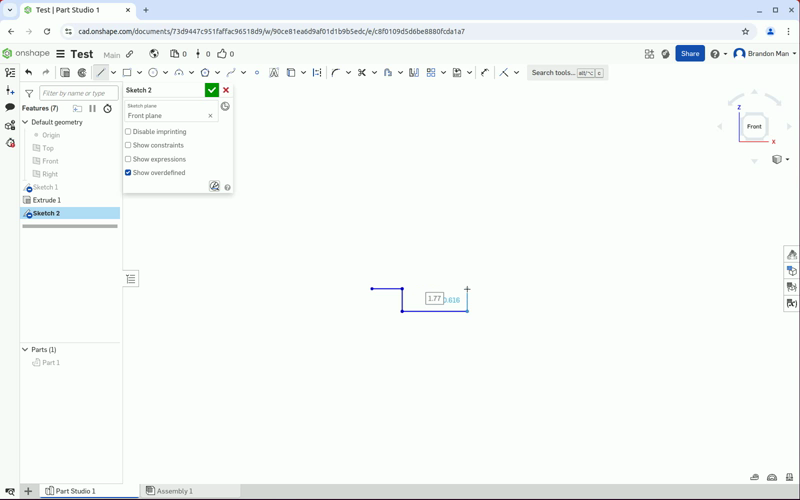
scroll(6)
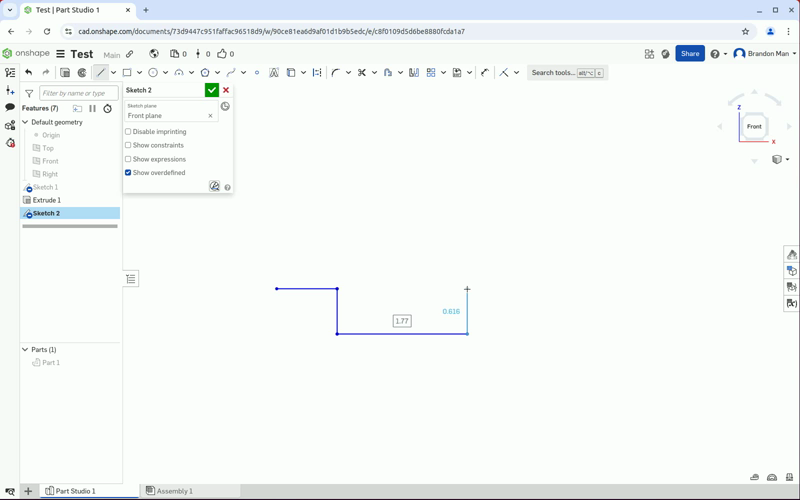
click(467, 288)
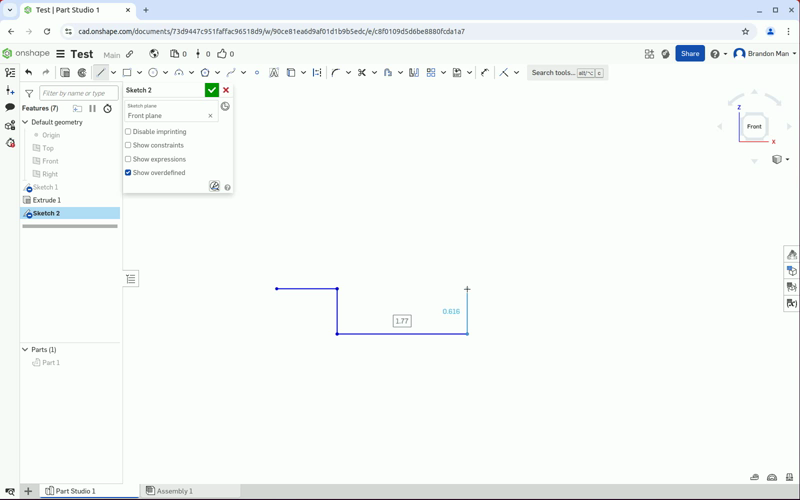
scroll(-6)
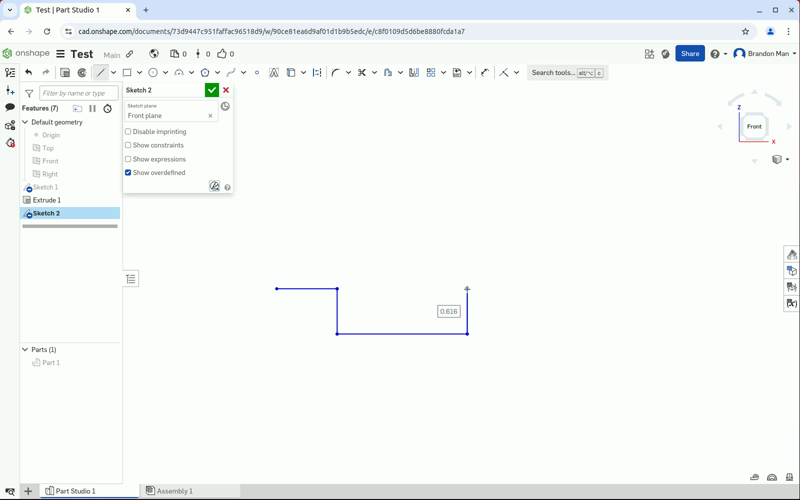
scroll(-6)
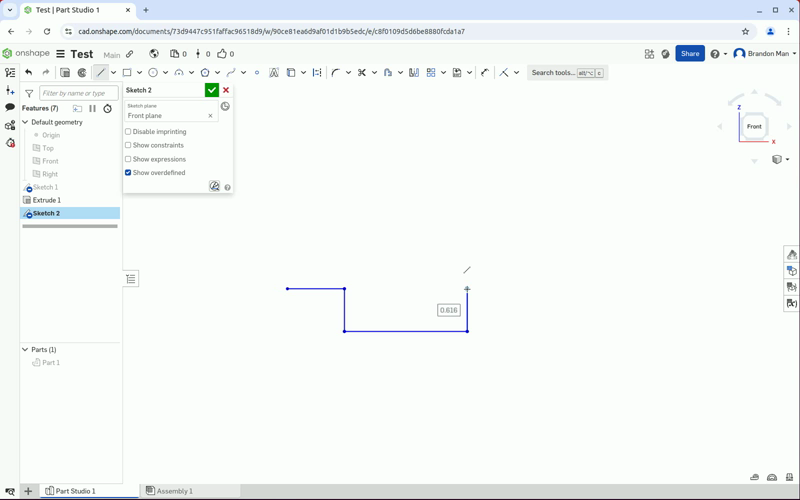
scroll(-6)
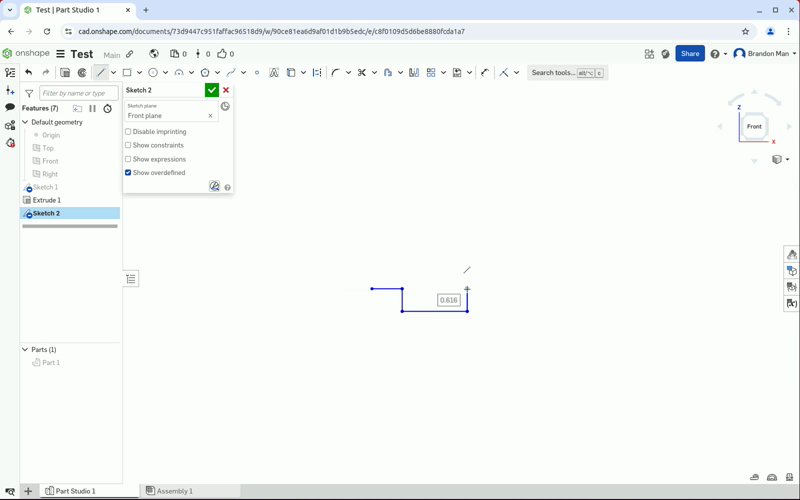
scroll(-6)
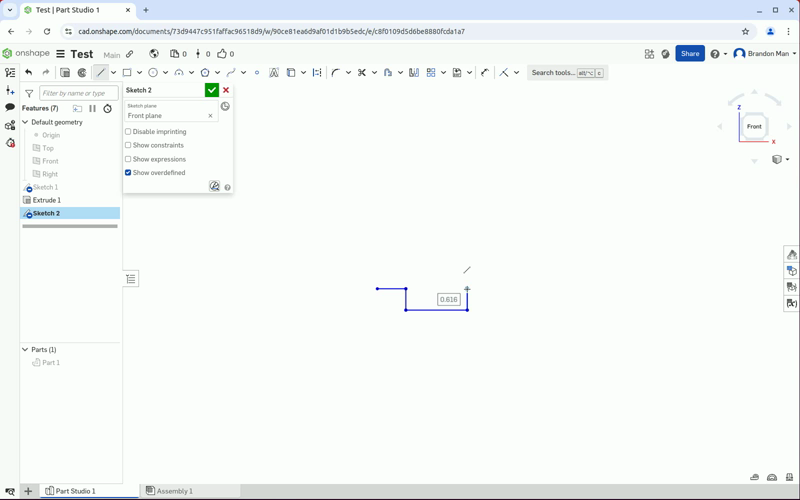
scroll(-6)
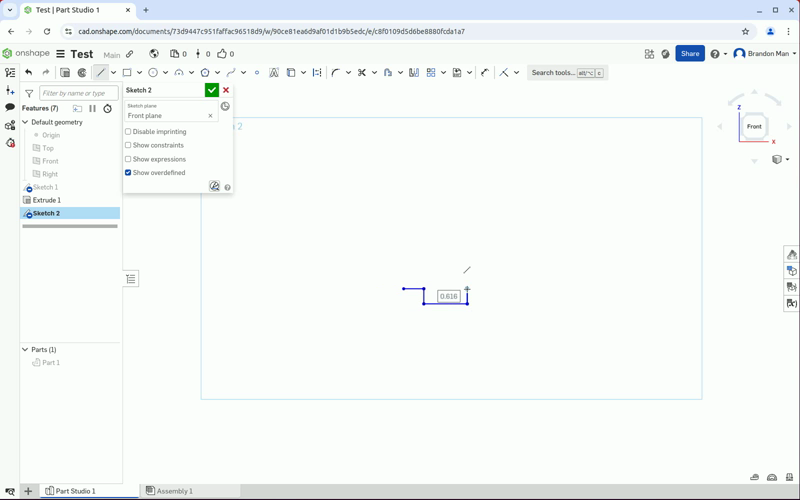
scroll(-6)
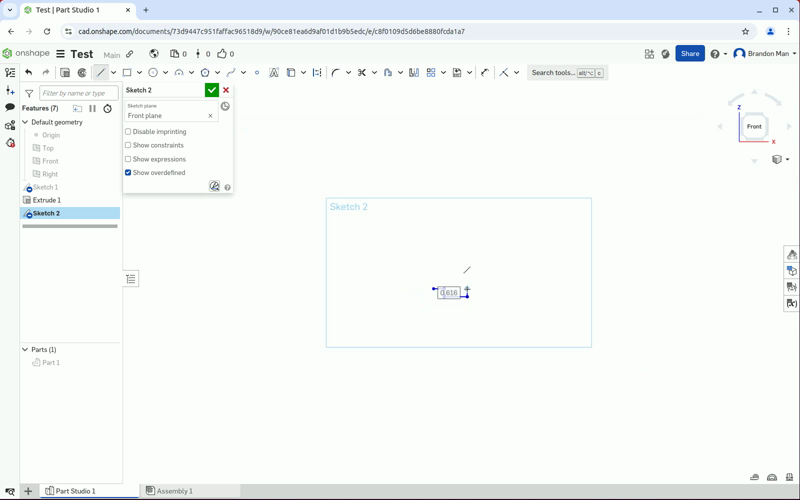
scroll(-6)
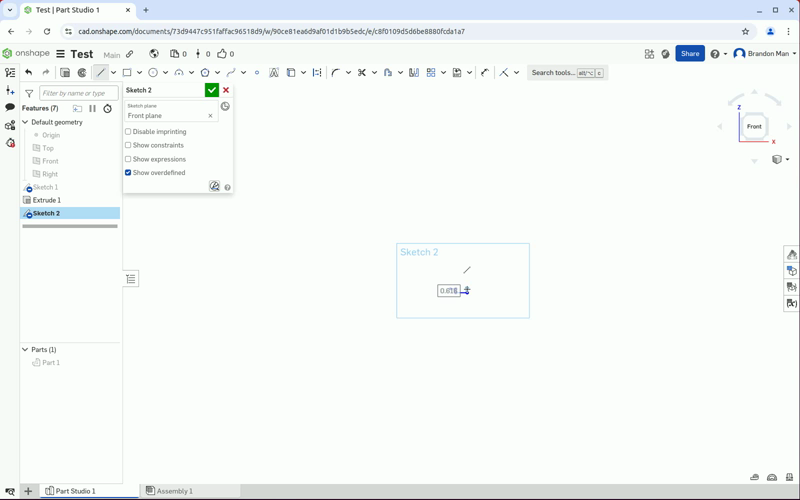
key_up(shift)
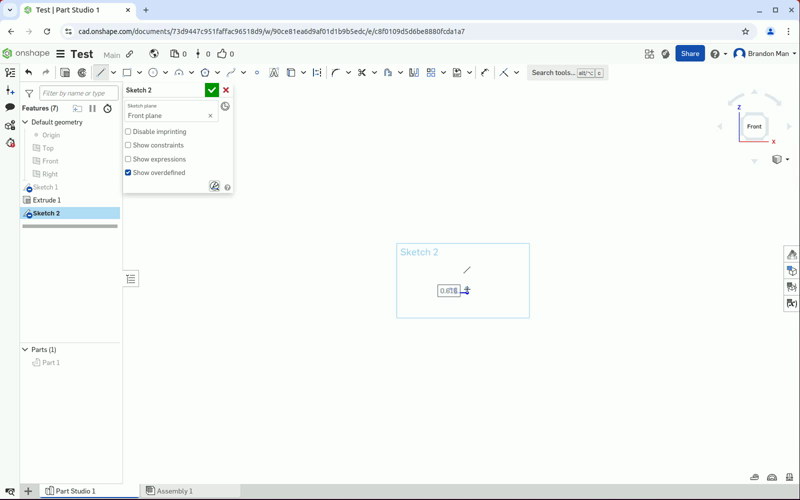
key_down(shift)
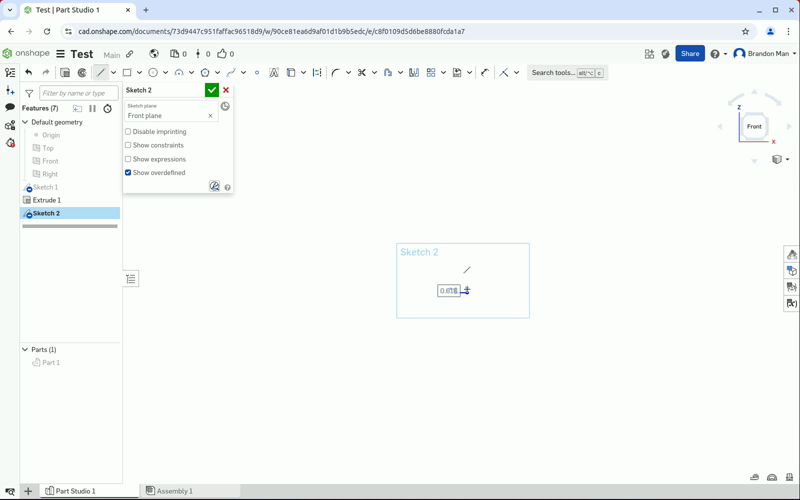
mouse_move(497, 288)
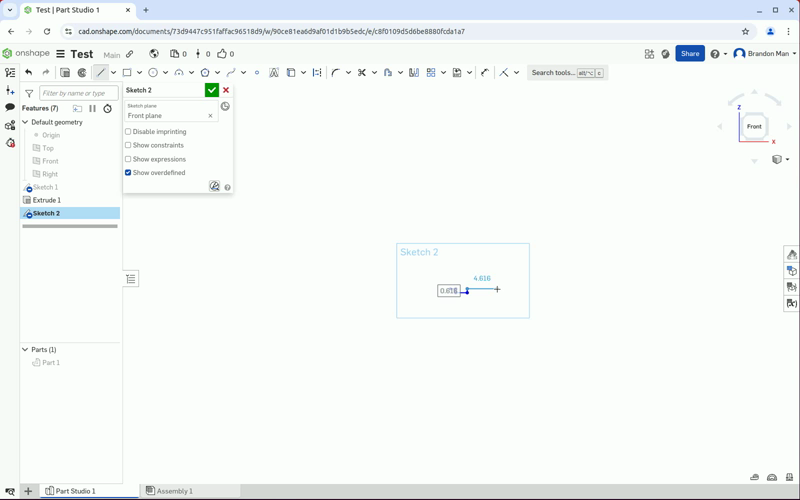
mouse_move(471, 288)
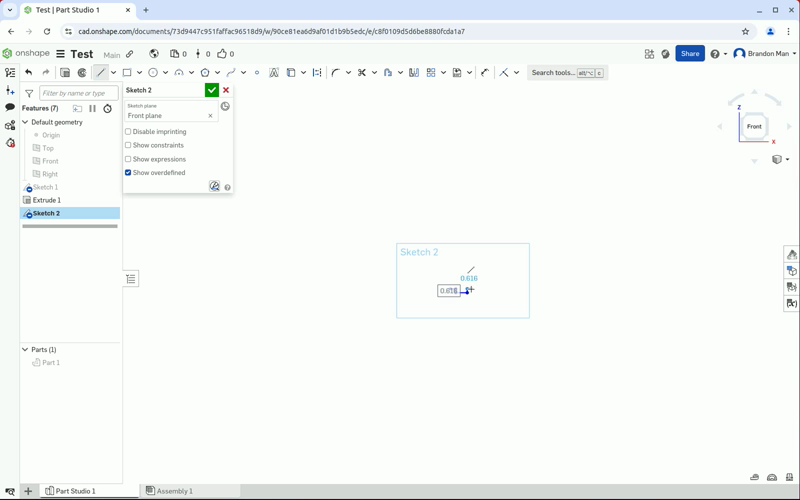
scroll(6)
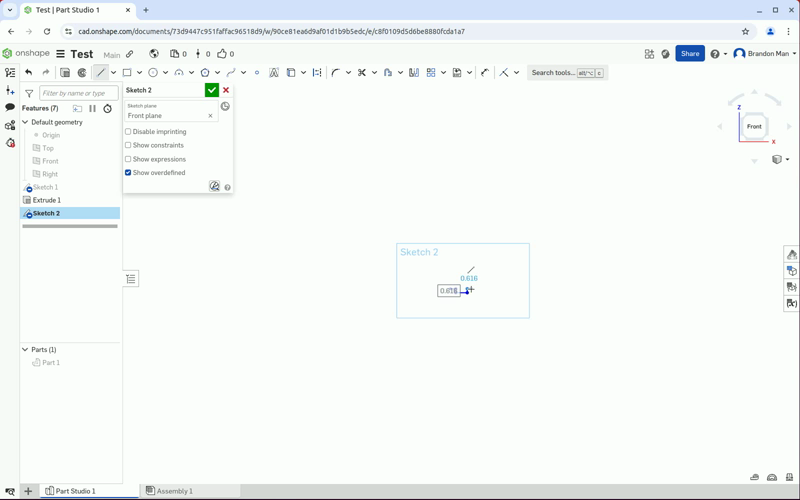
scroll(6)
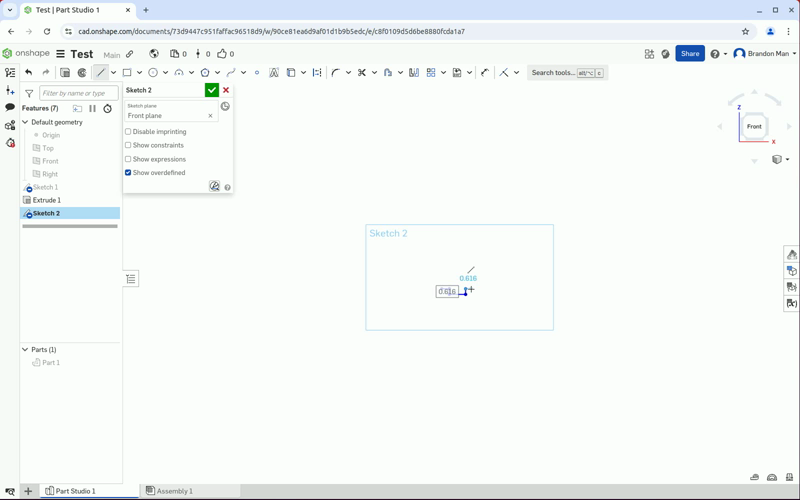
scroll(6)
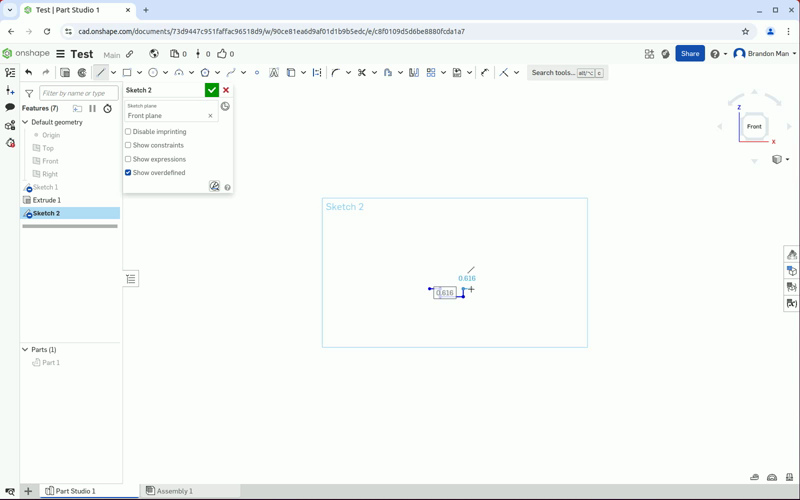
scroll(6)
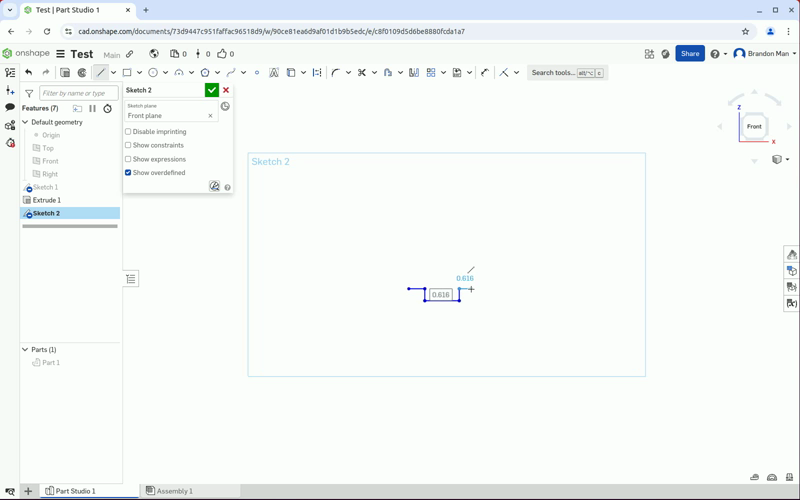
scroll(6)
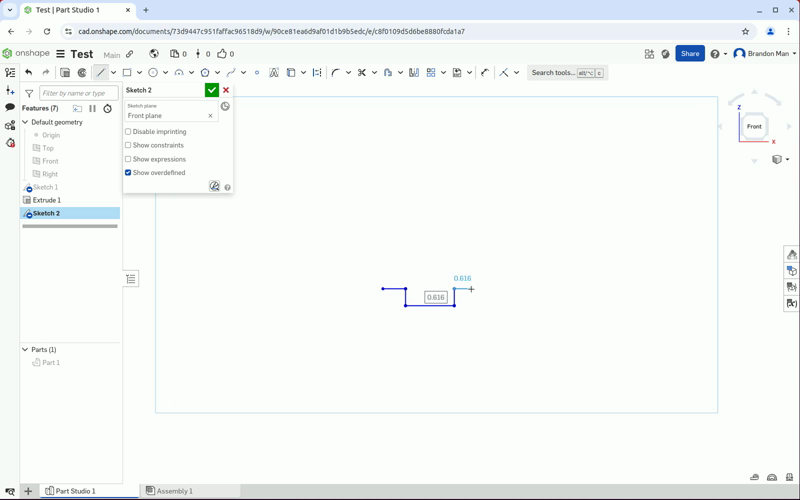
scroll(6)
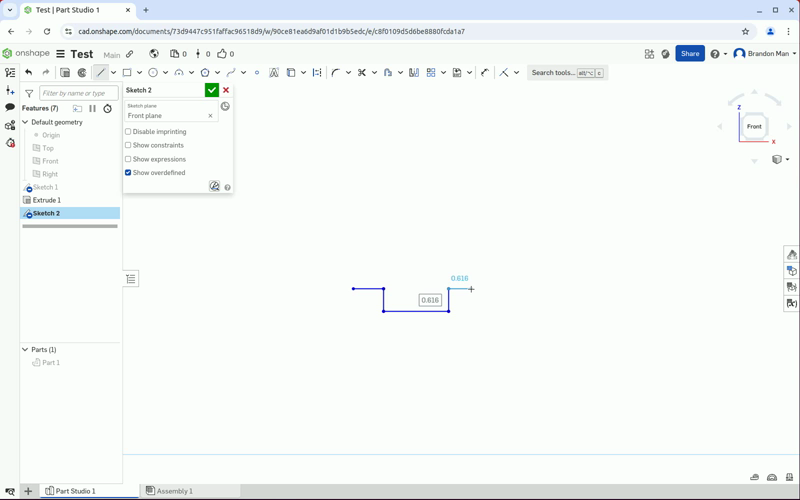
scroll(6)
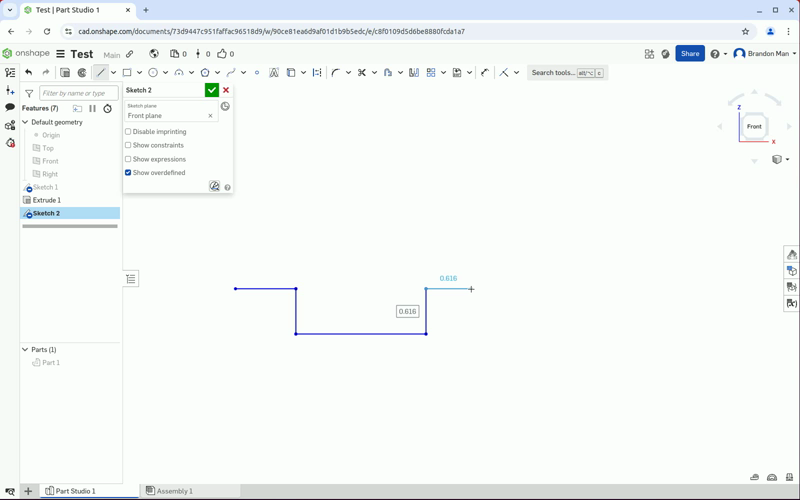
click(471, 288)
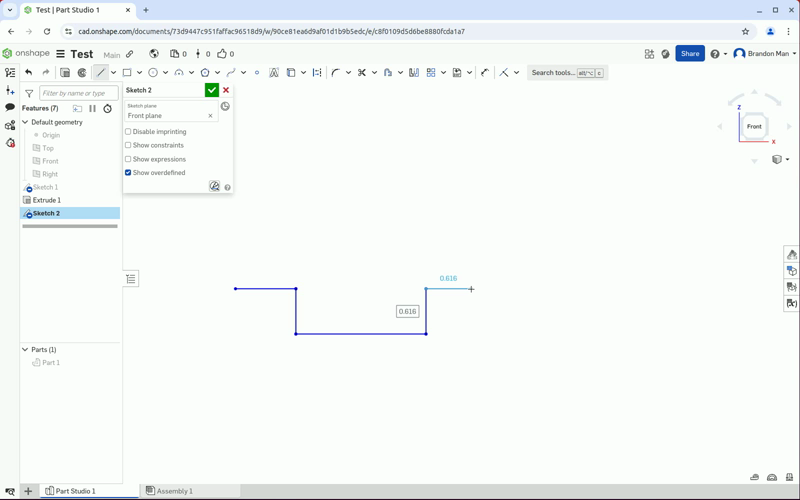
scroll(-6)
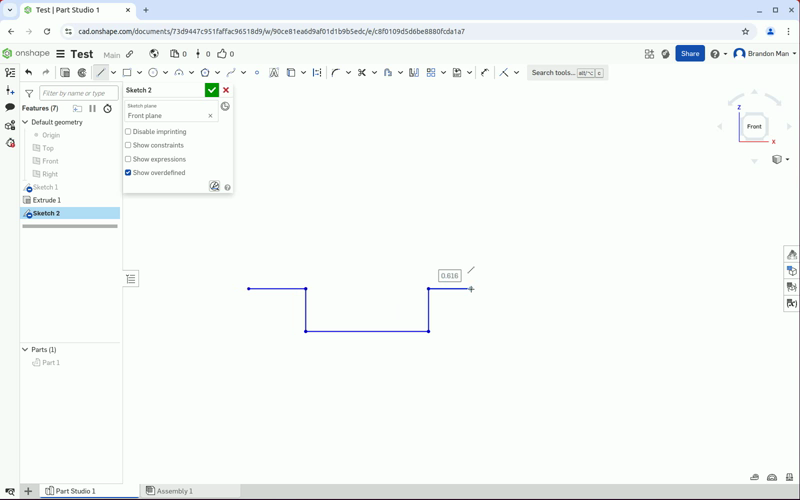
scroll(-6)
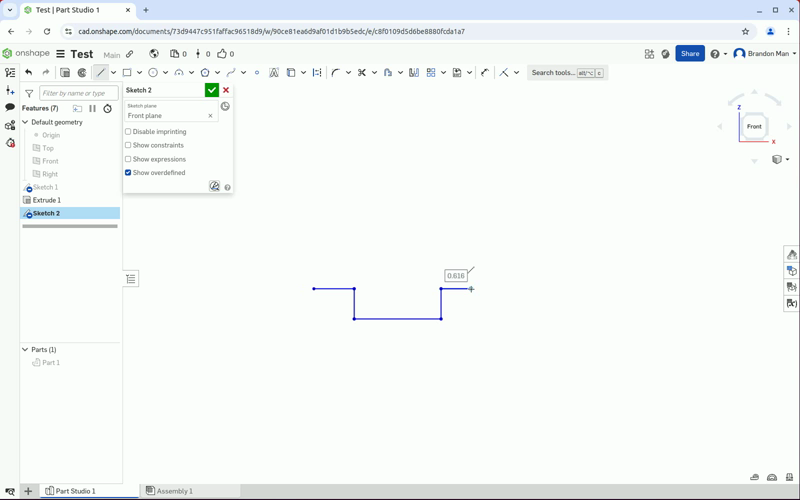
scroll(-6)
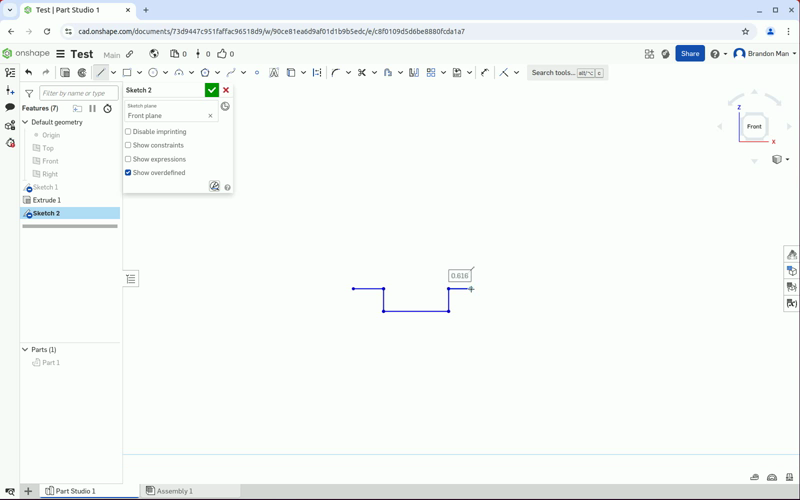
scroll(-6)
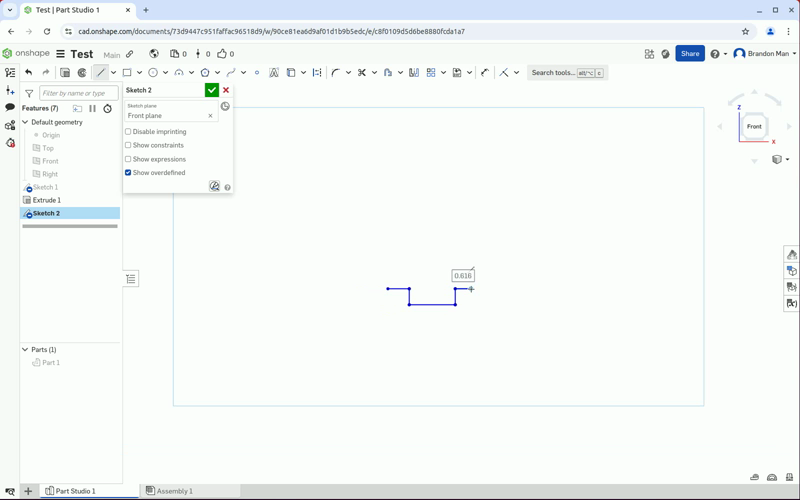
scroll(-6)
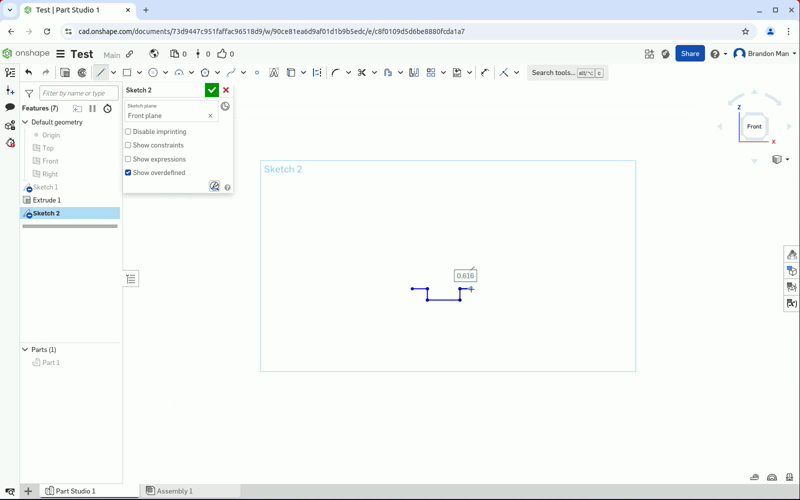
scroll(-6)
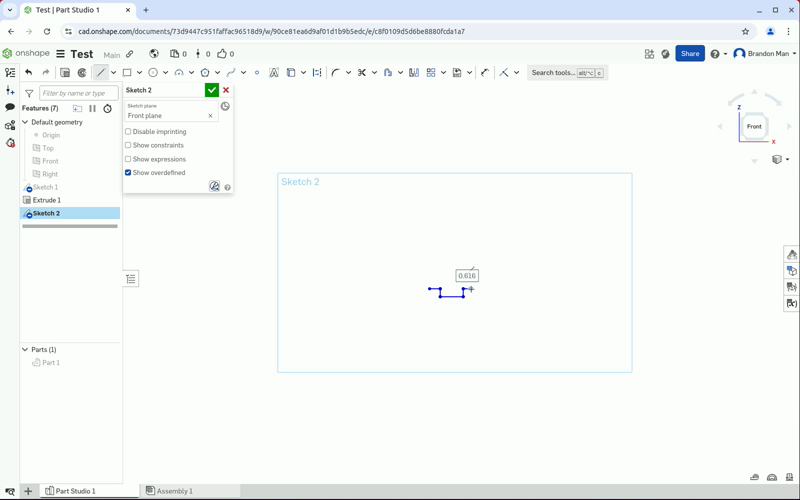
scroll(-6)
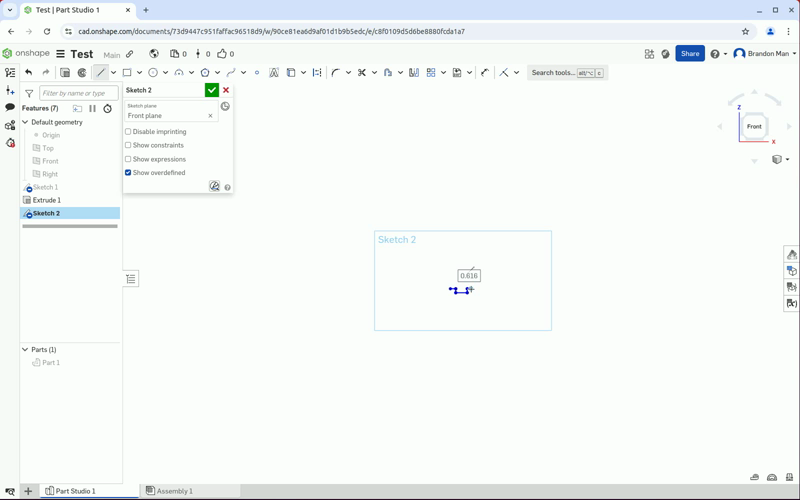
key_up(shift)
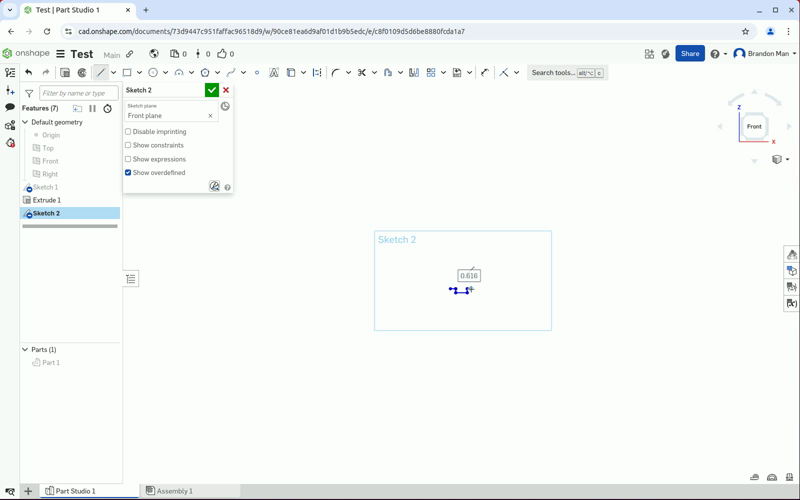
key_down(shift)
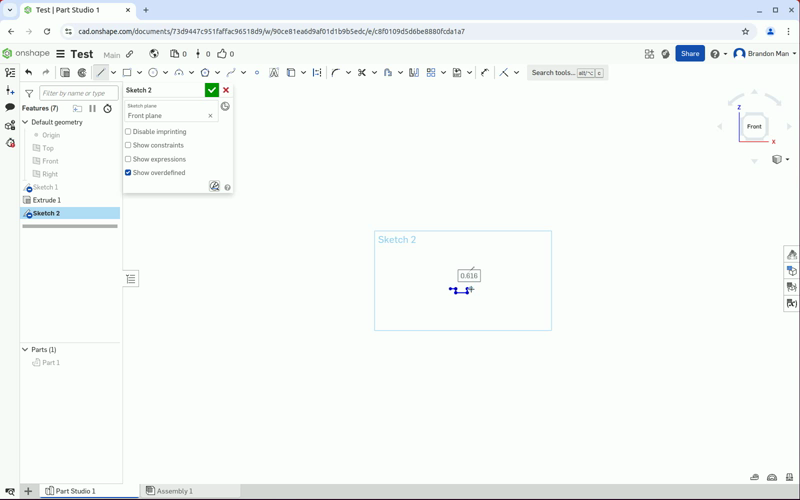
mouse_move(501, 288)
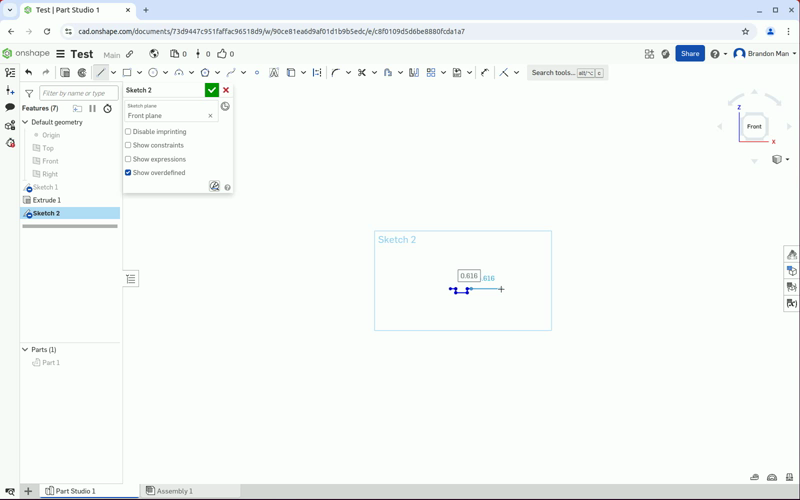
mouse_move(471, 284)
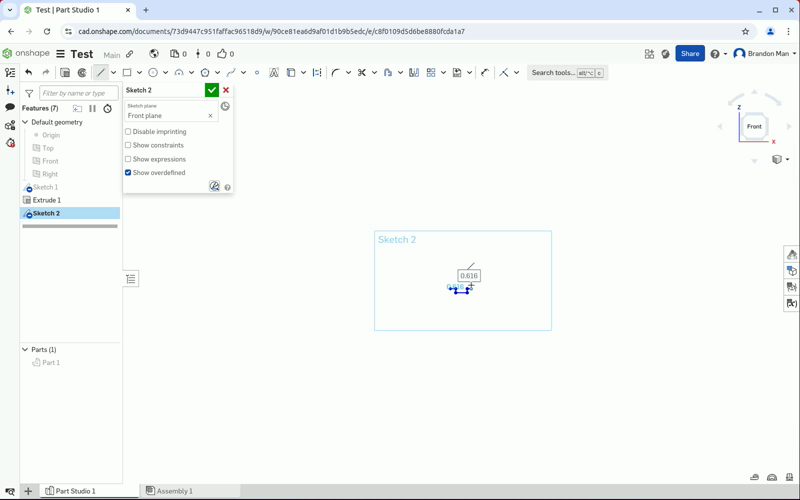
scroll(6)
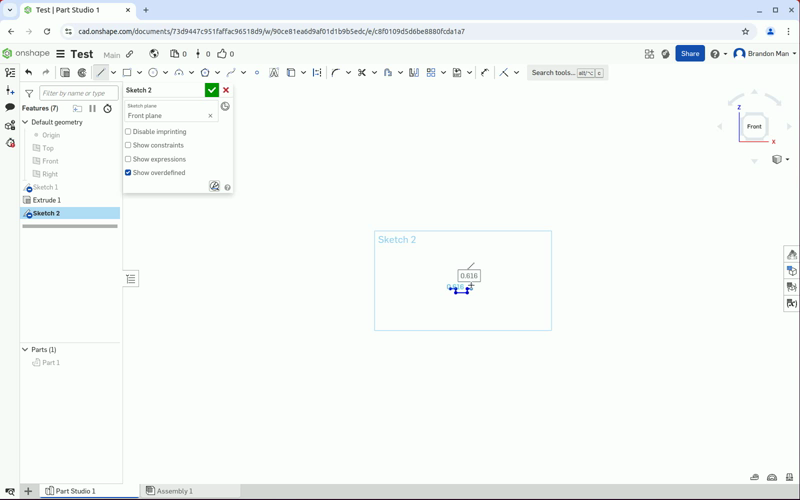
scroll(6)
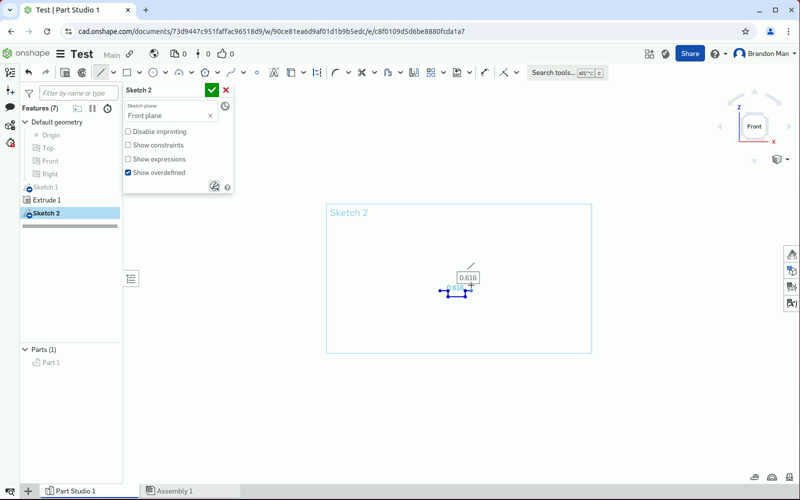
scroll(6)
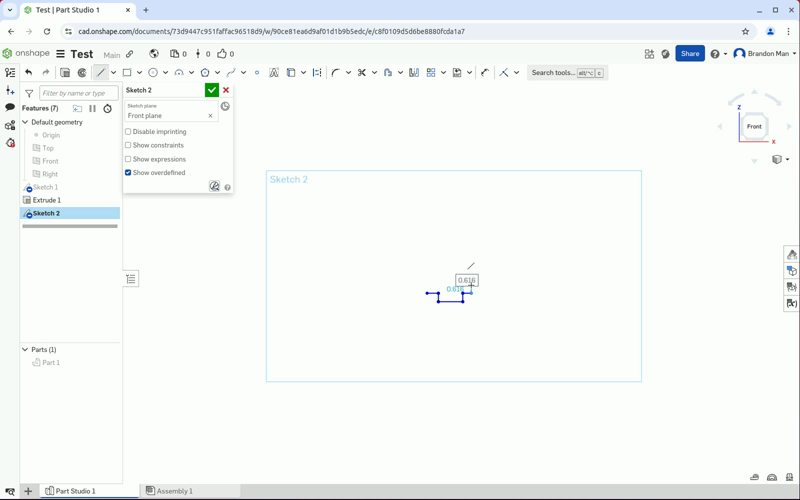
scroll(6)
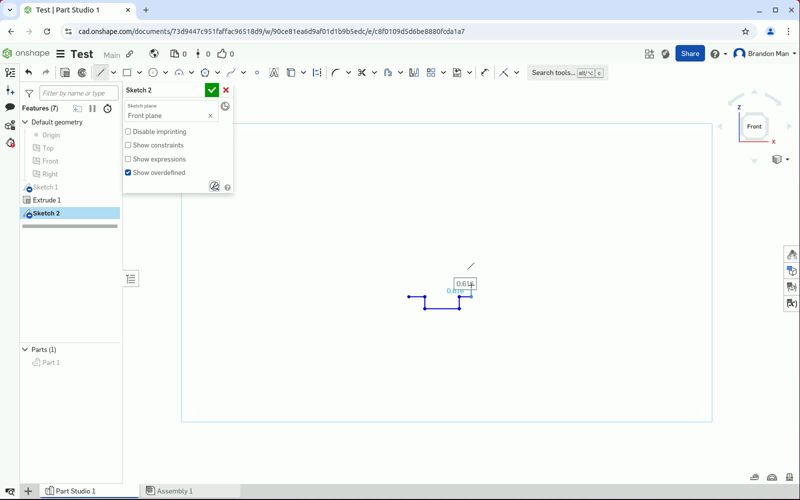
scroll(6)
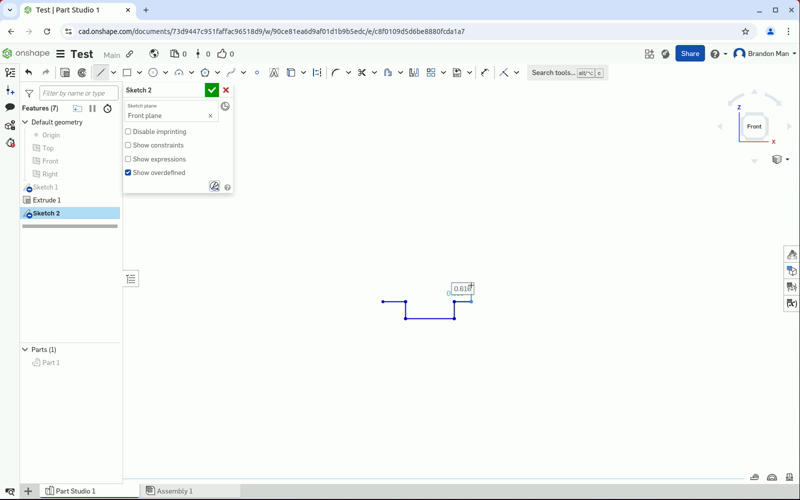
scroll(6)
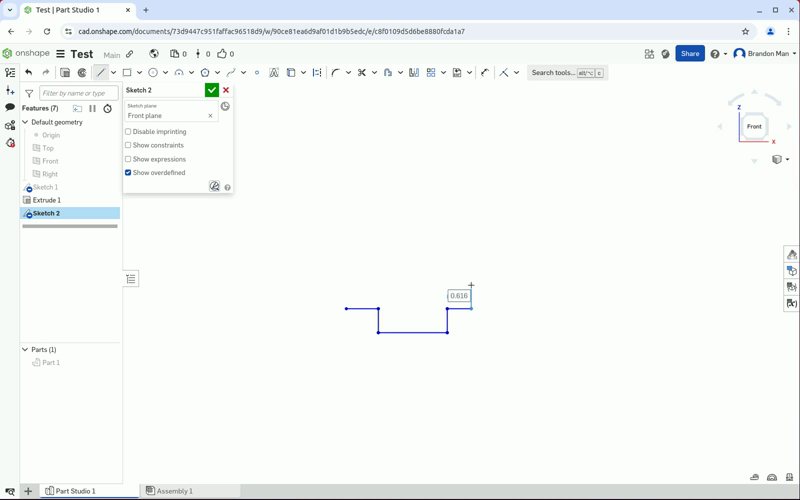
scroll(6)
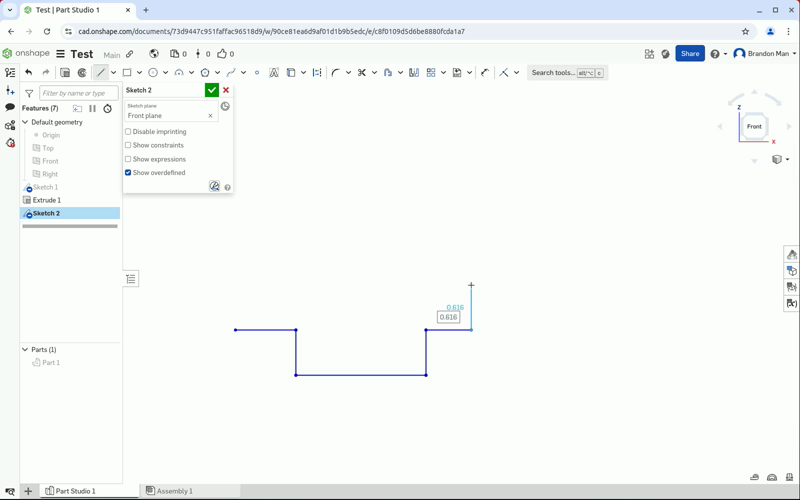
click(471, 284)
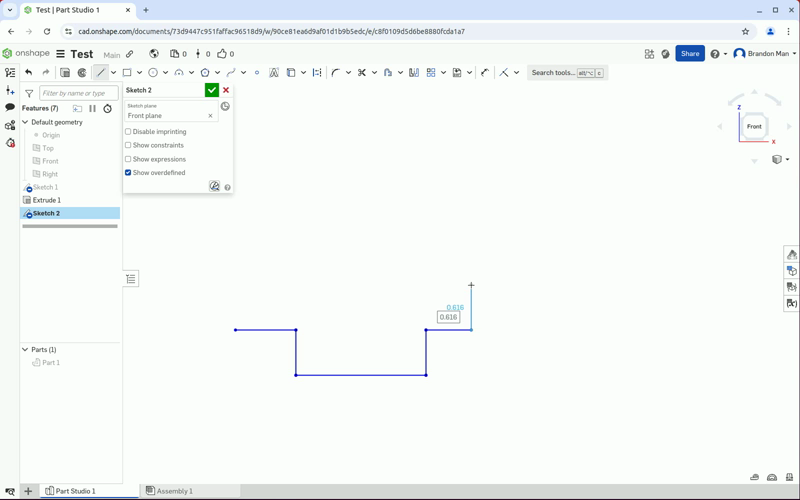
scroll(-6)
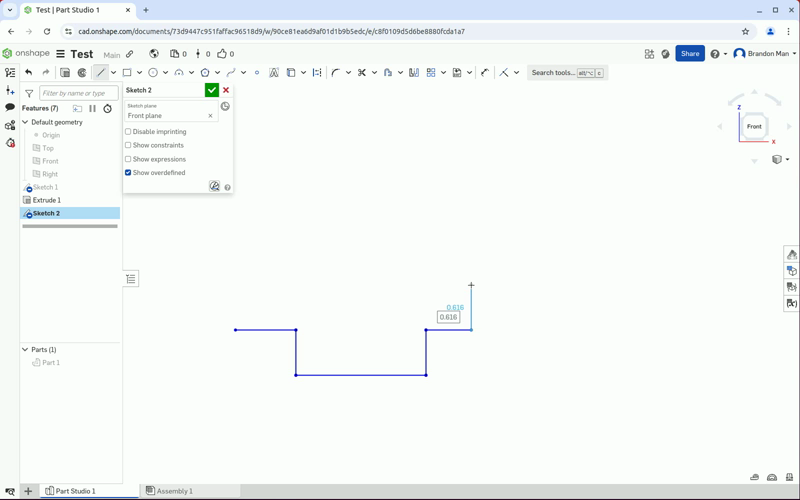
scroll(-6)
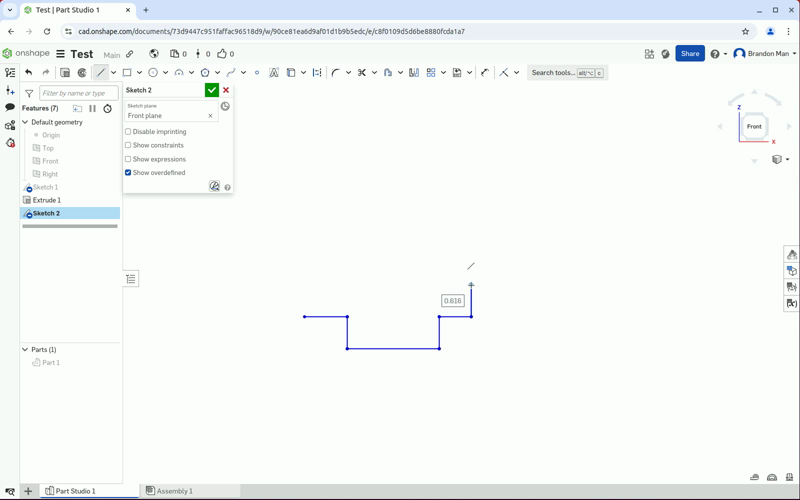
scroll(-6)
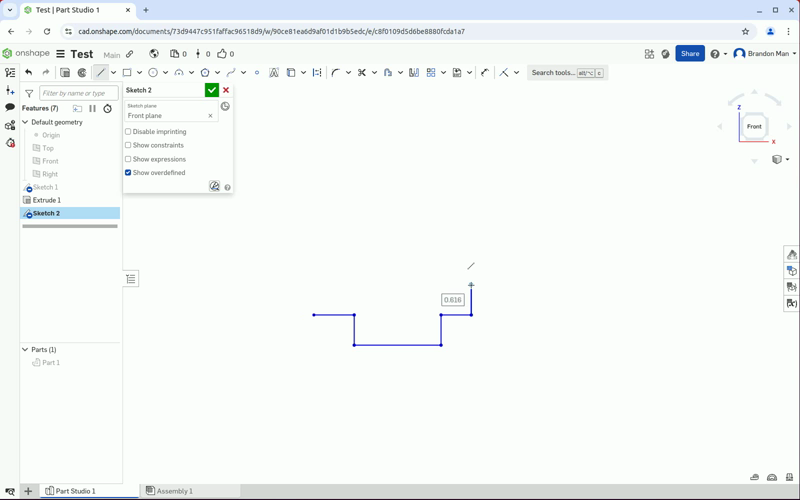
scroll(-6)
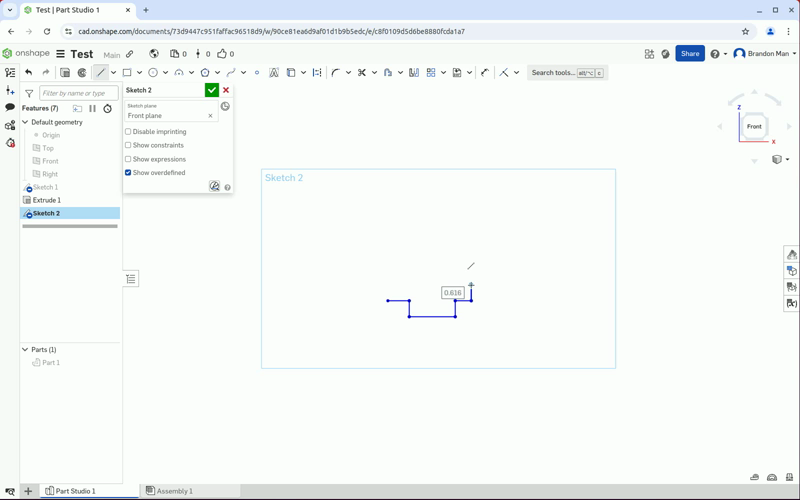
scroll(-6)
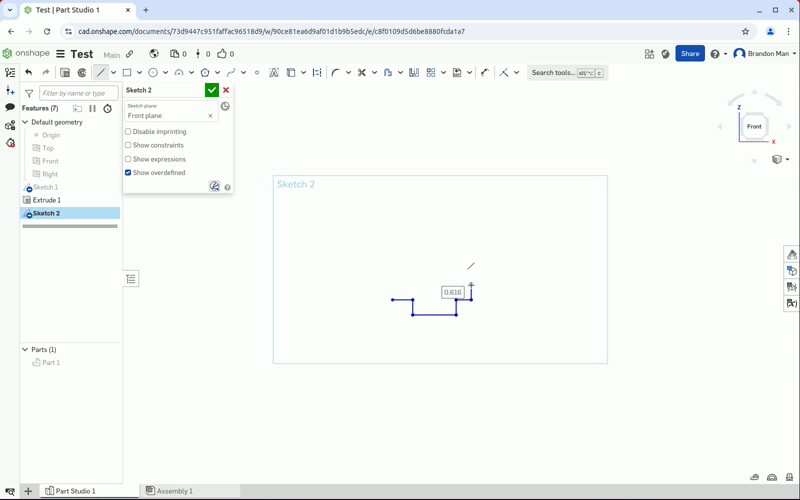
scroll(-6)
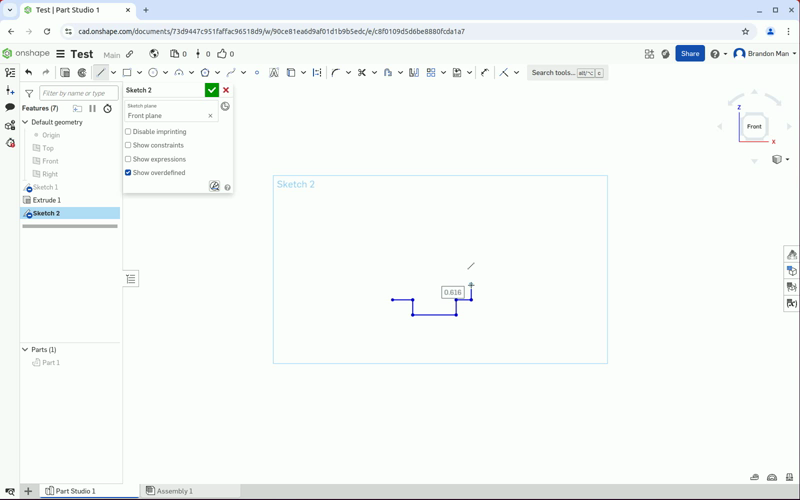
scroll(-6)
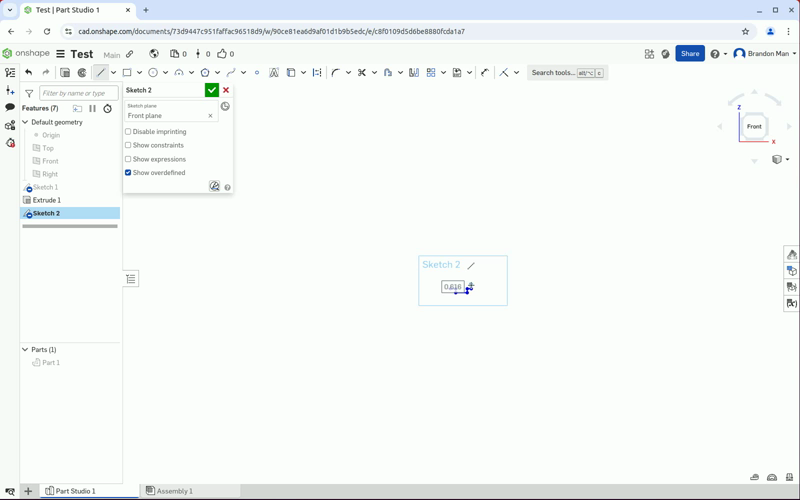
key_up(shift)
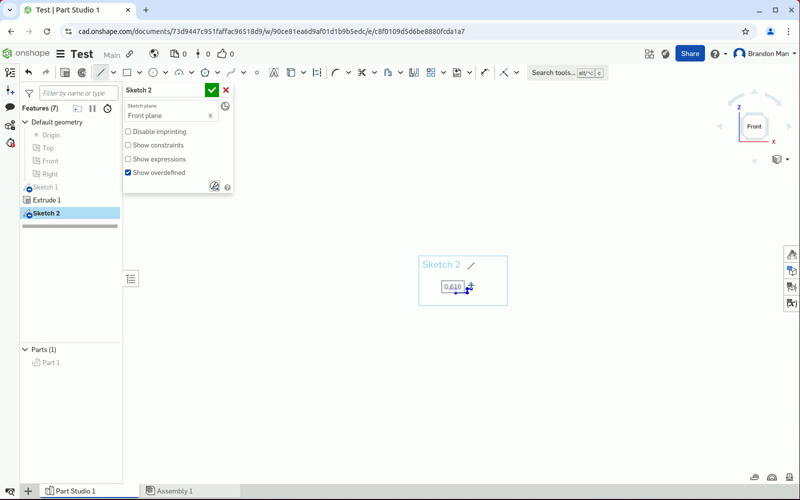
key_down(shift)
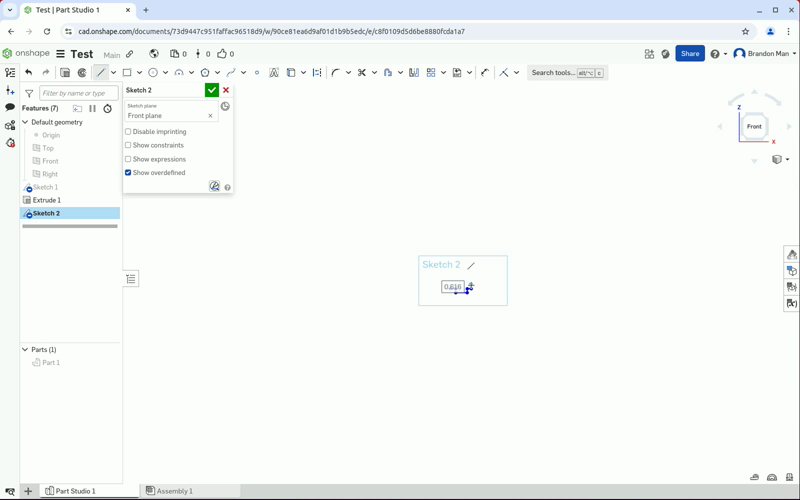
mouse_move(501, 284)
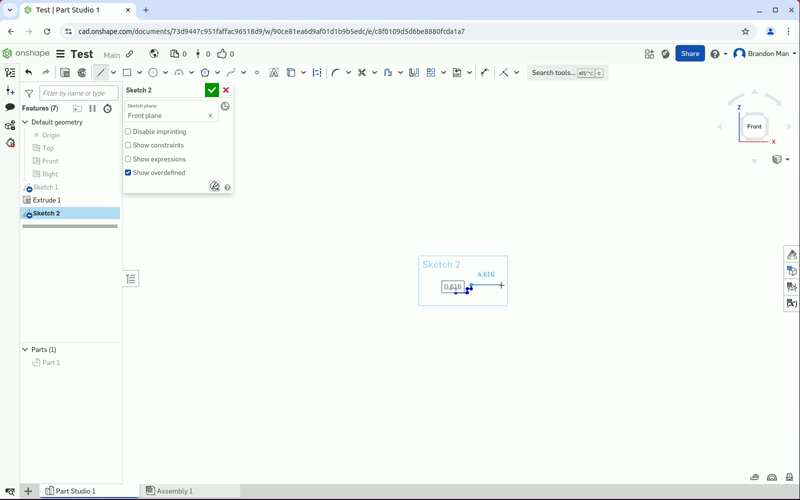
mouse_move(451, 284)
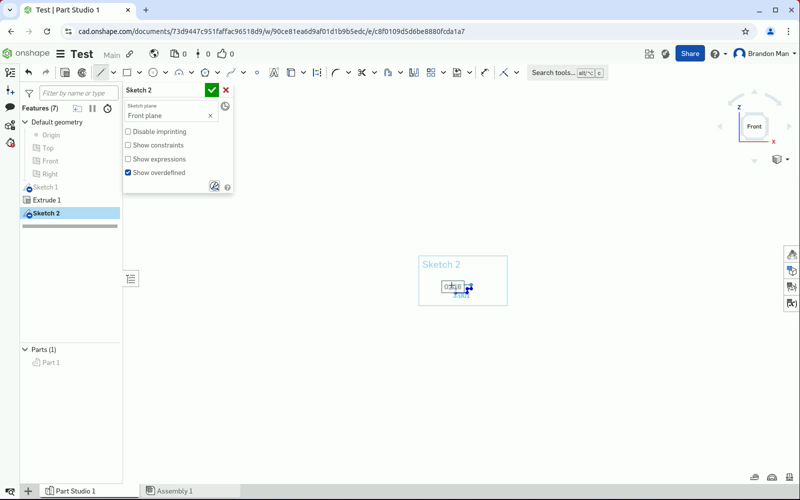
scroll(6)
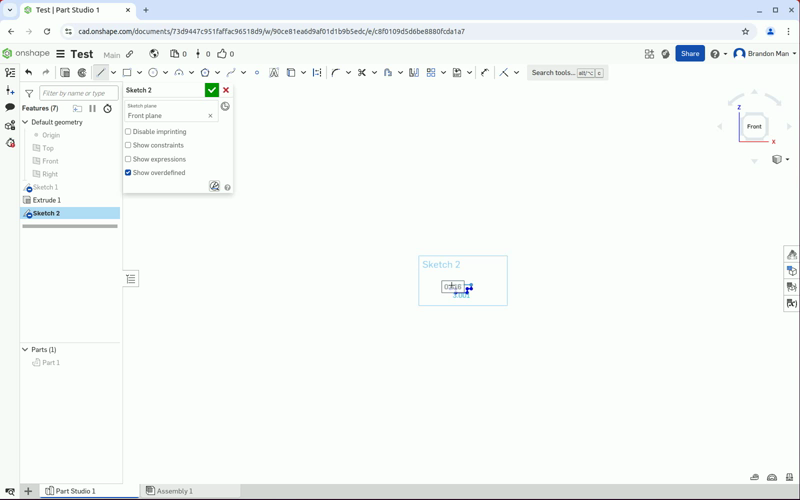
scroll(6)
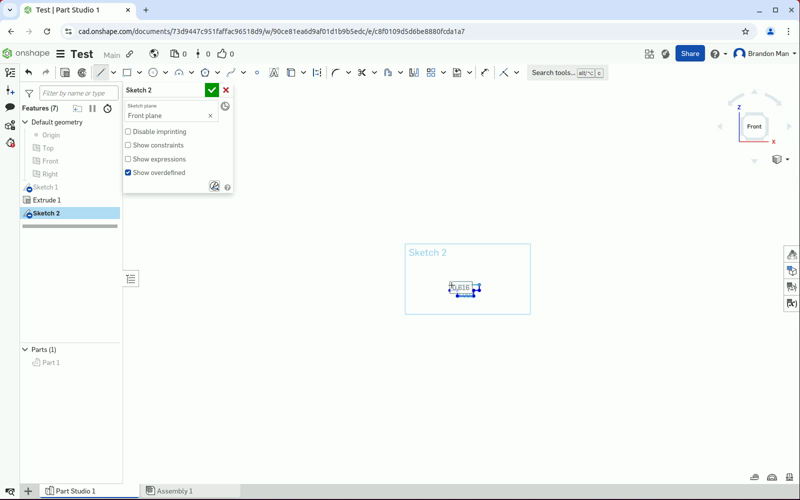
scroll(6)
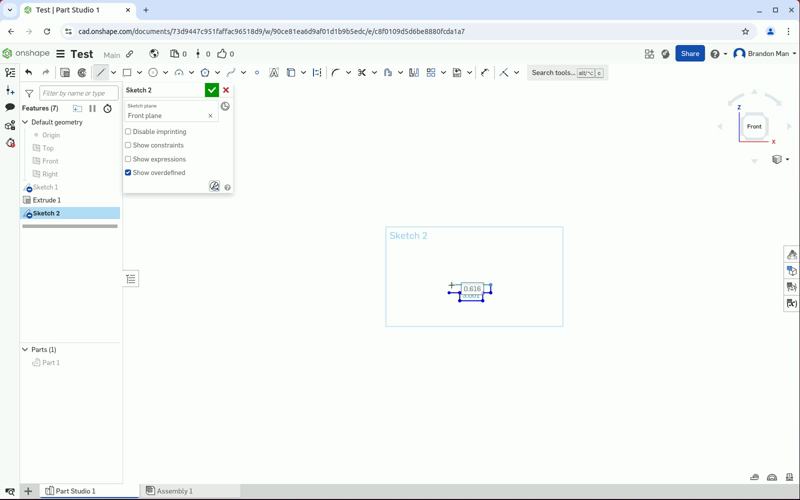
scroll(6)
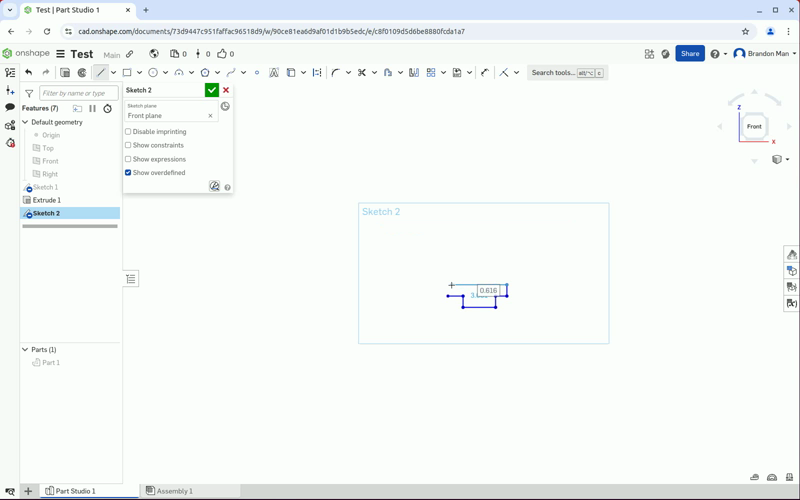
scroll(6)
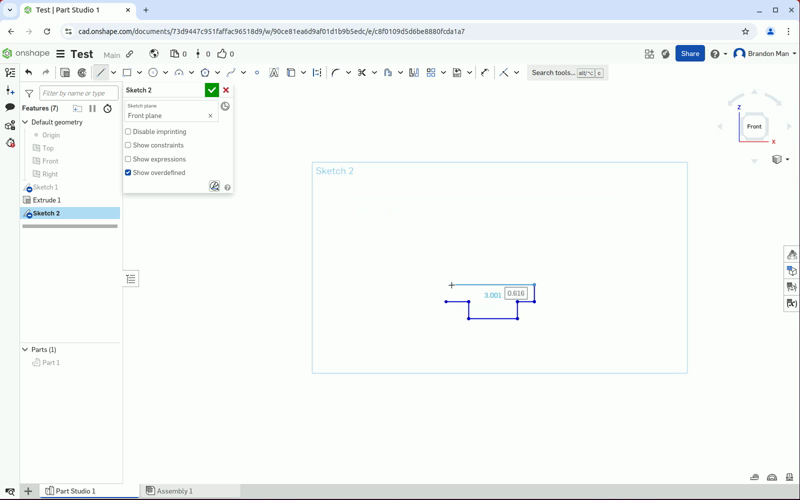
scroll(6)
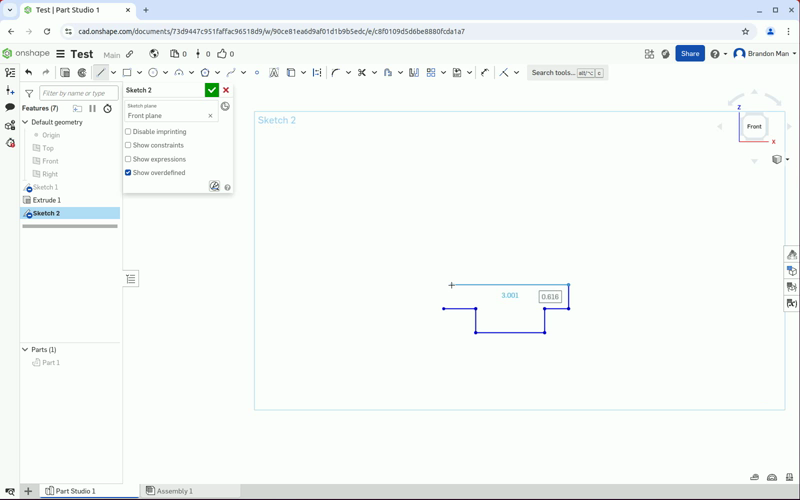
scroll(6)
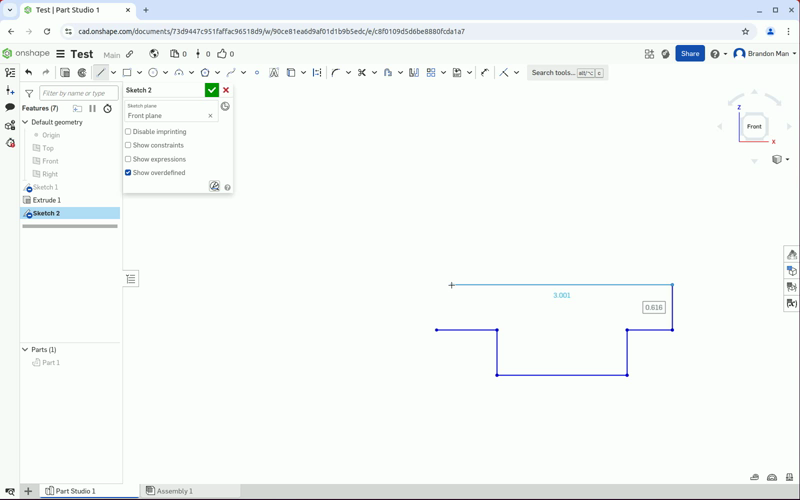
click(451, 284)
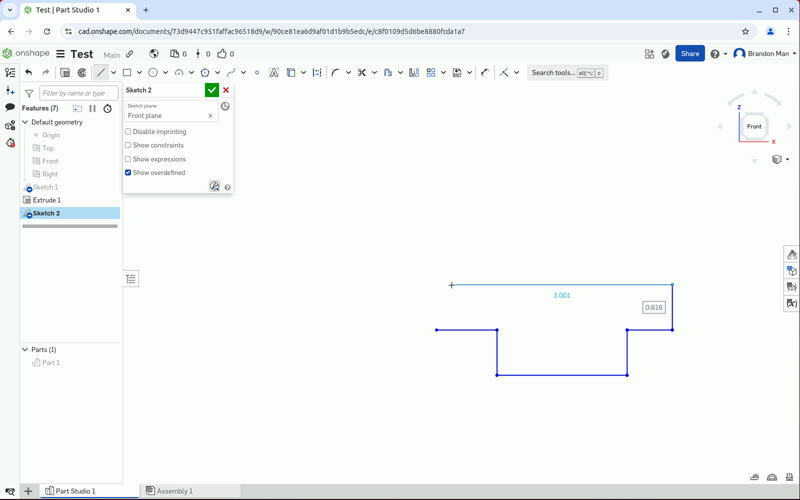
scroll(-6)
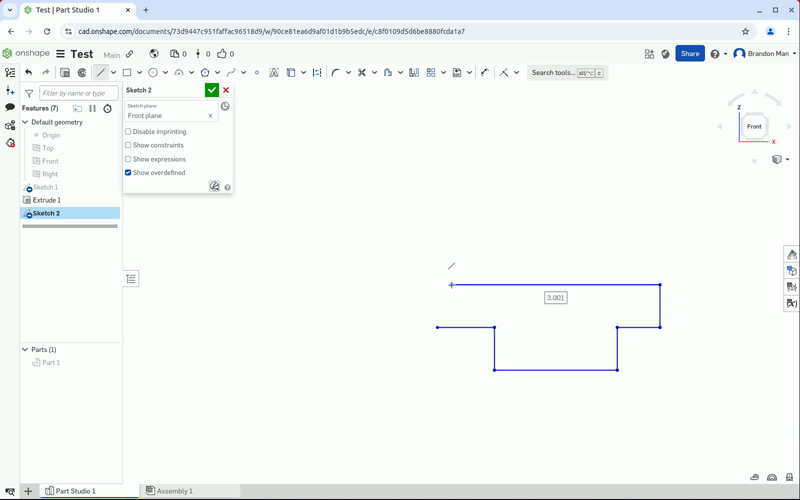
scroll(-6)
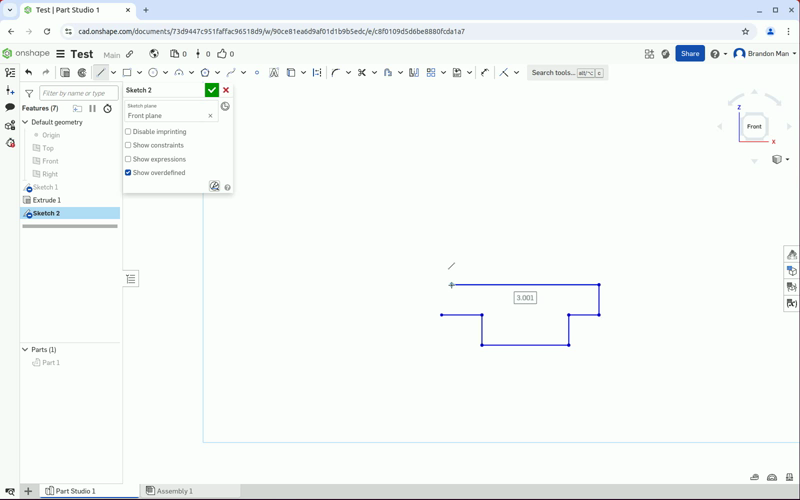
scroll(-6)
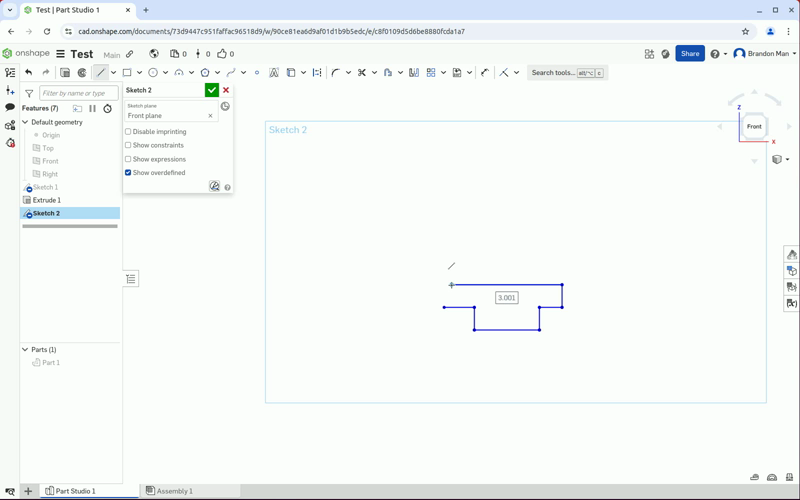
scroll(-6)
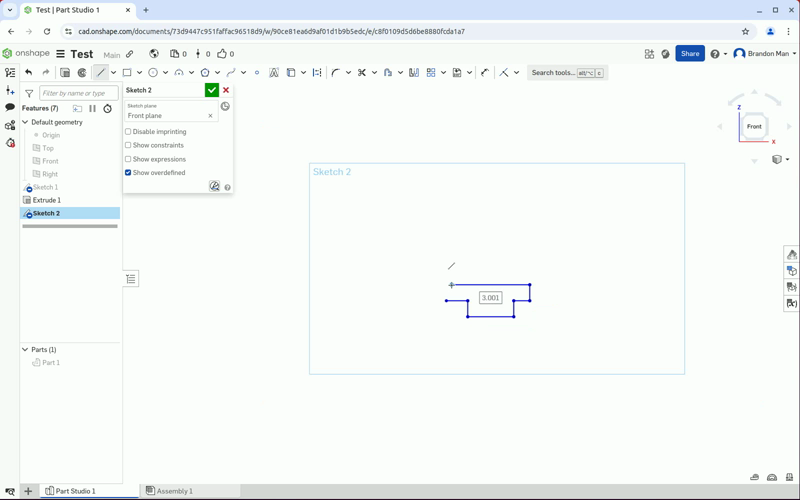
scroll(-6)
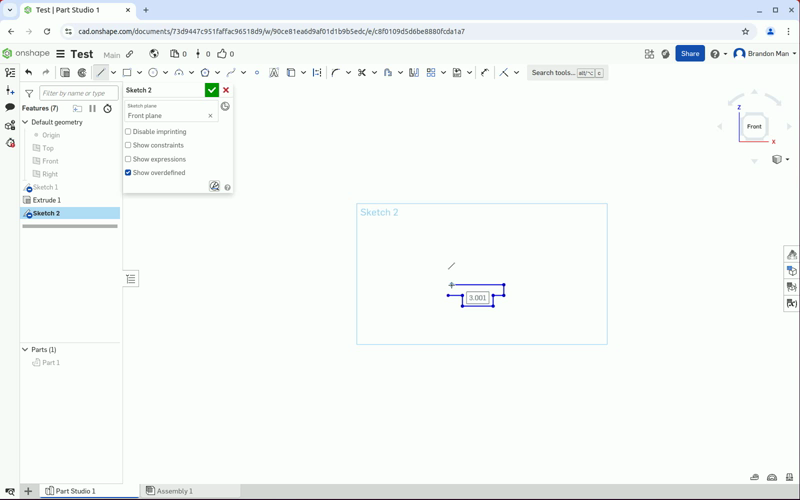
scroll(-6)
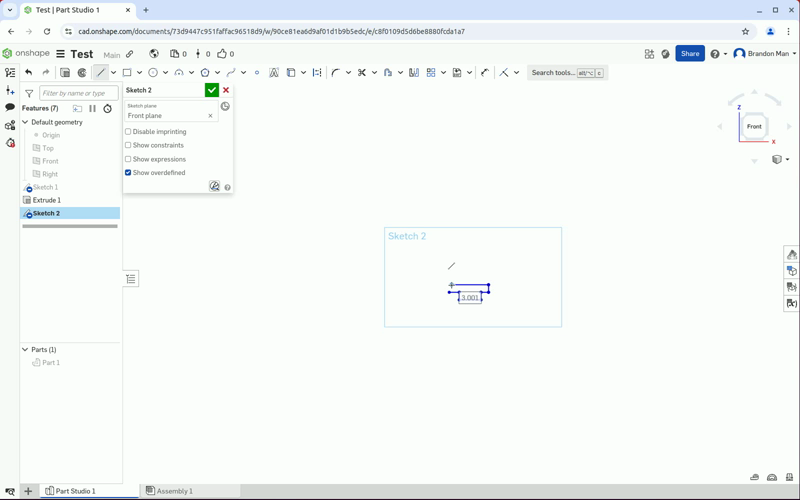
scroll(-6)
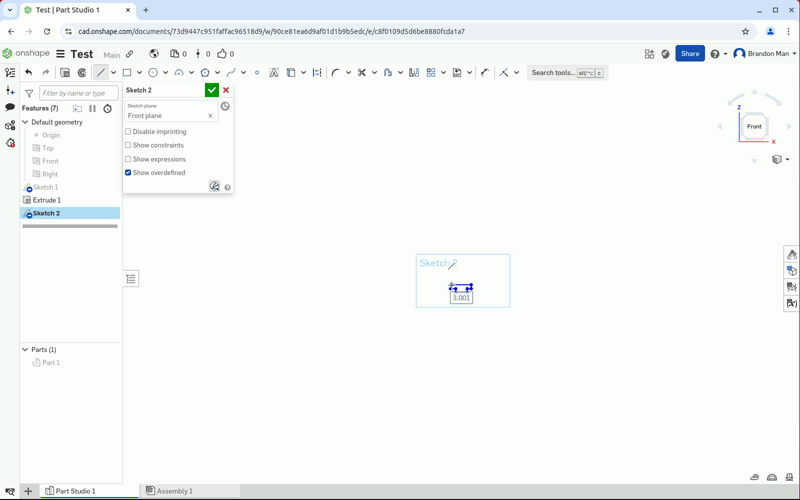
key_up(shift)
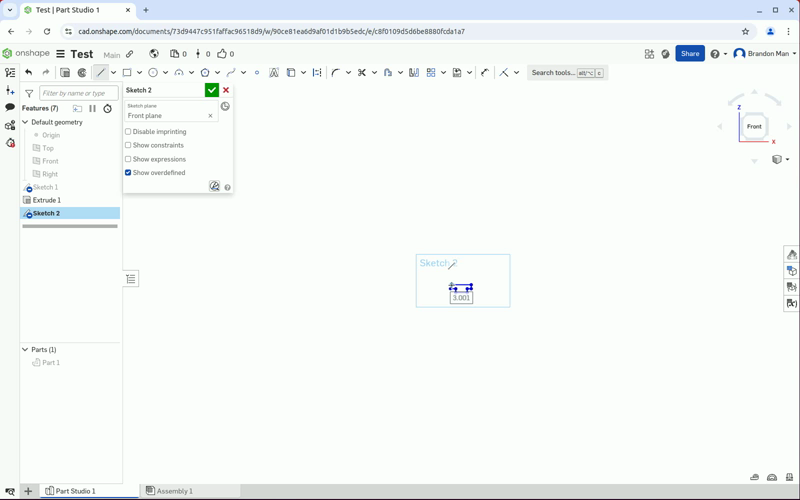
mouse_move(481, 284)
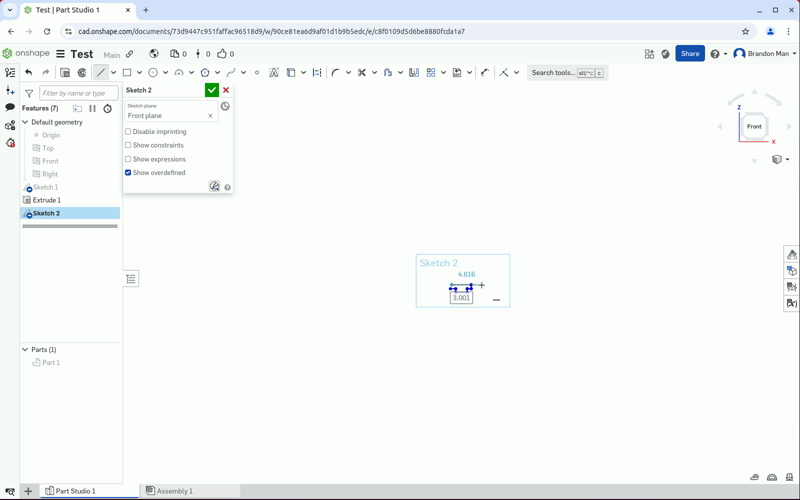
key_down(shift)
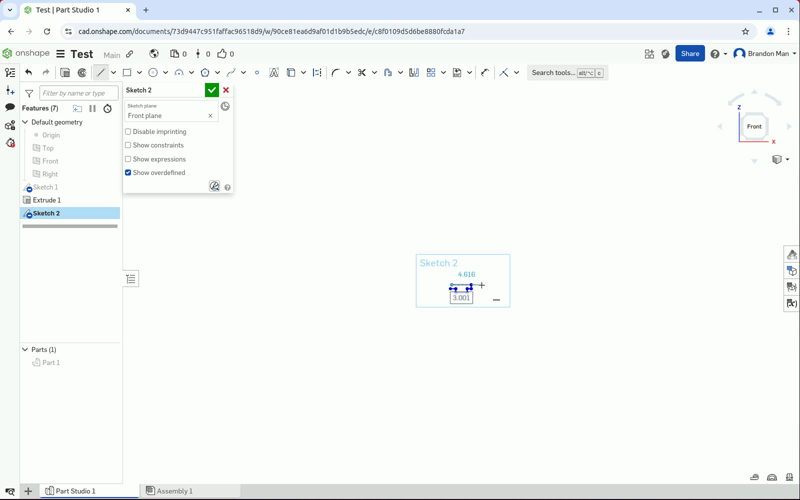
mouse_move(451, 288)
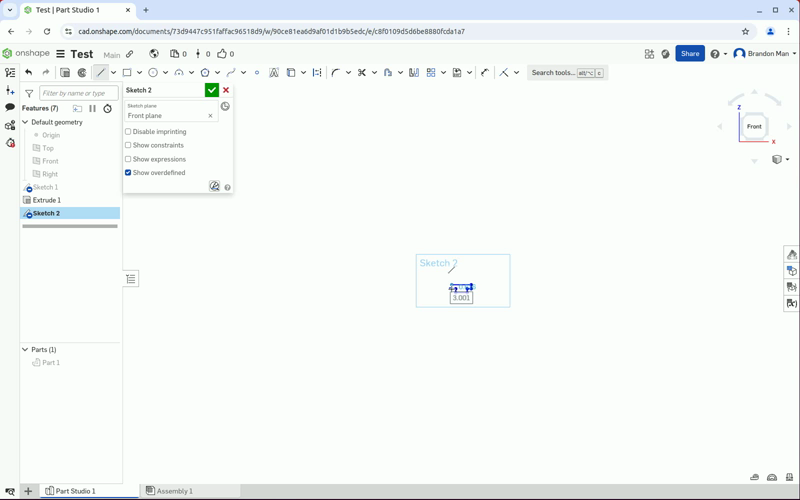
scroll(6)
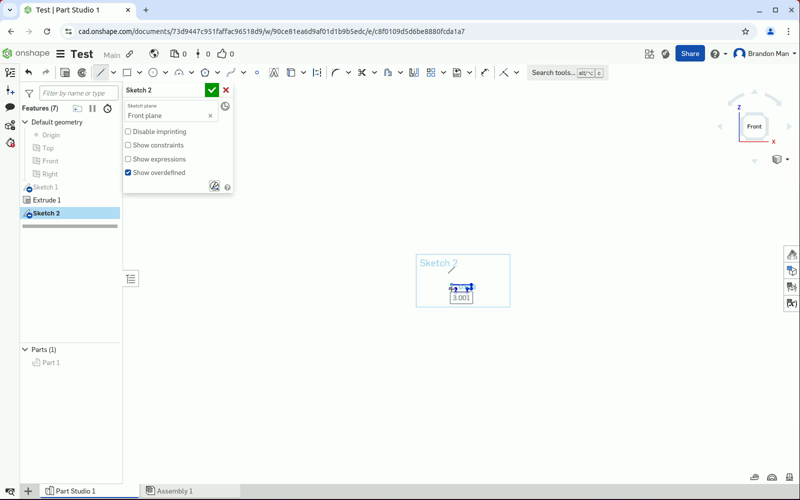
scroll(6)
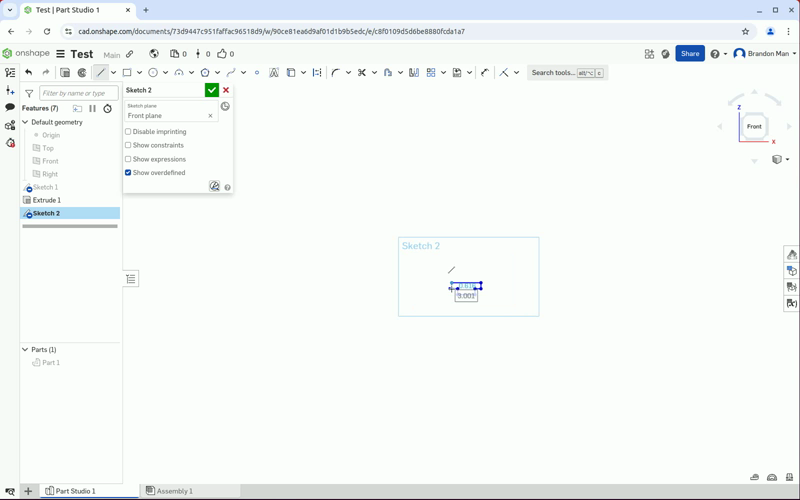
scroll(6)
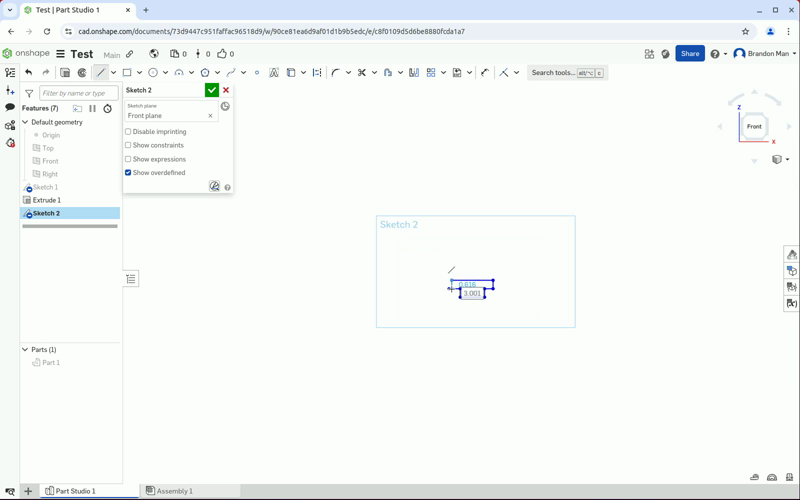
scroll(6)
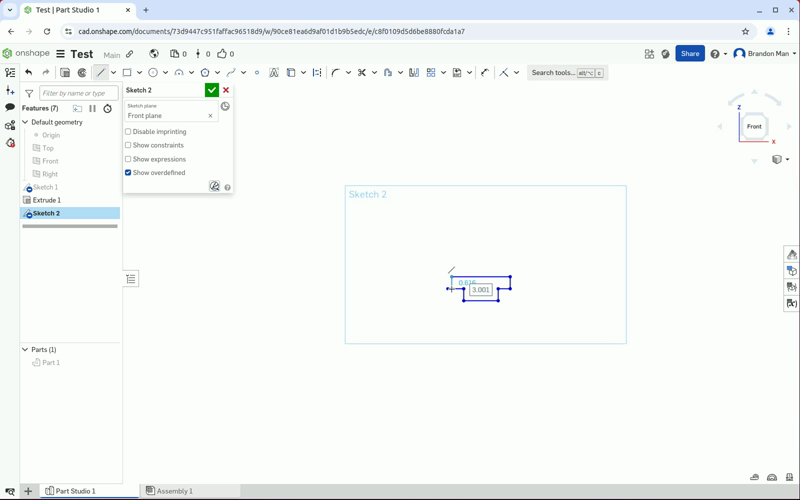
scroll(6)
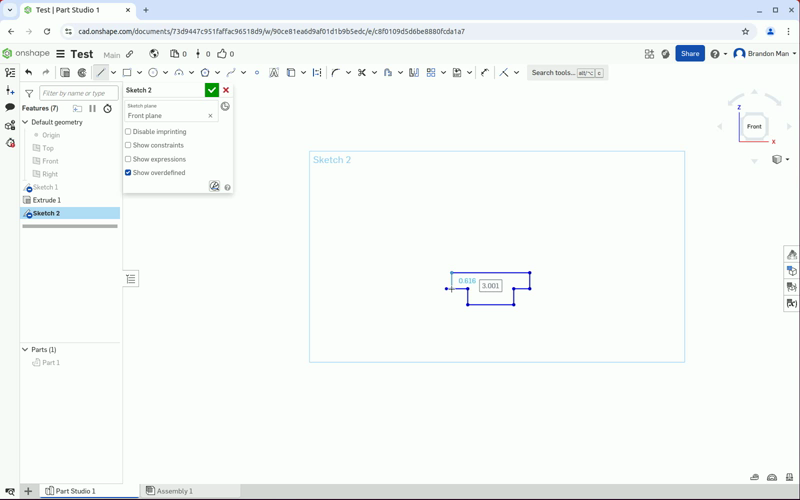
scroll(6)
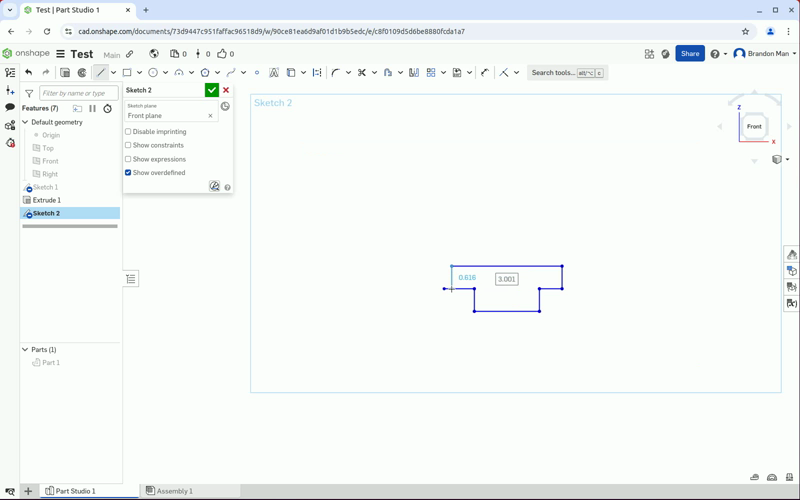
scroll(6)
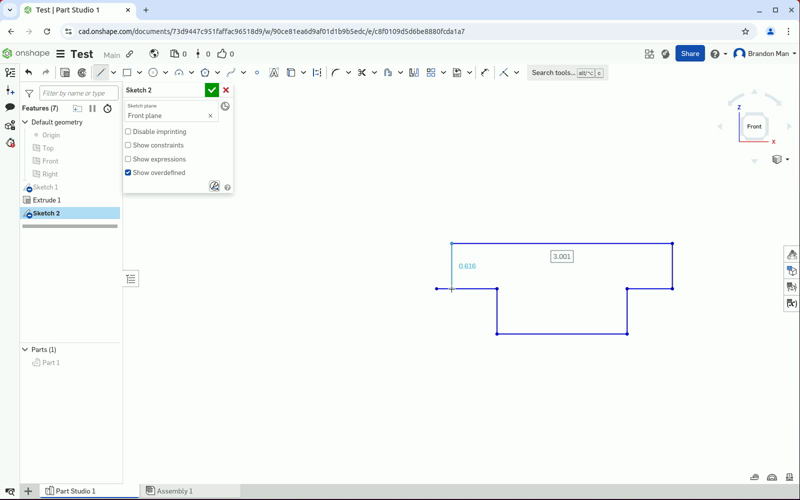
key_up(shift)
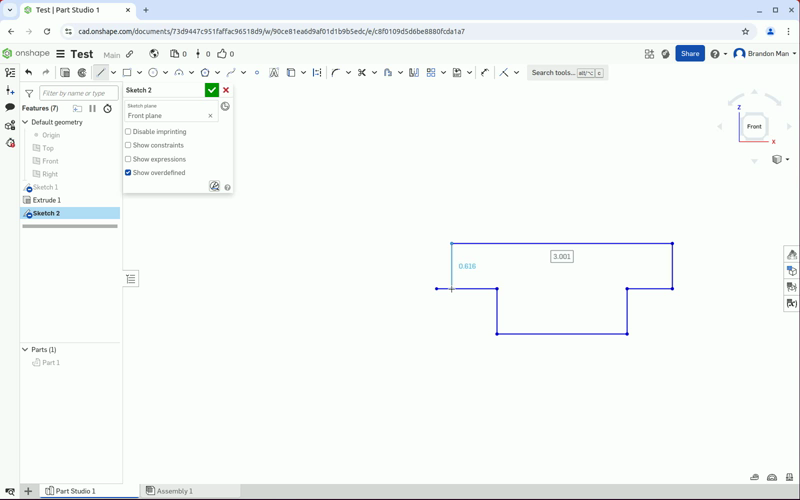
click(451, 288)
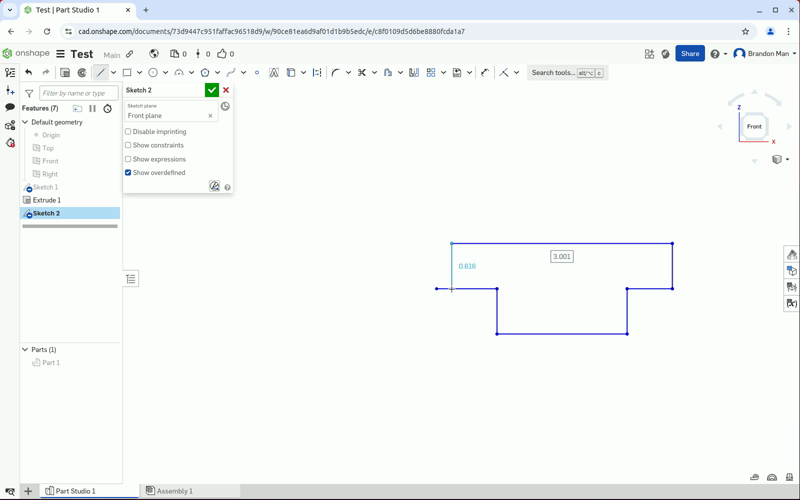
scroll(-6)
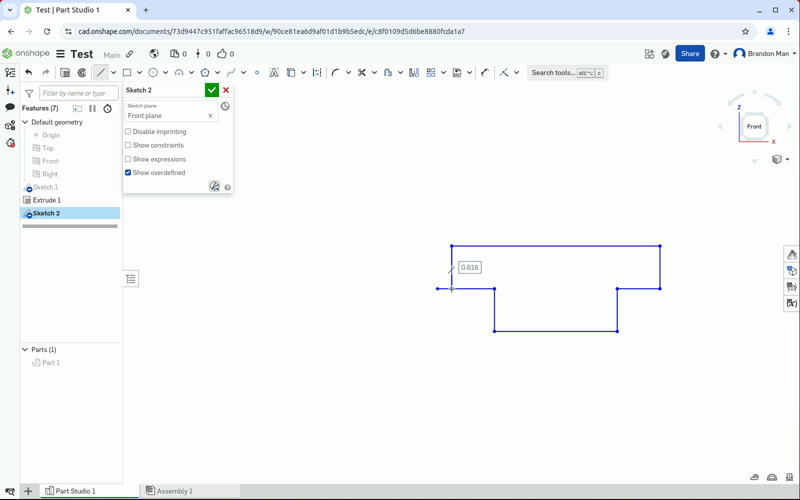
scroll(-6)
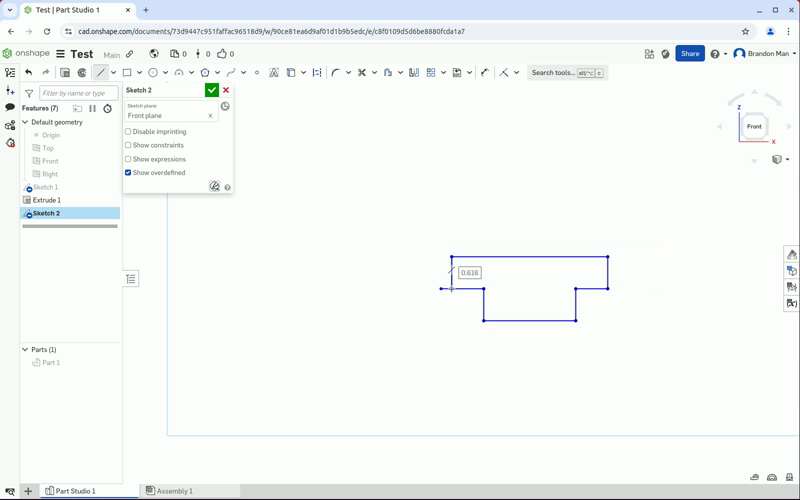
scroll(-6)
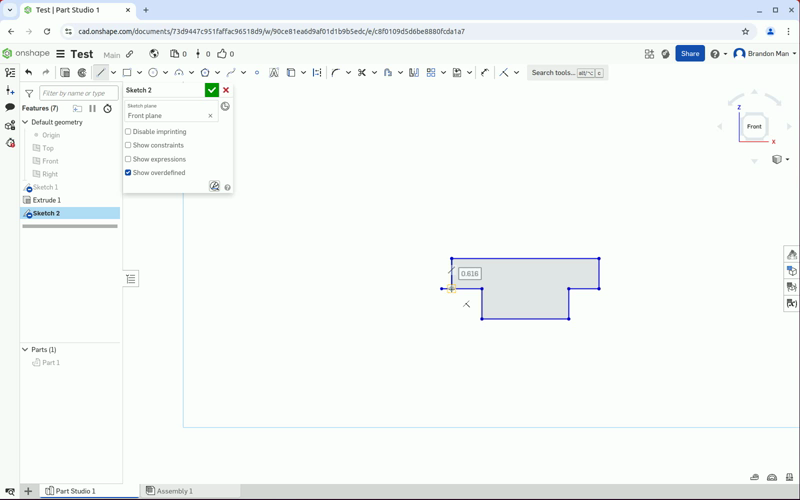
scroll(-6)
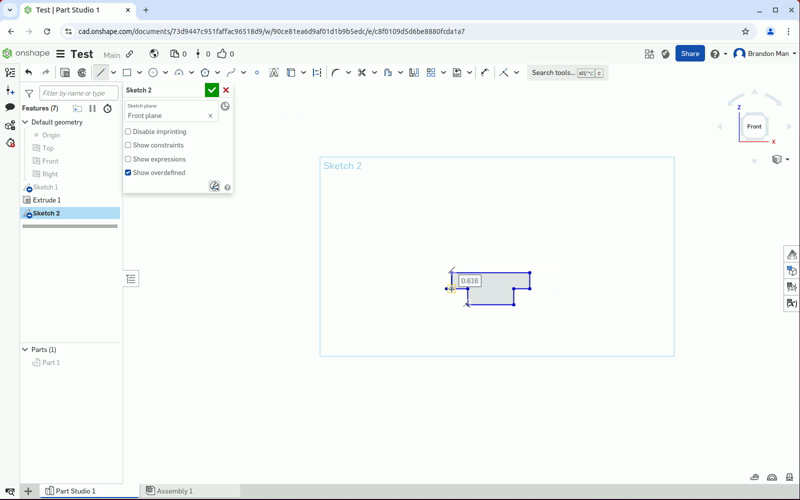
scroll(-6)
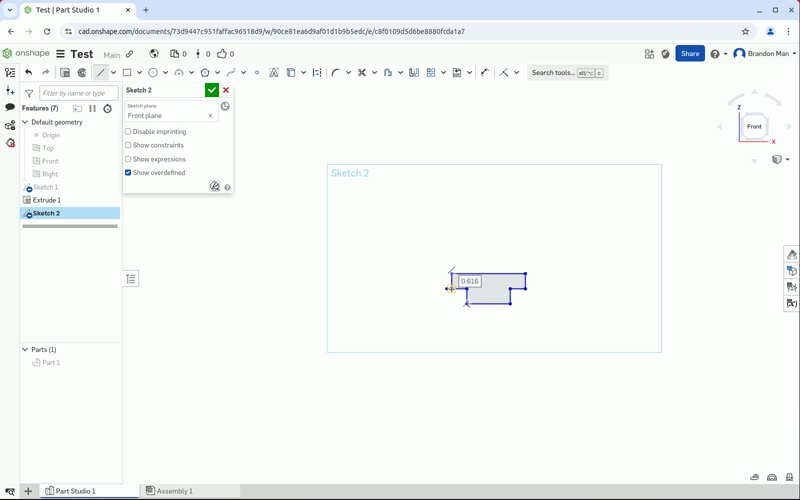
scroll(-6)
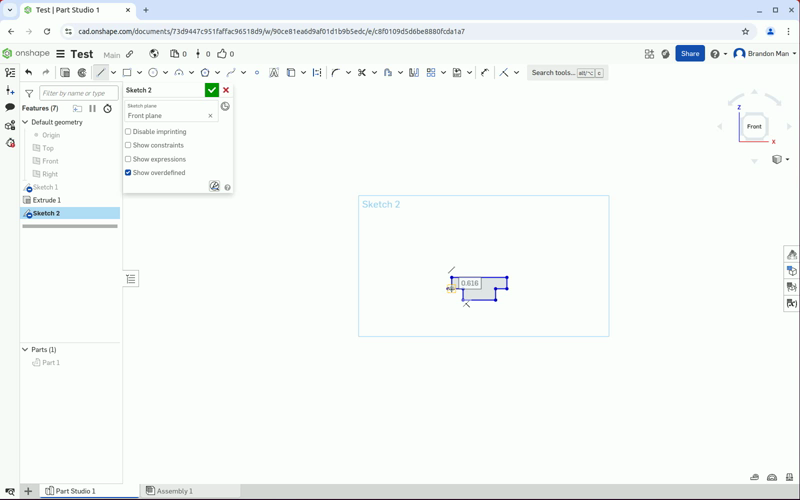
scroll(-6)
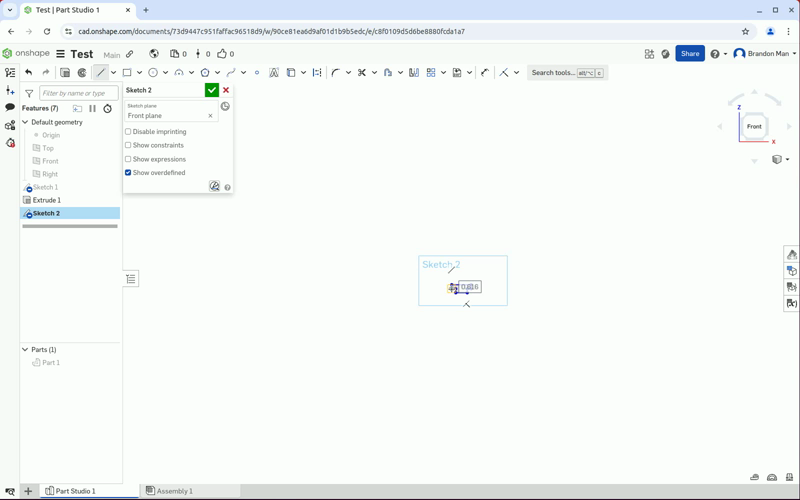
key(esc)
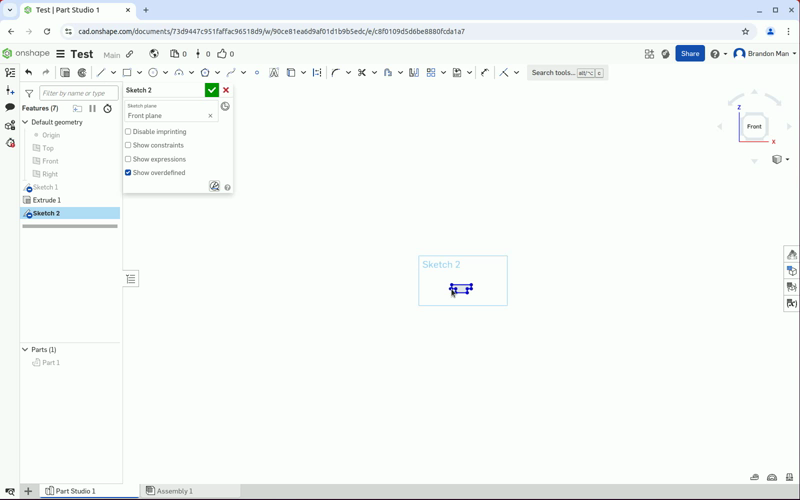
mouse_move(452, 287)
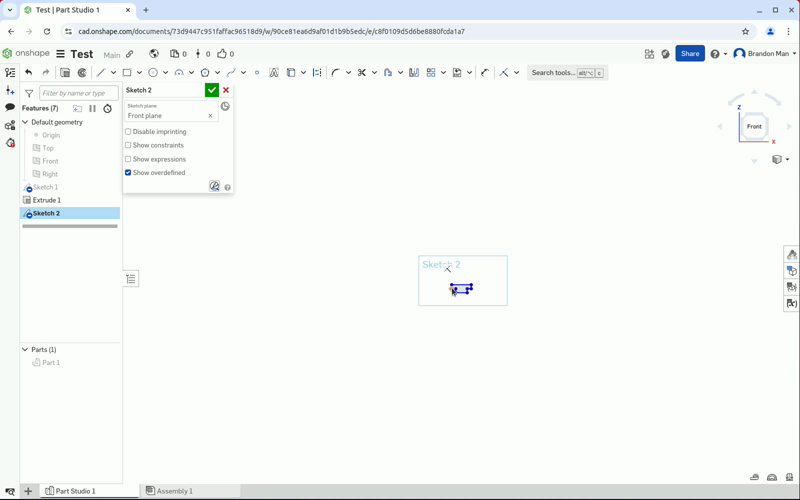
scroll(6)
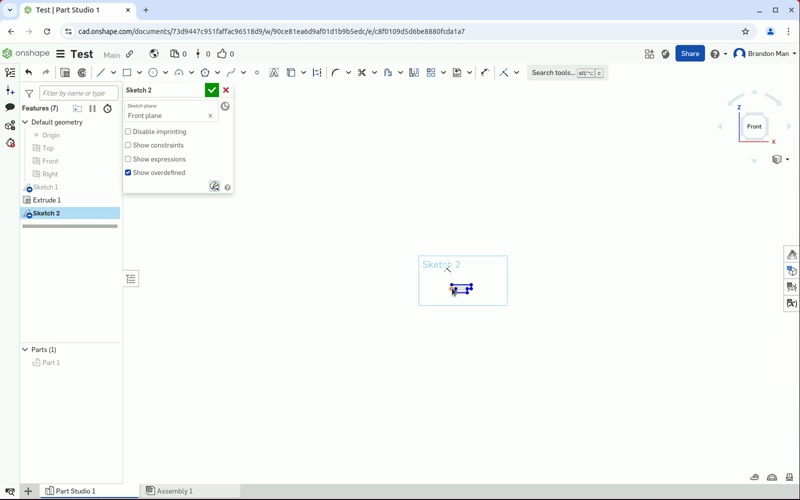
scroll(6)
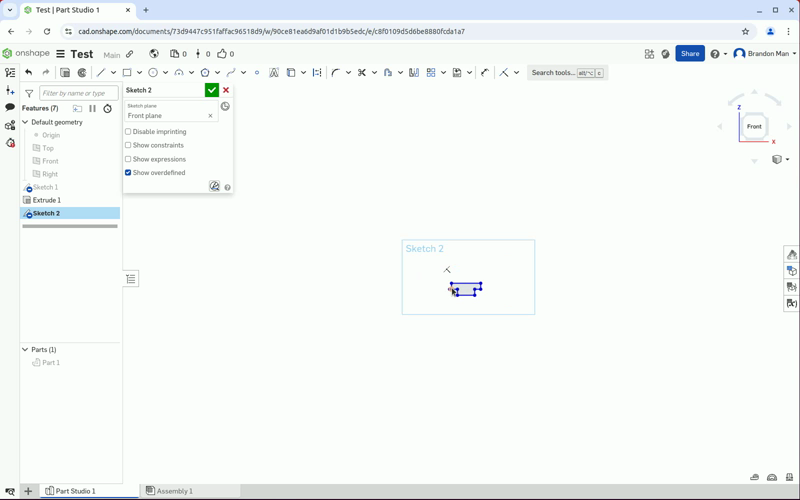
scroll(6)
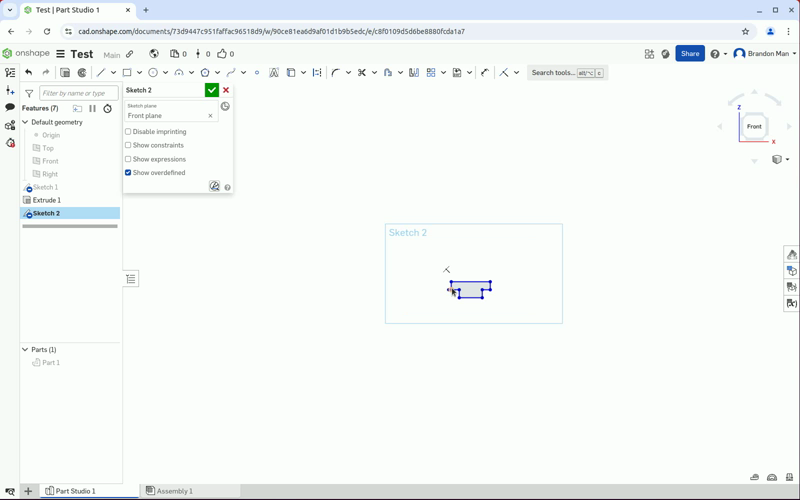
scroll(6)
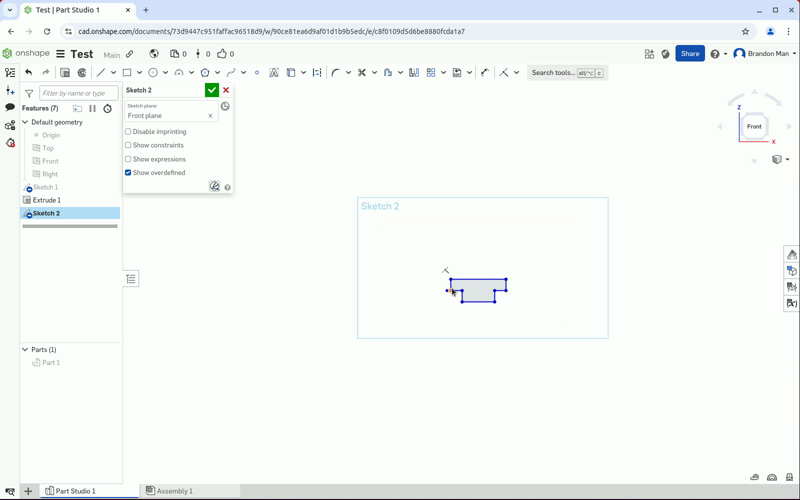
scroll(6)
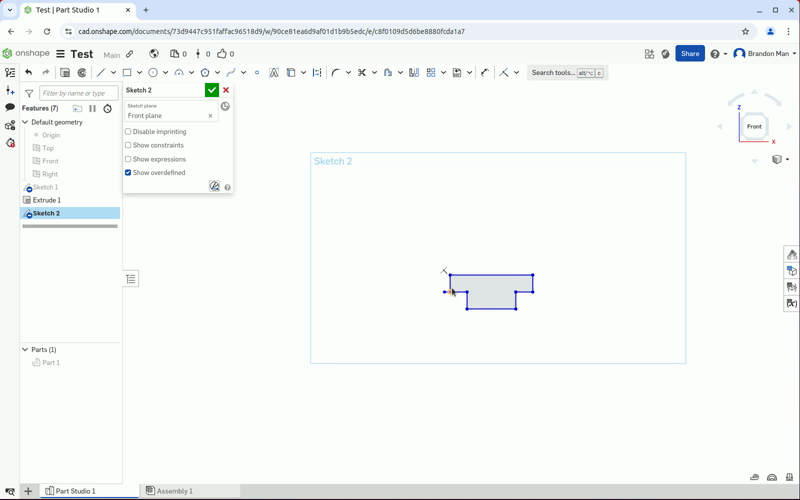
scroll(6)
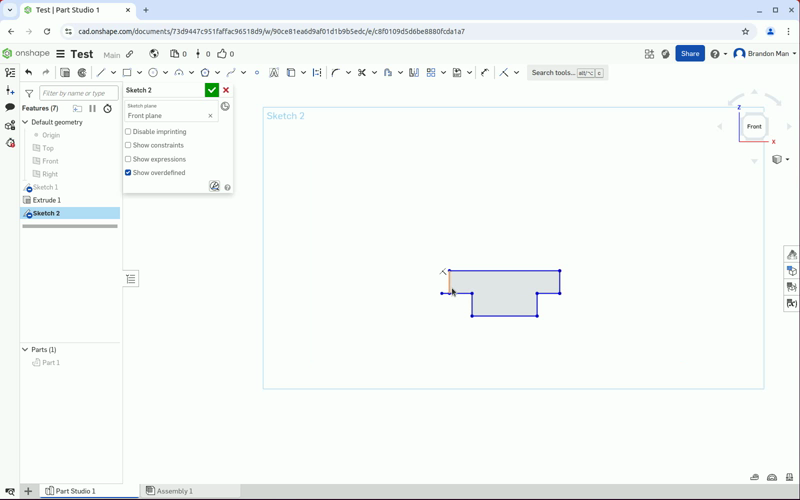
scroll(6)
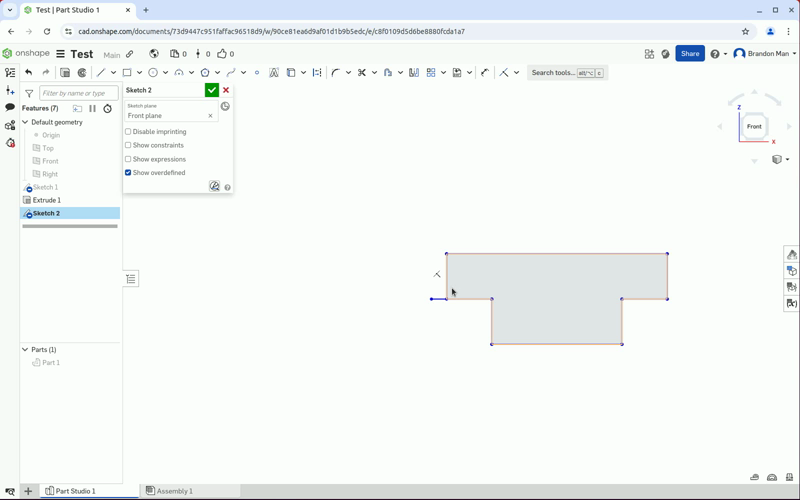
click(452, 287)
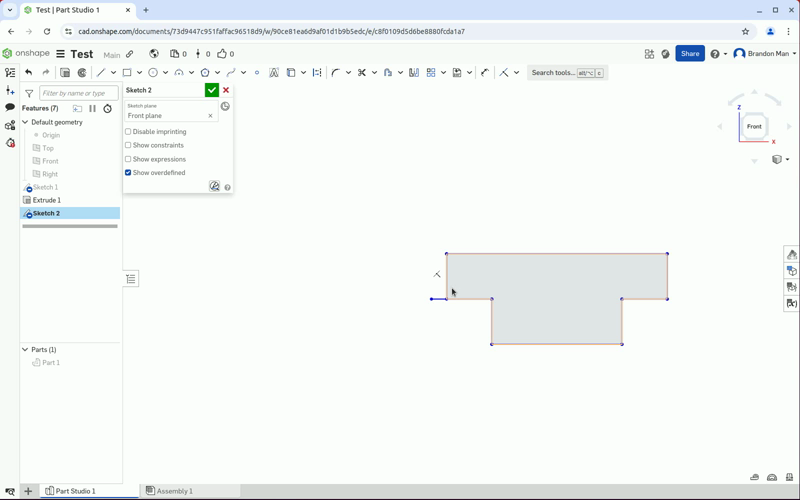
scroll(-6)
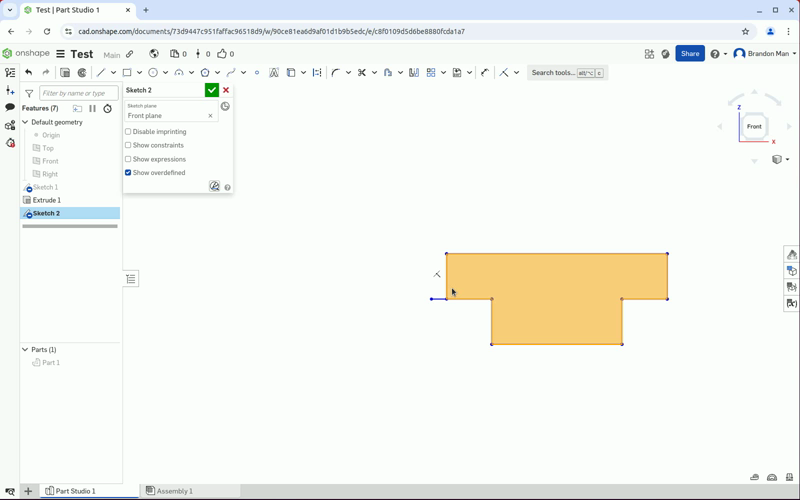
scroll(-6)
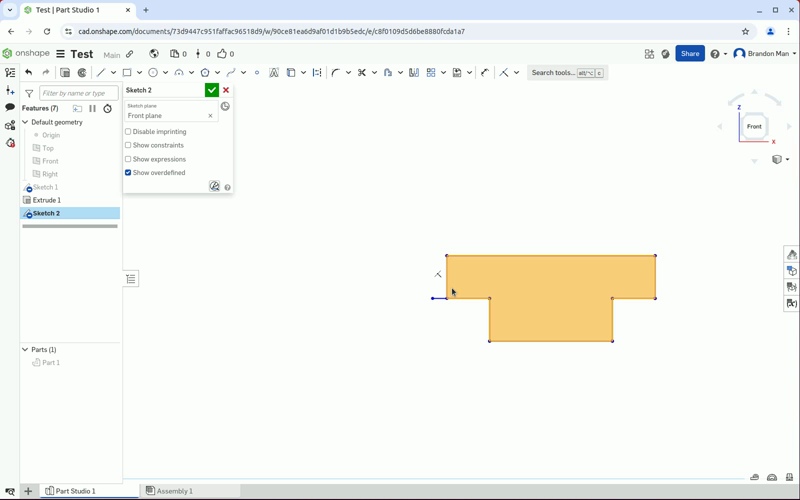
scroll(-6)
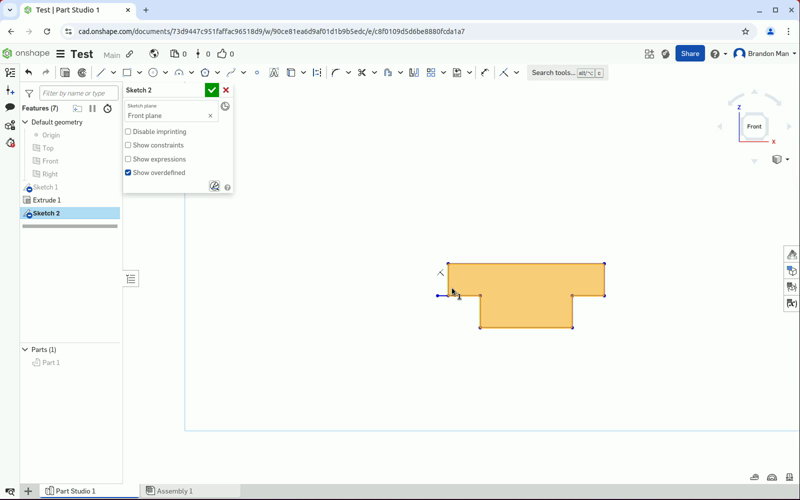
scroll(-6)
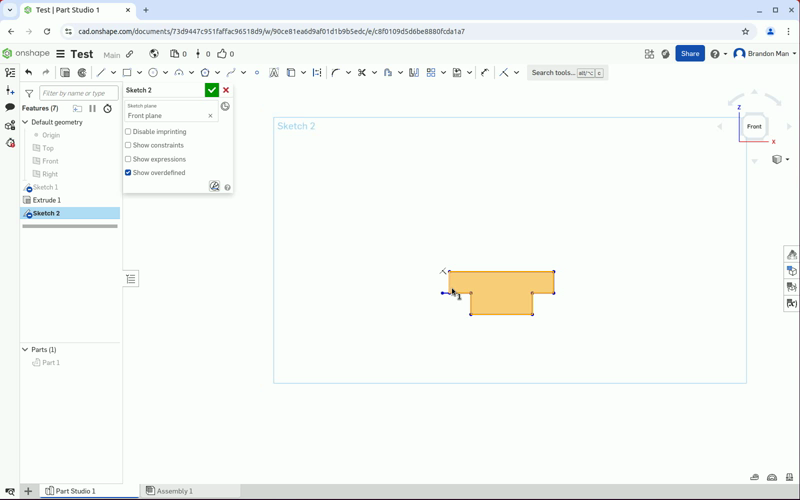
scroll(-6)
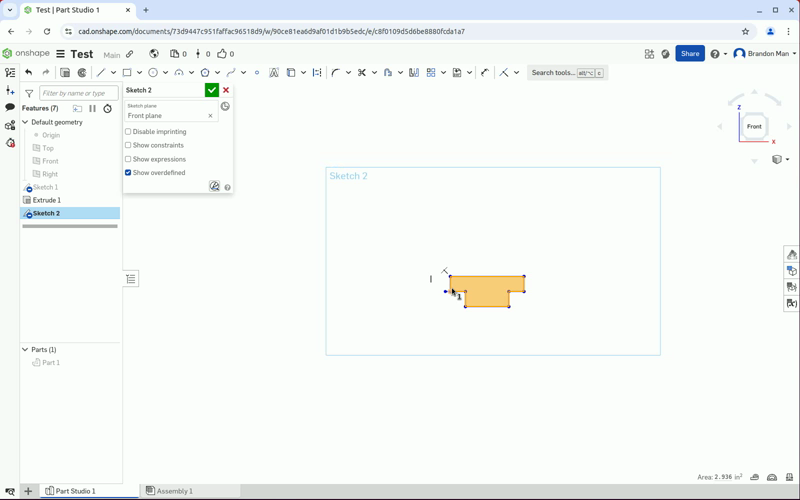
scroll(-6)
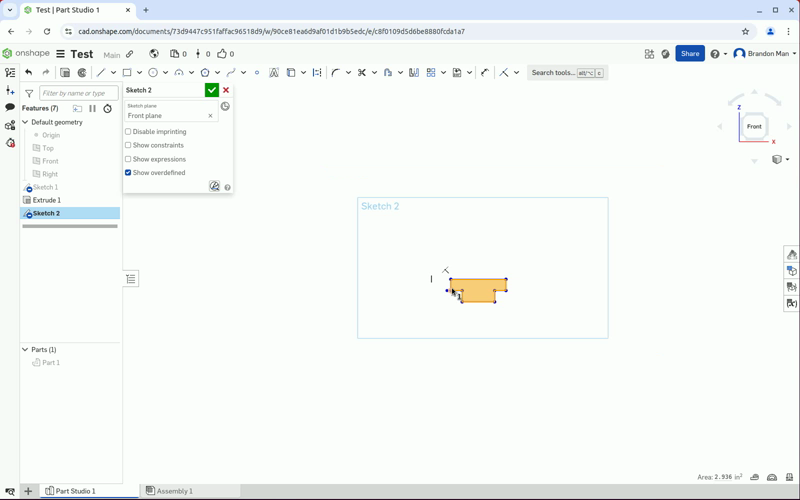
scroll(-6)
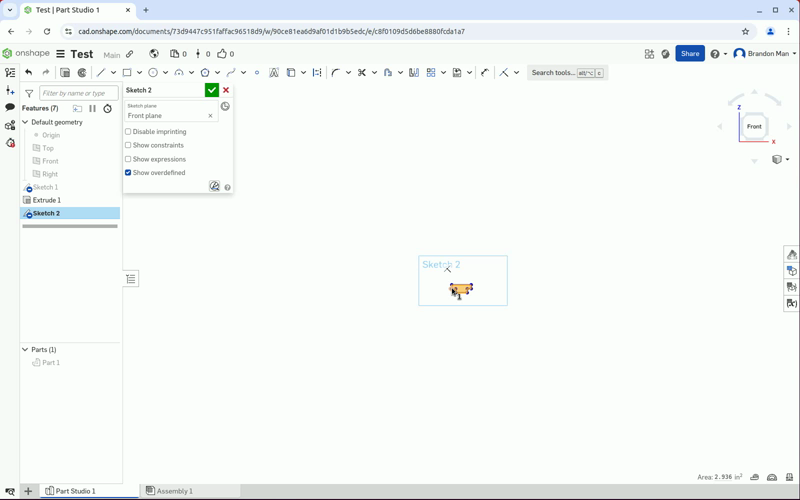
mouse_move(73, 352)
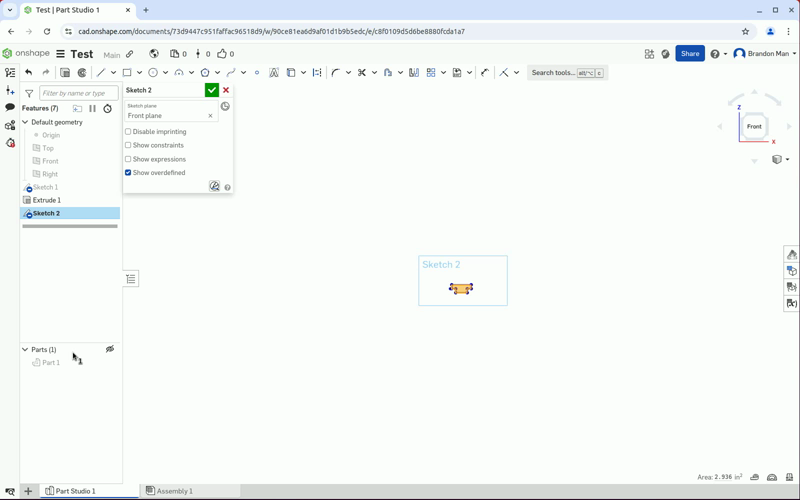
key(shift+y)
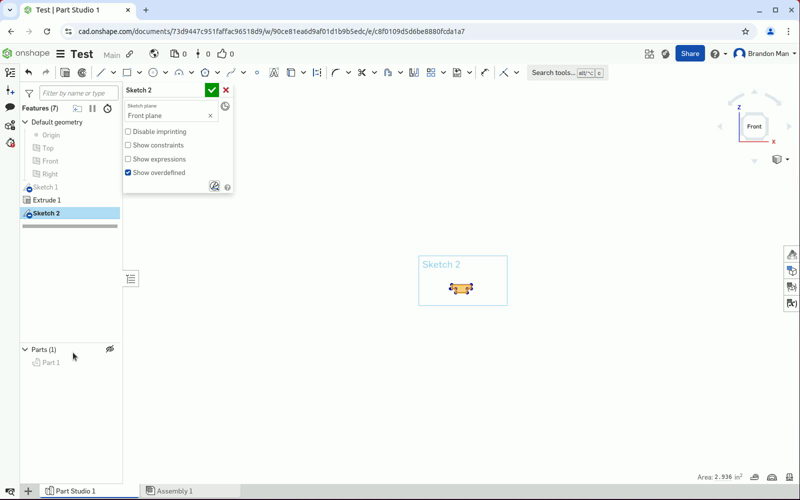
key(shift+e)
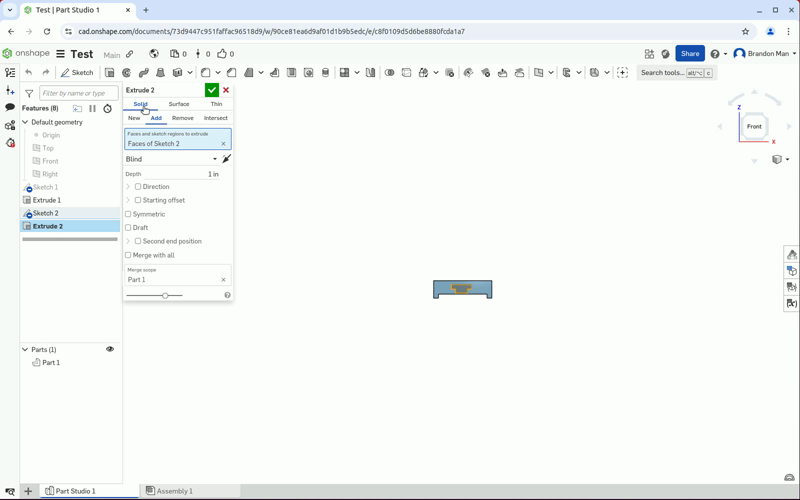
mouse_move(143, 106)
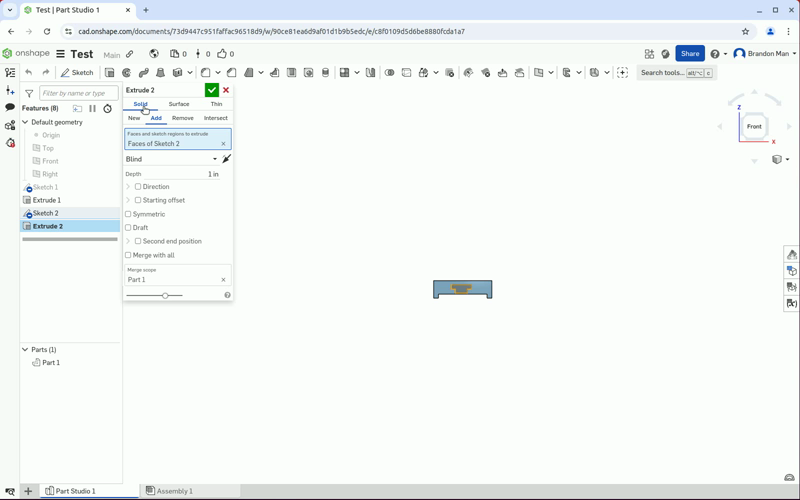
click(143, 106)
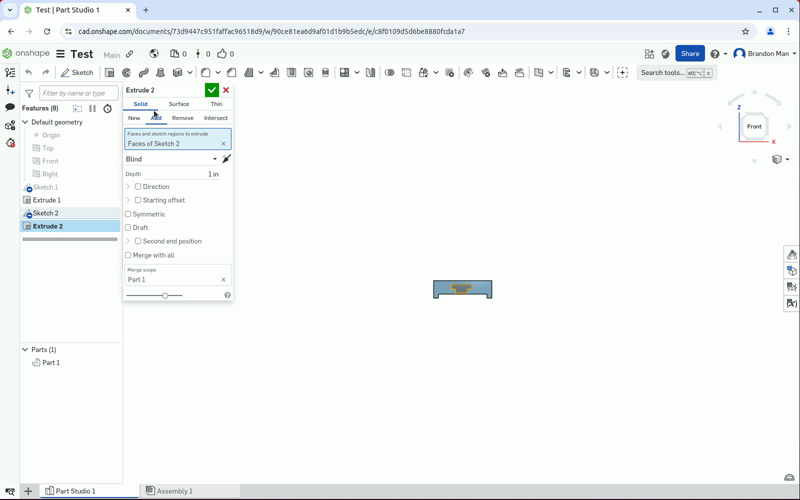
mouse_move(186, 120)
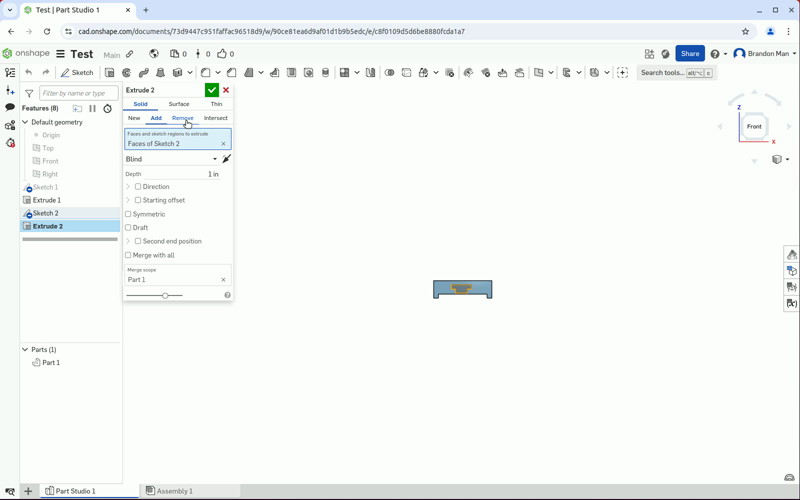
click(186, 120)
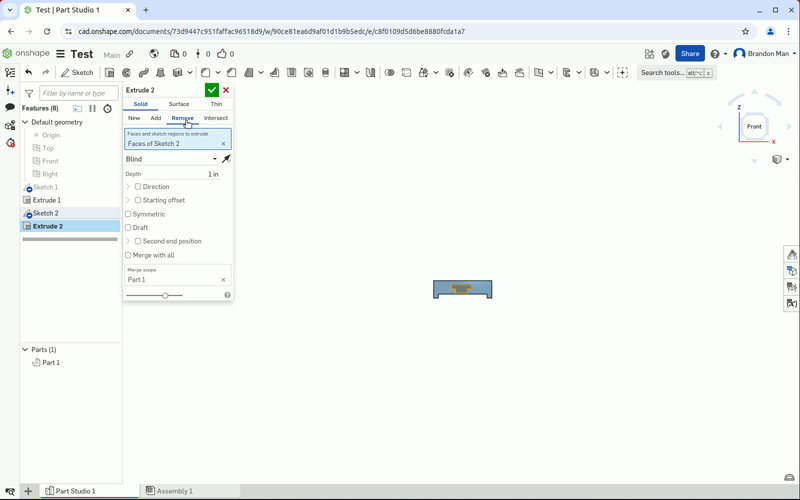
key(tab, 4)
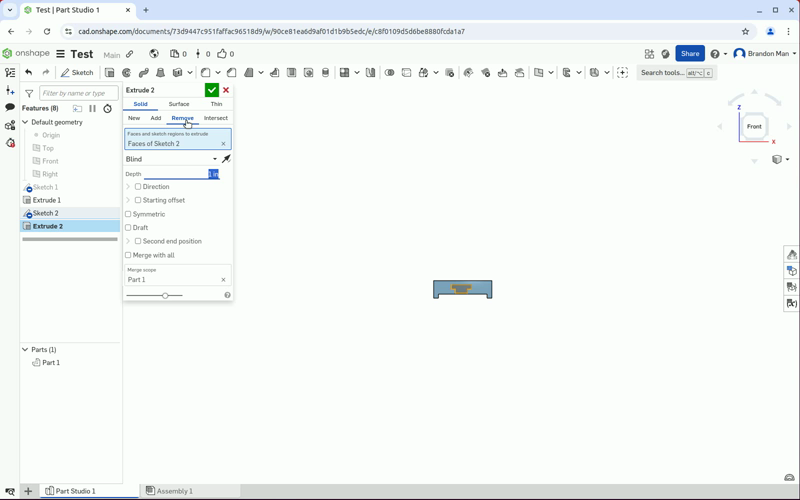
text(16.609)
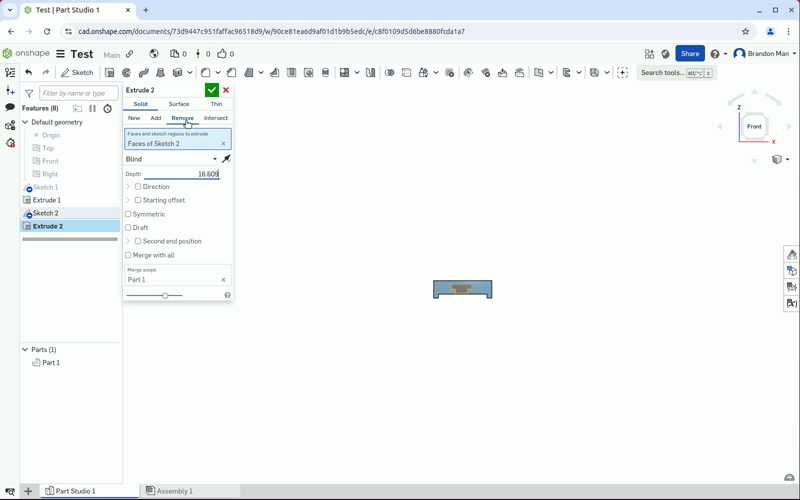
key(tab, 6)
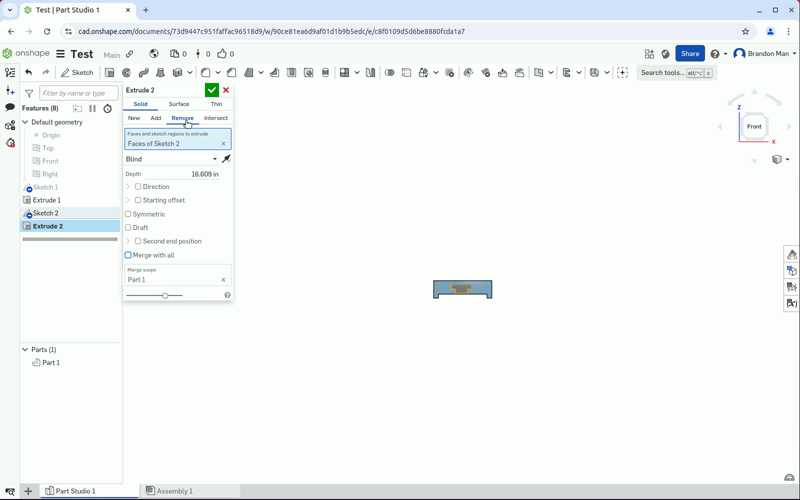
key(space)
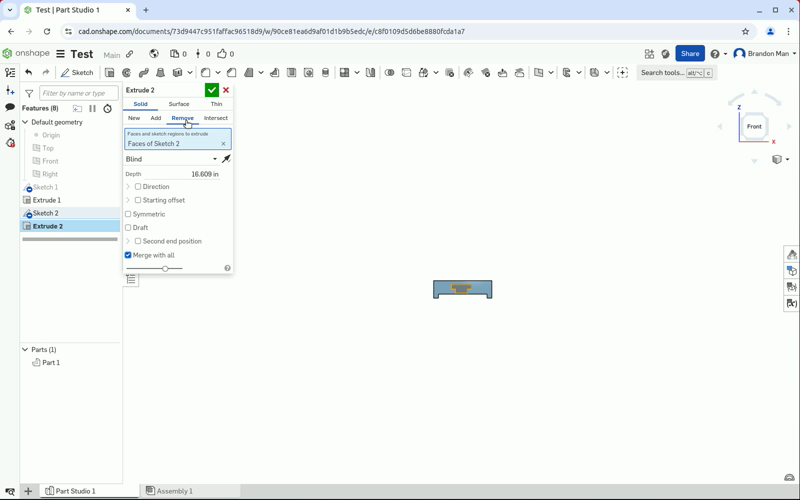
key(enter)
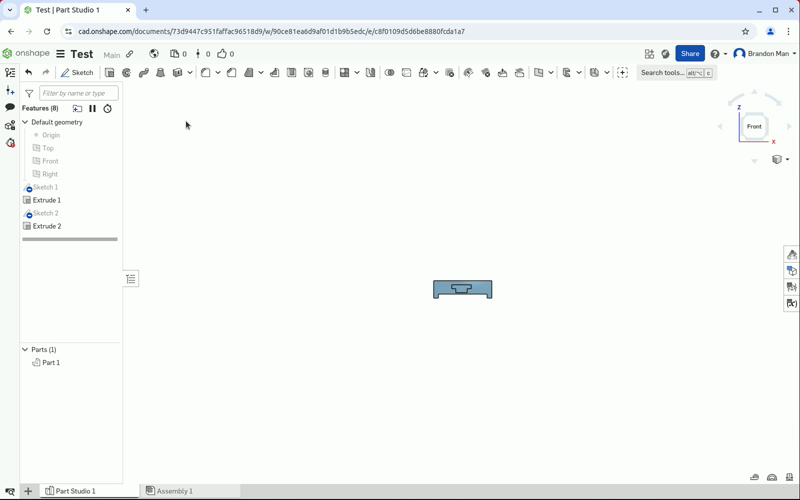
key(shift+h)
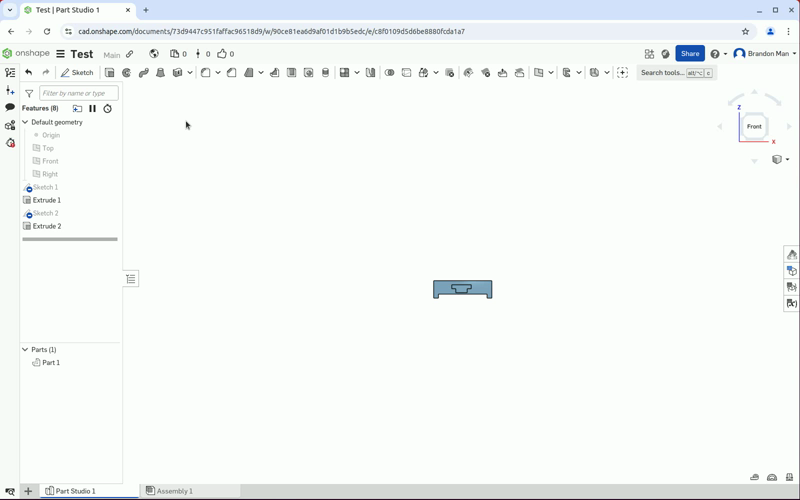
key(shift+h)
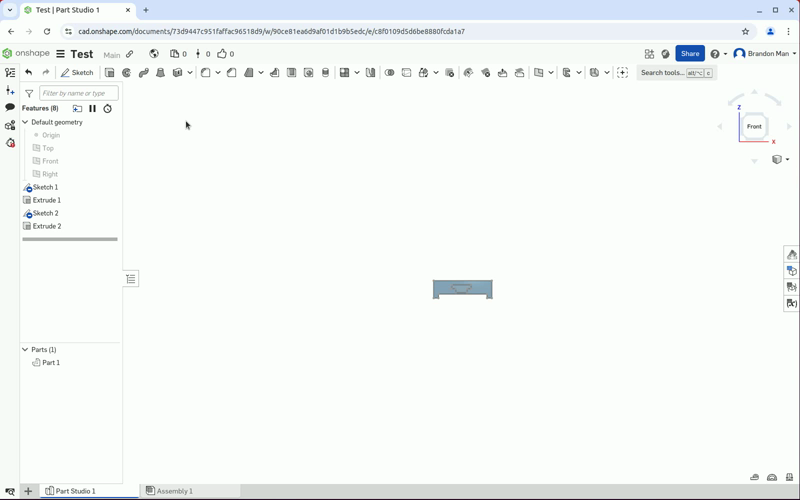
key(shift+7)
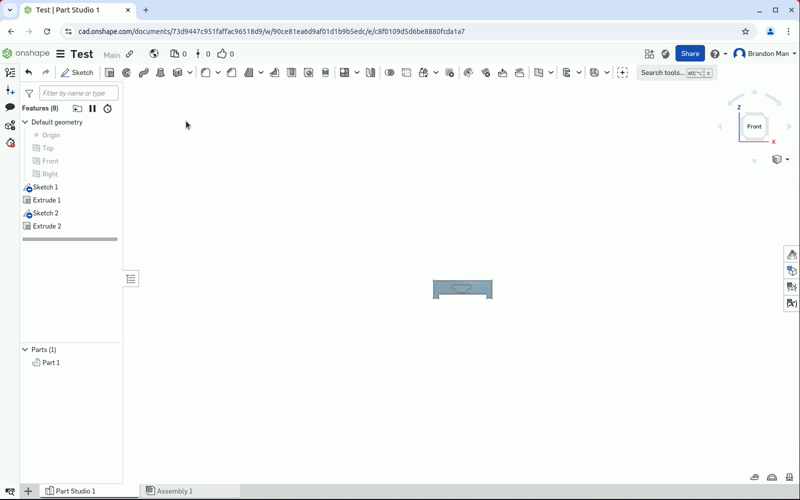
key(left, 2)
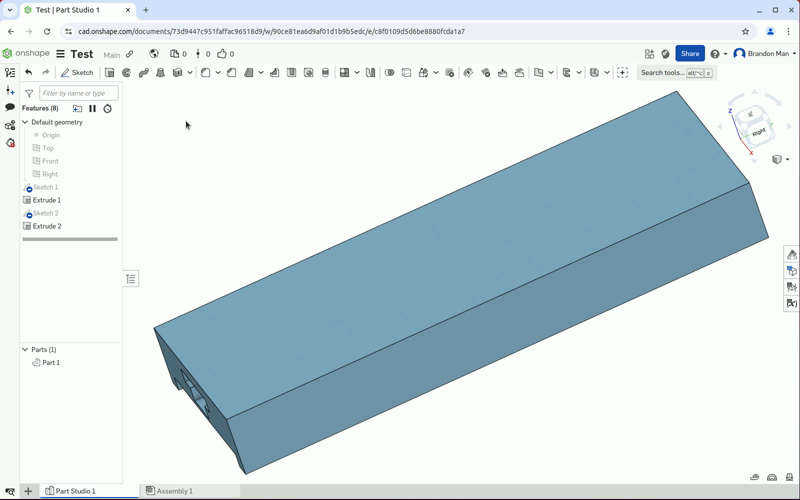
key(down, 2)
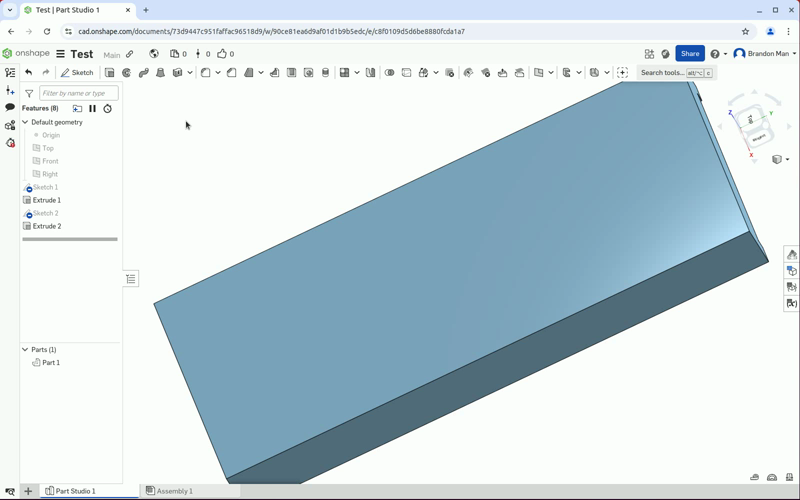
key(up, 2)
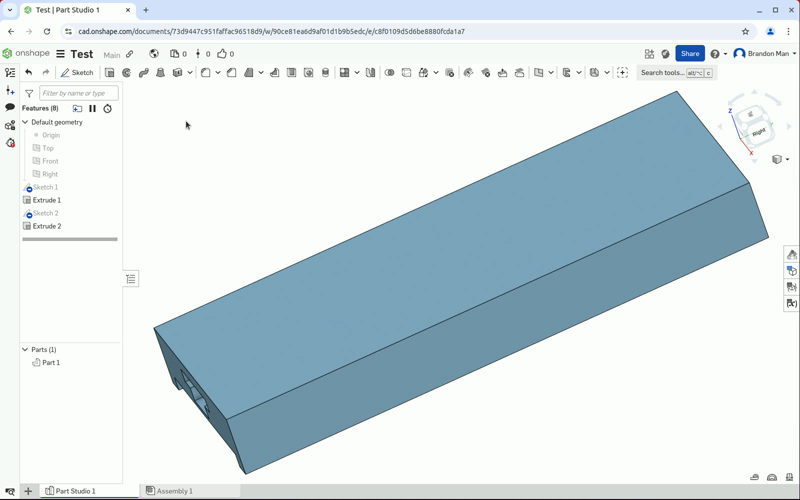
key(right, 2)
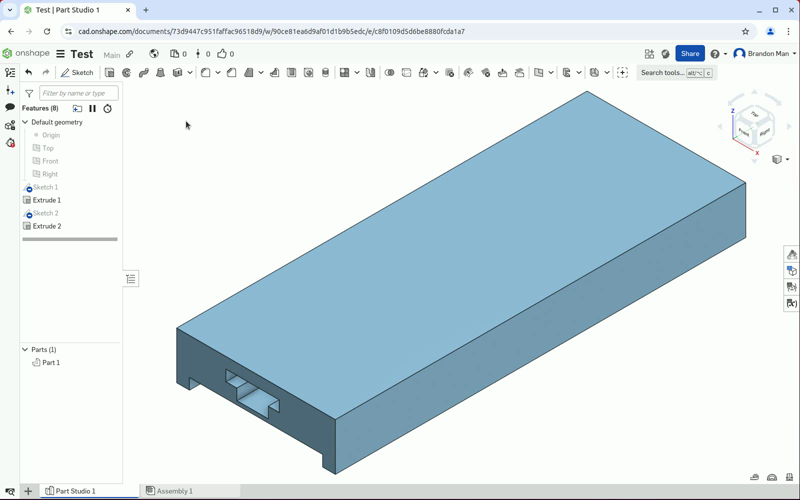
mouse_move(73, 189)
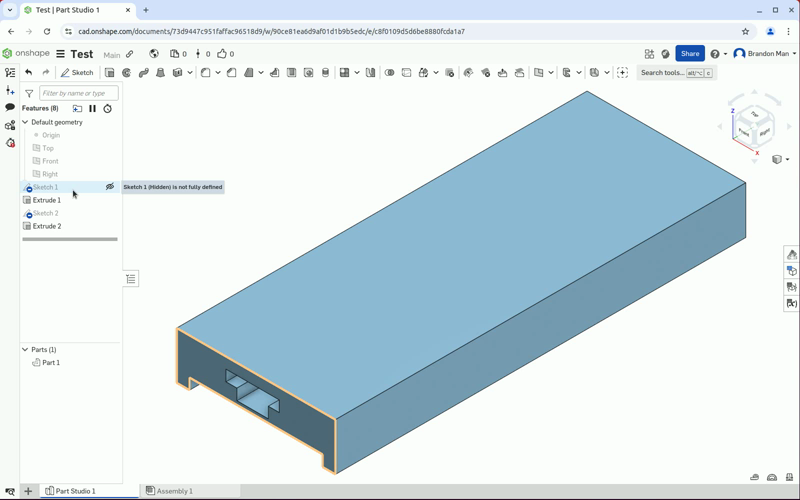
click(73, 189)